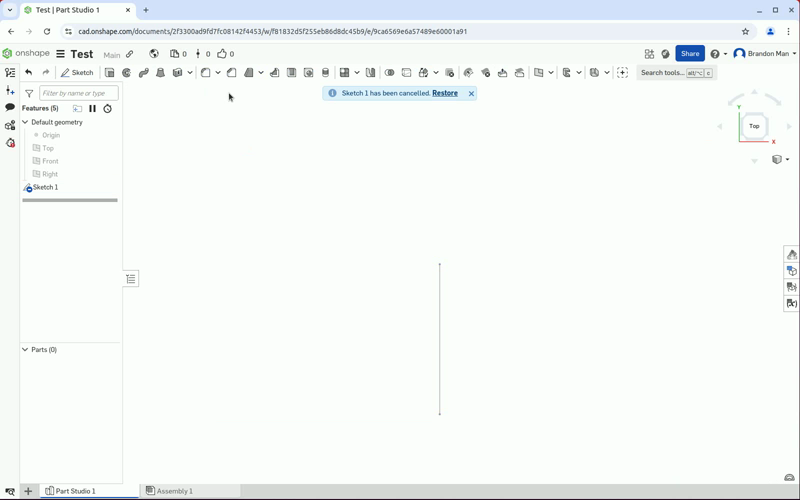
key(shift+h)
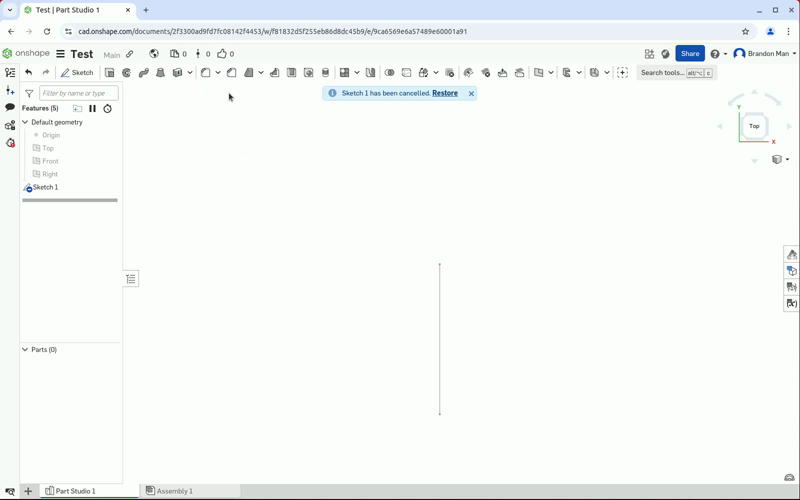
key(shift+s)
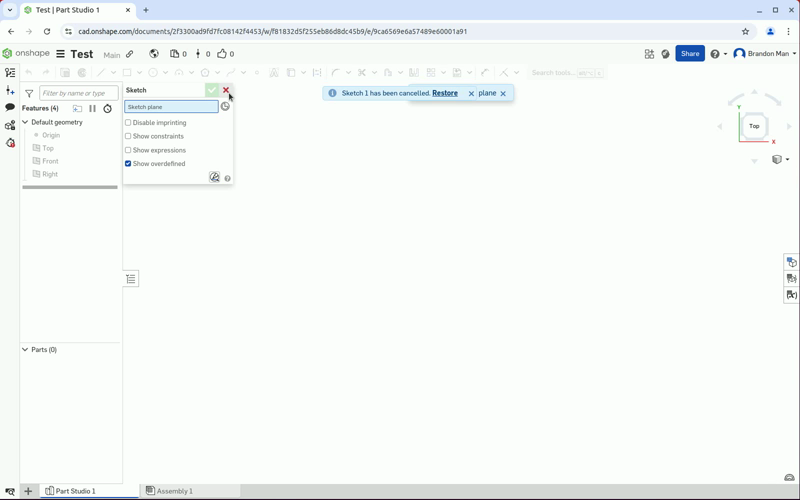
mouse_move(73, 150)
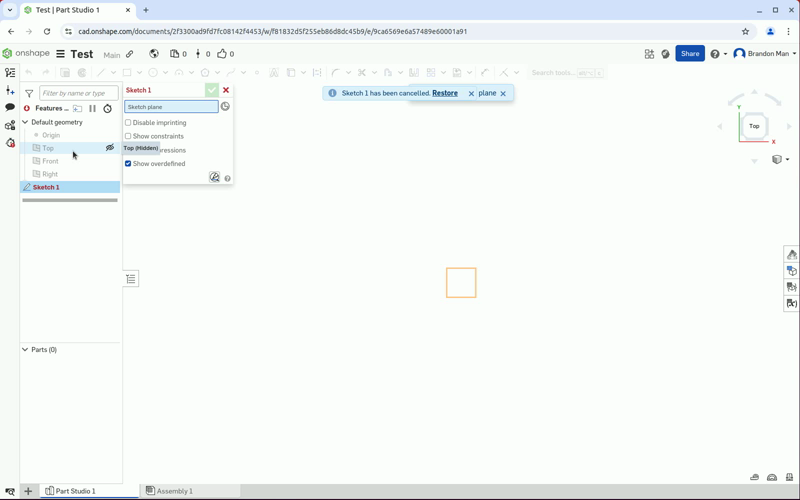
click(73, 150)
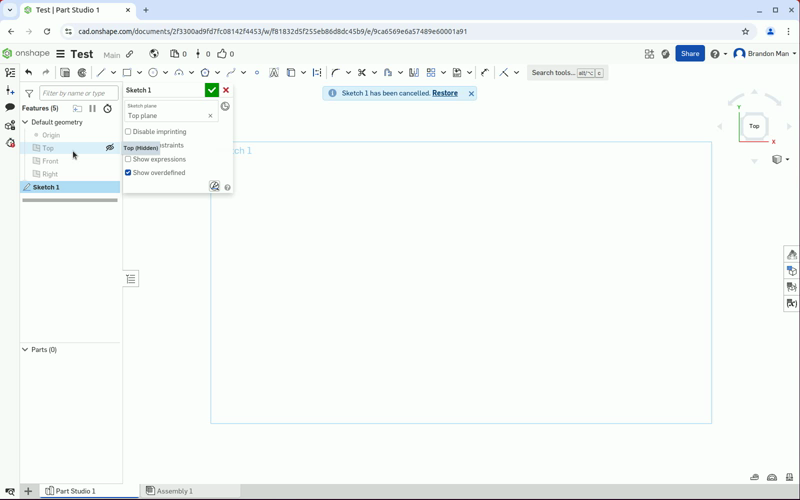
mouse_move(73, 352)
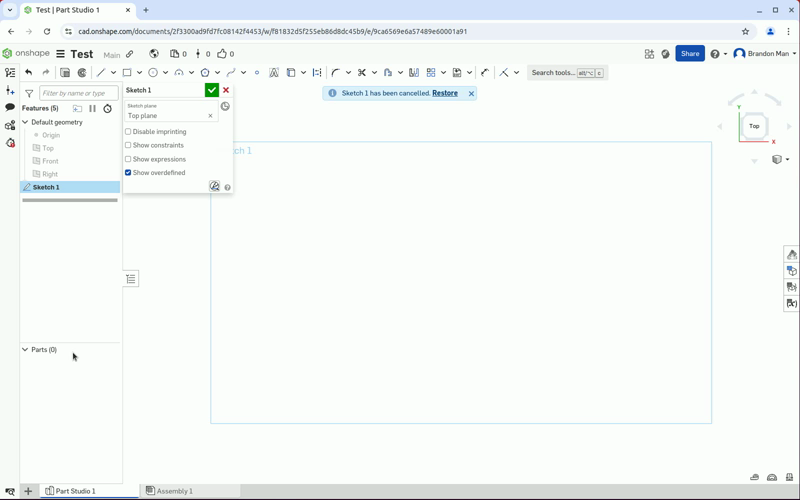
key(y)
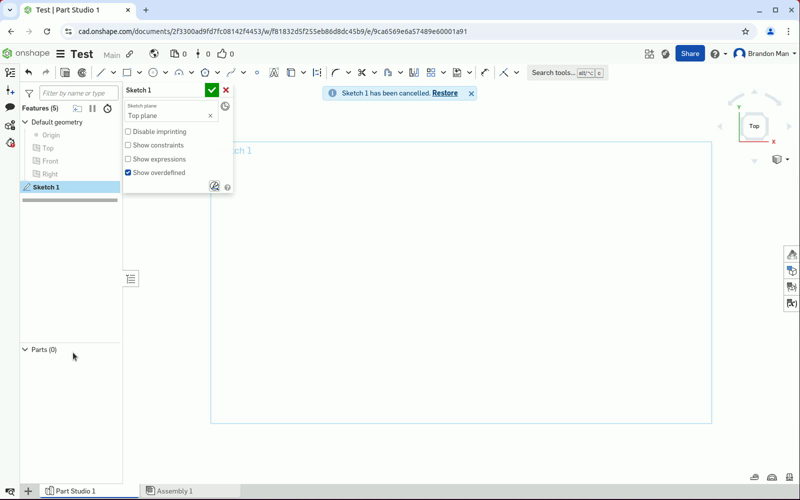
key(c)
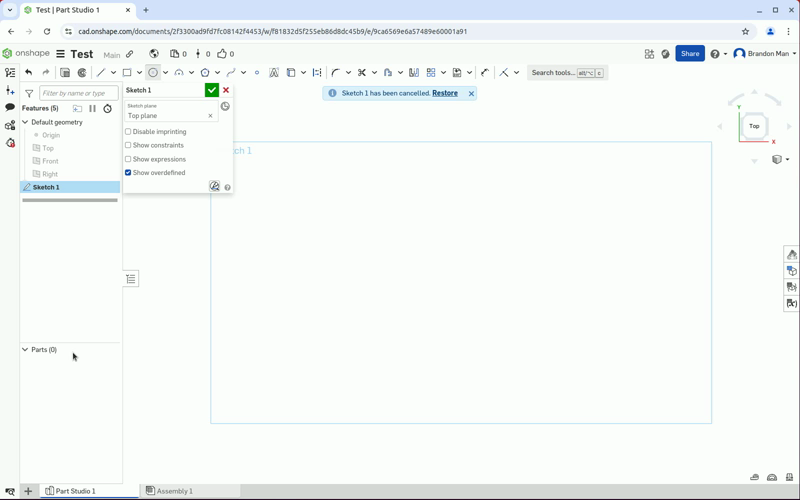
key_down(shift)
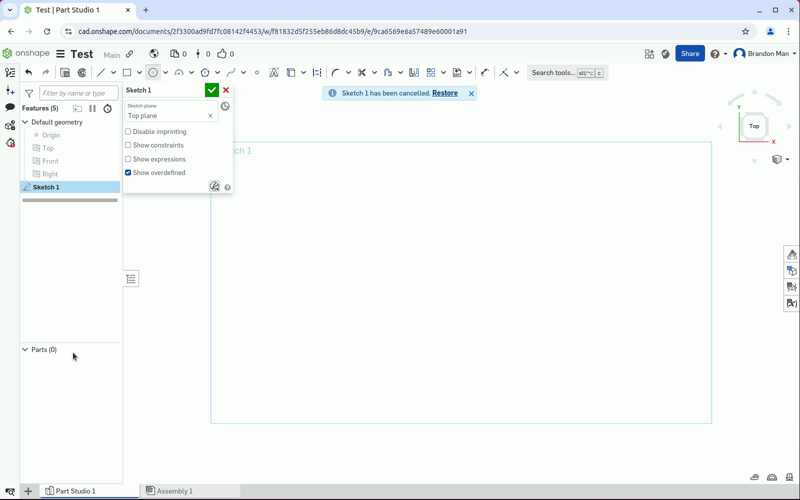
mouse_move(461, 282)
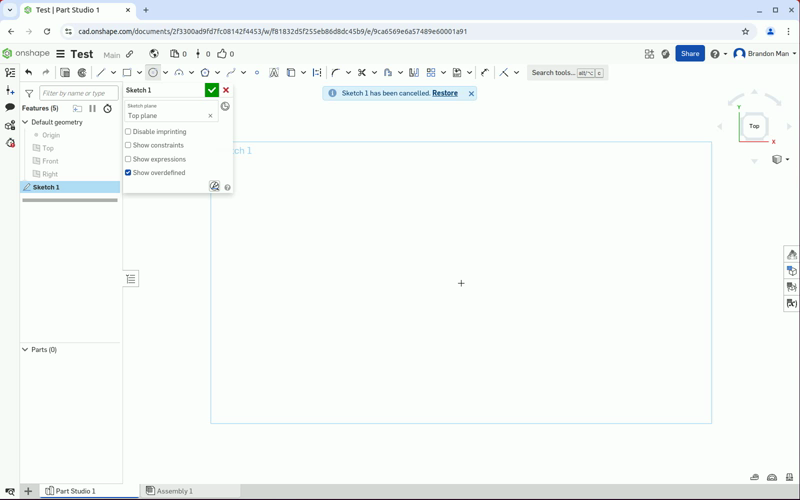
click(461, 282)
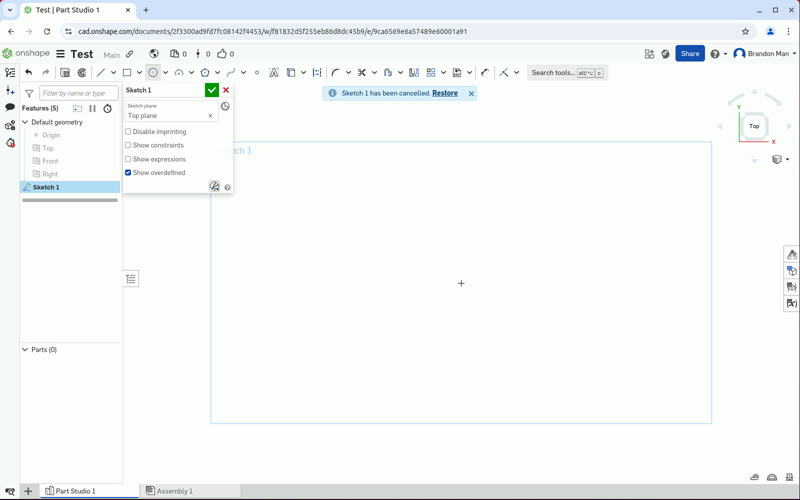
key_up(shift)
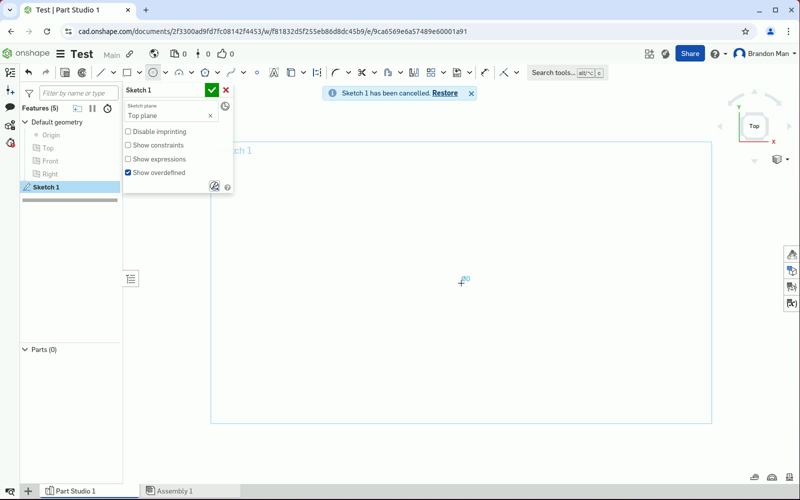
mouse_move(574, 282)
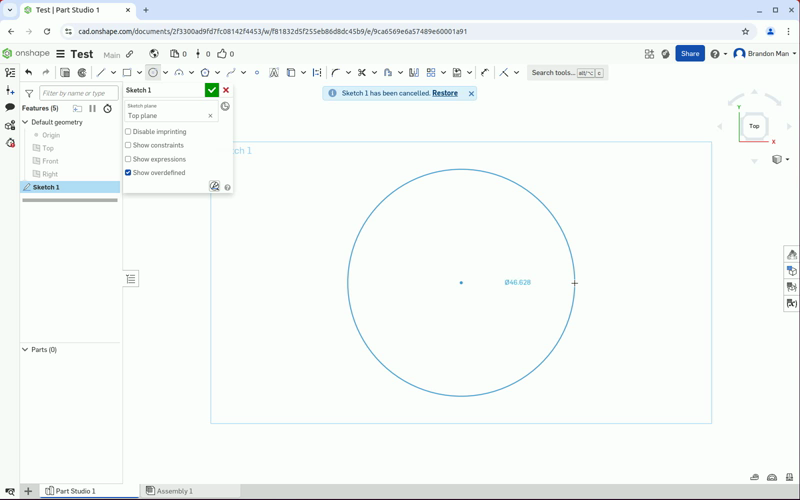
click(574, 282)
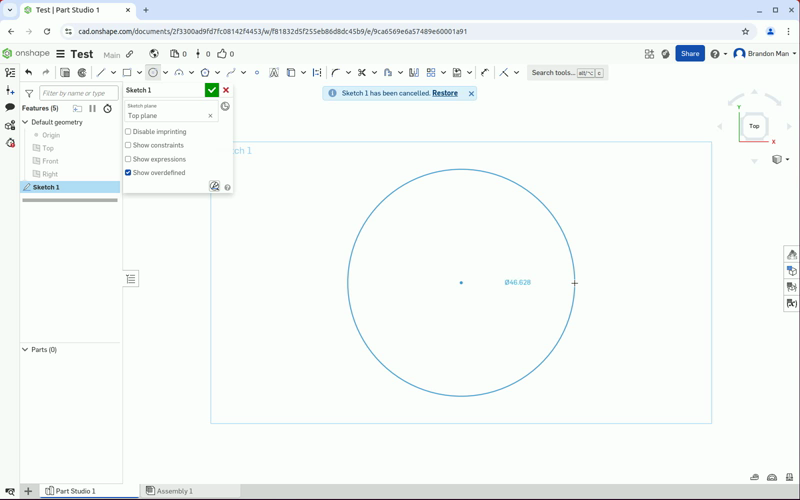
key(esc)
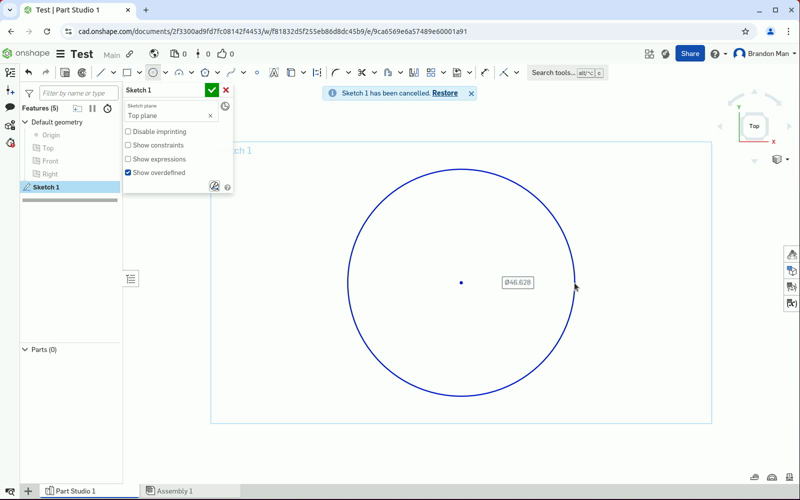
key(c)
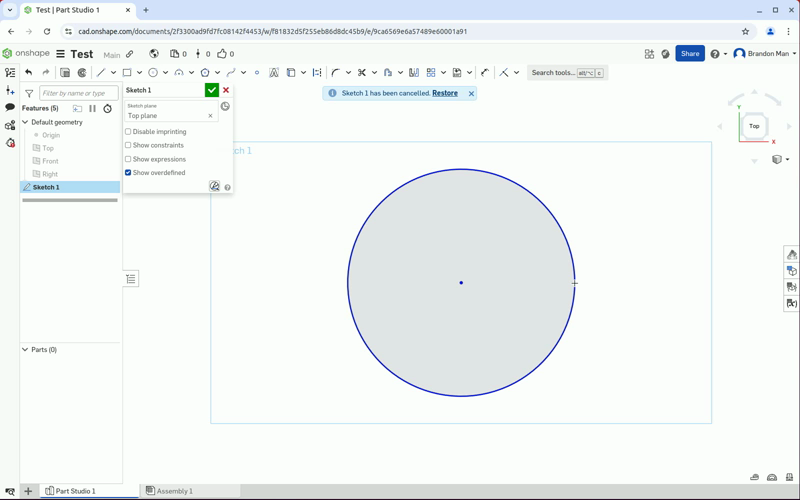
key_down(shift)
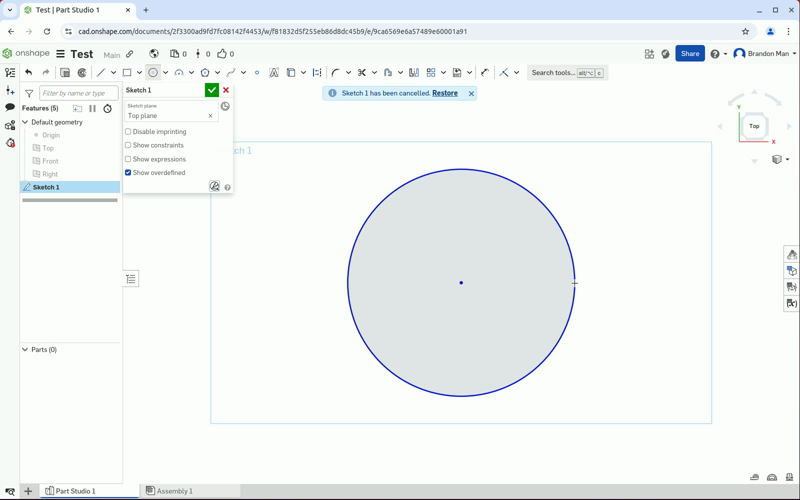
mouse_move(397, 344)
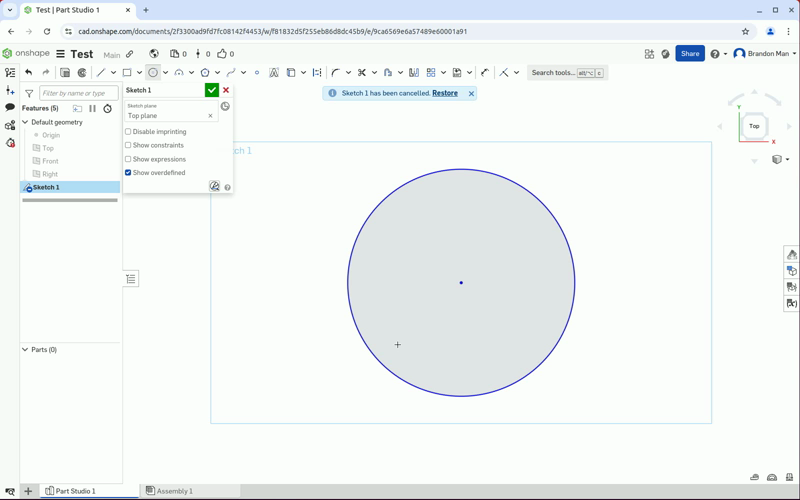
click(397, 344)
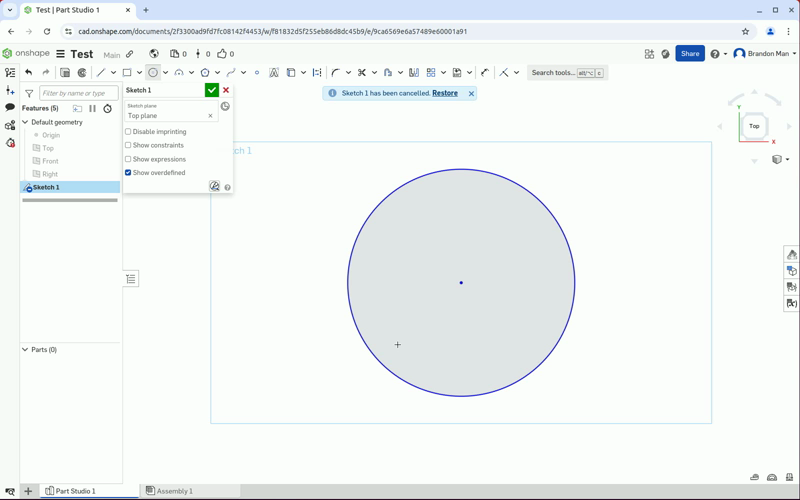
key_up(shift)
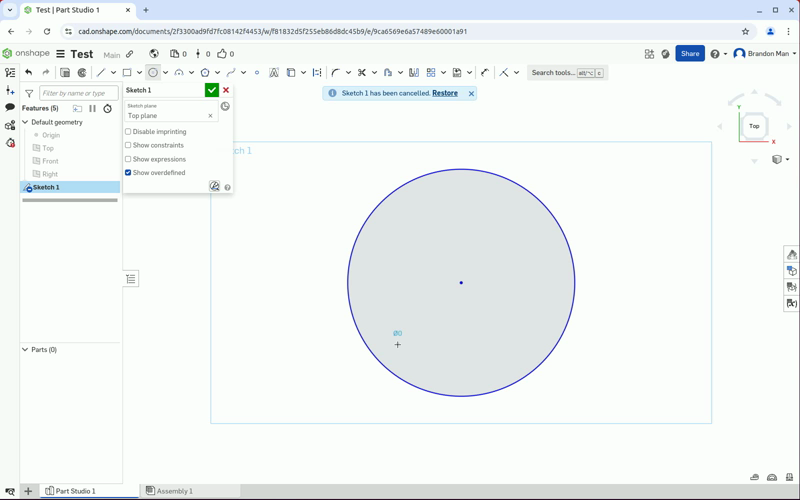
mouse_move(407, 344)
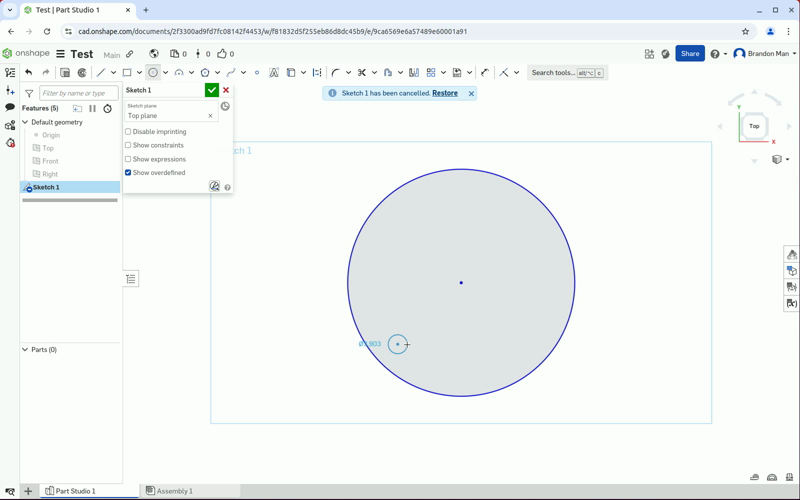
click(407, 344)
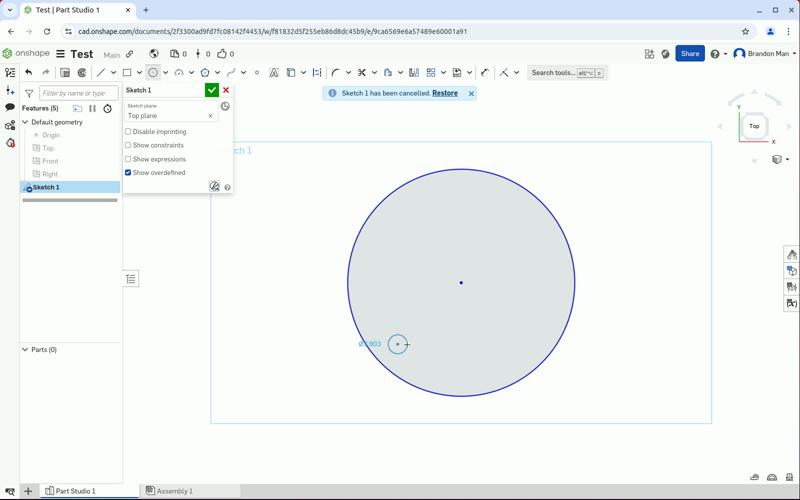
key(esc)
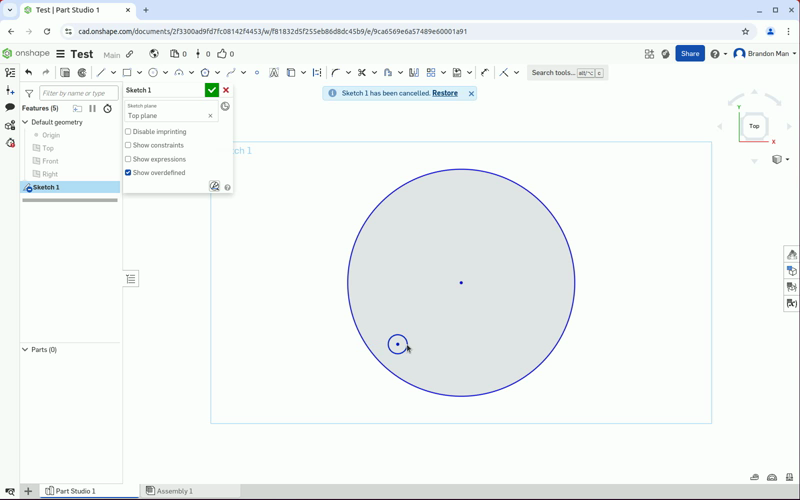
key(c)
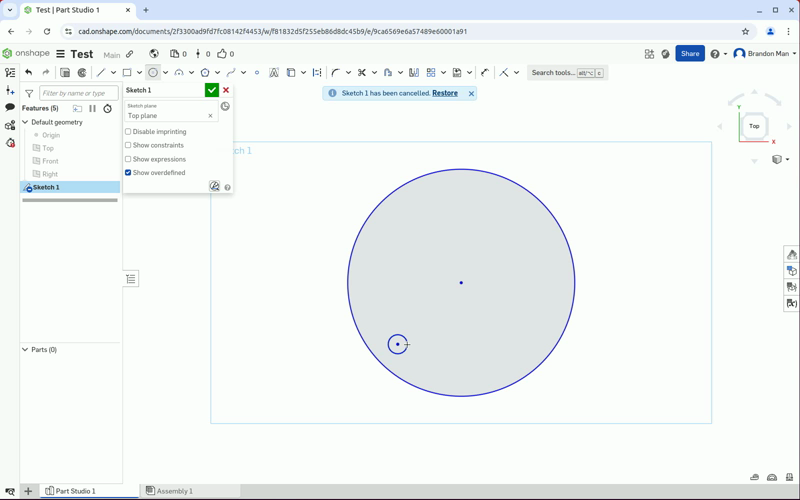
key_down(shift)
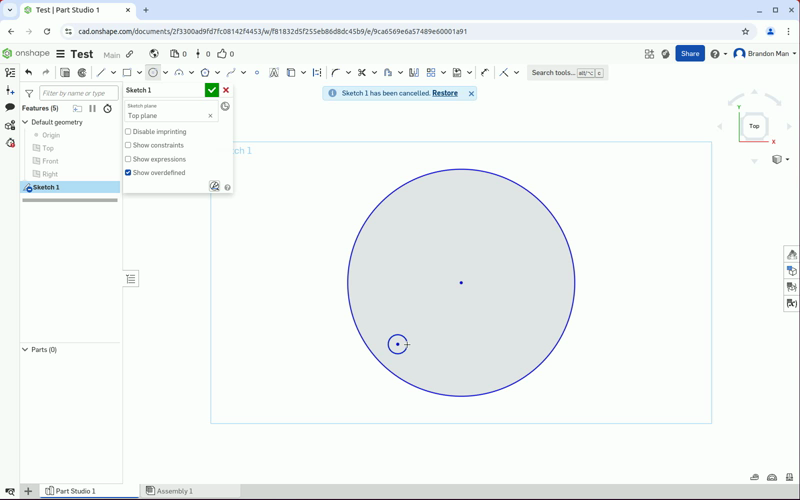
mouse_move(397, 221)
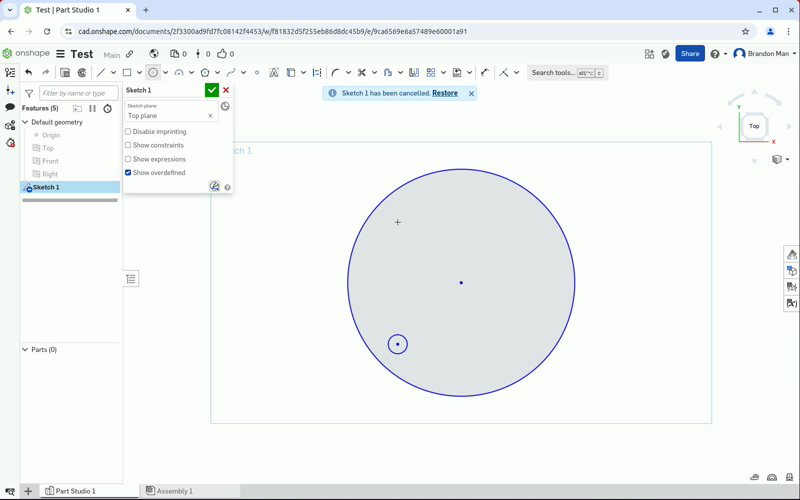
click(397, 221)
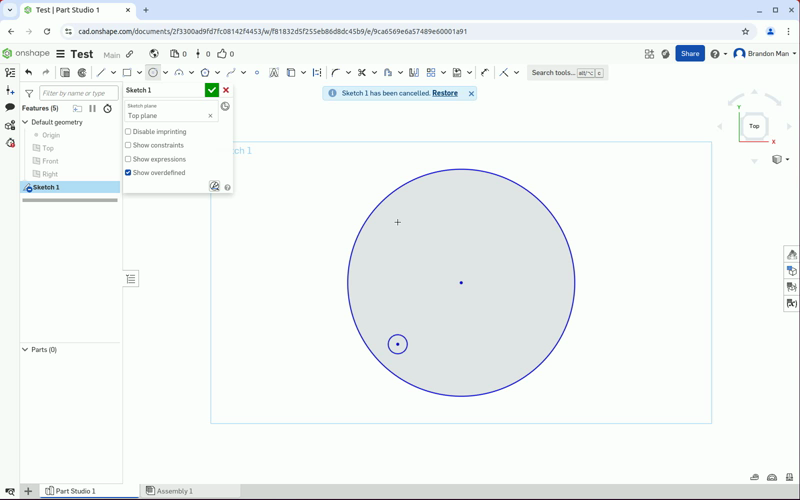
key_up(shift)
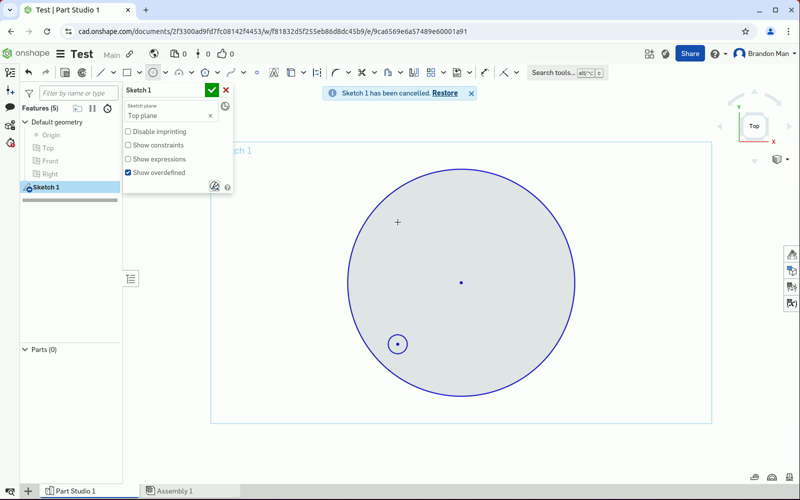
mouse_move(407, 221)
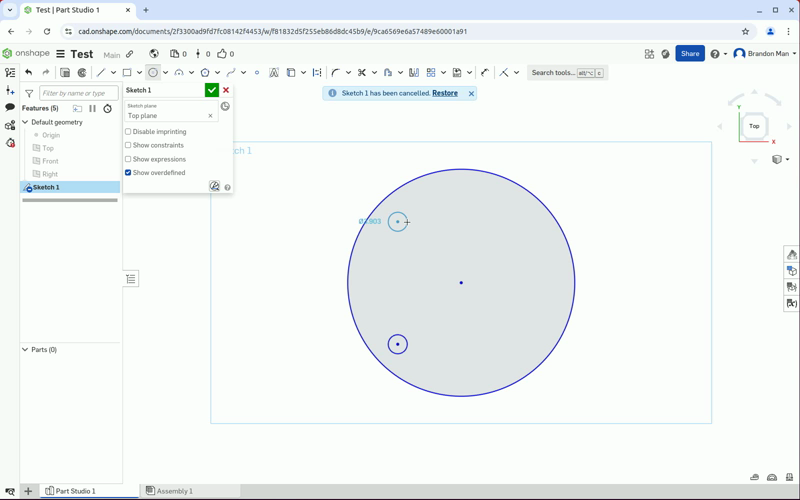
click(407, 221)
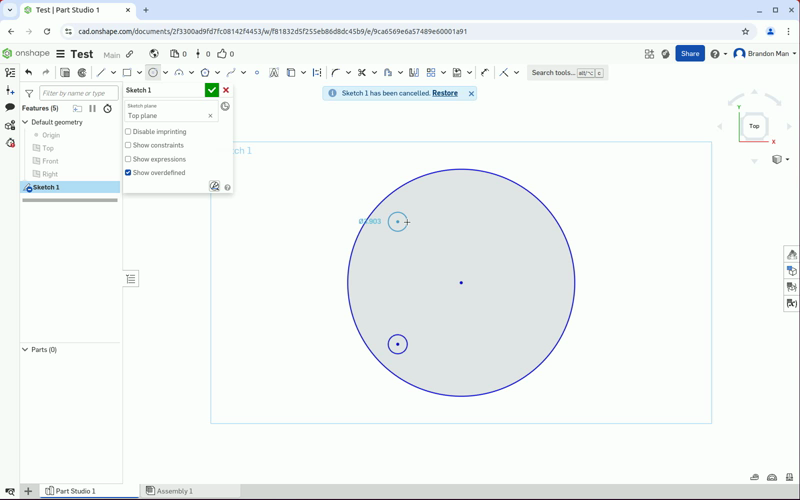
key(esc)
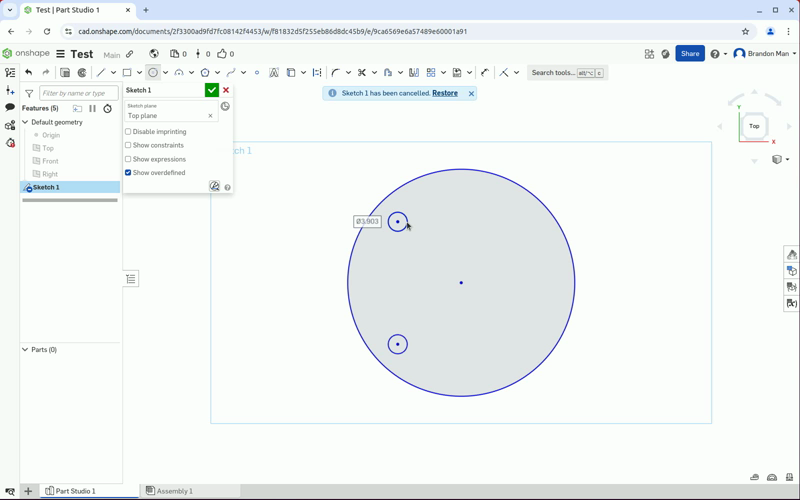
key(c)
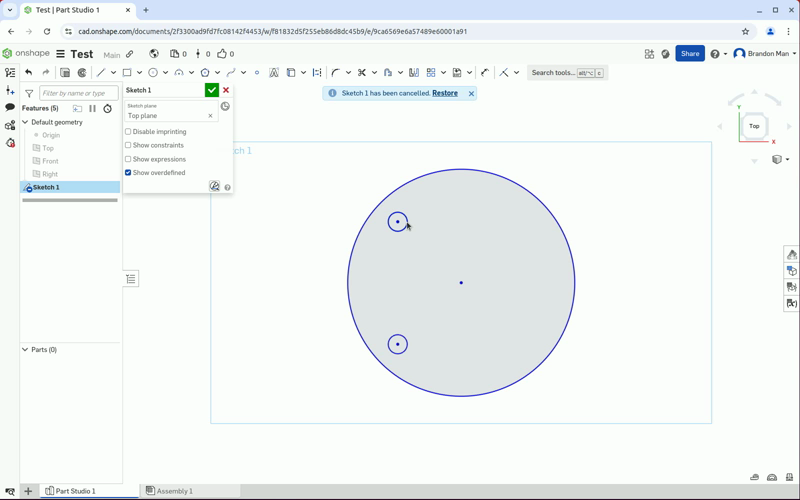
key_down(shift)
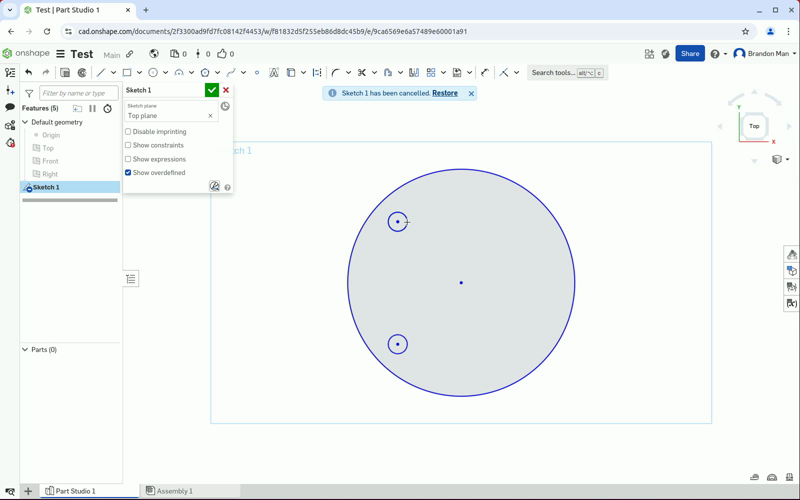
mouse_move(461, 282)
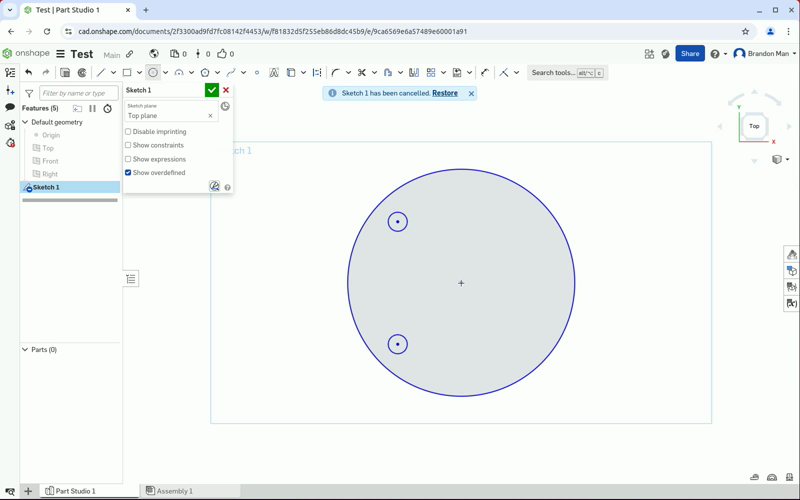
click(461, 282)
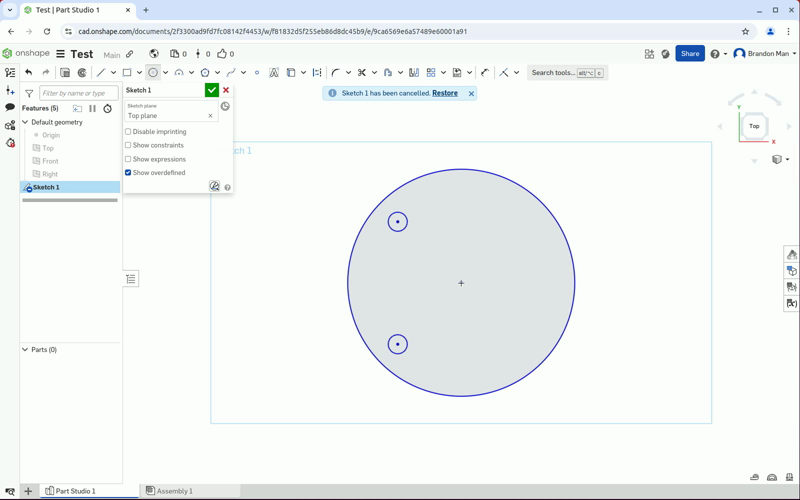
key_up(shift)
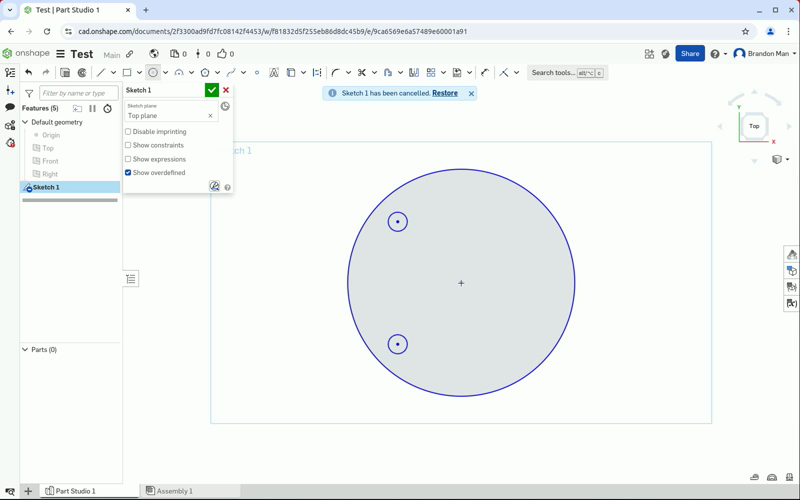
mouse_move(525, 282)
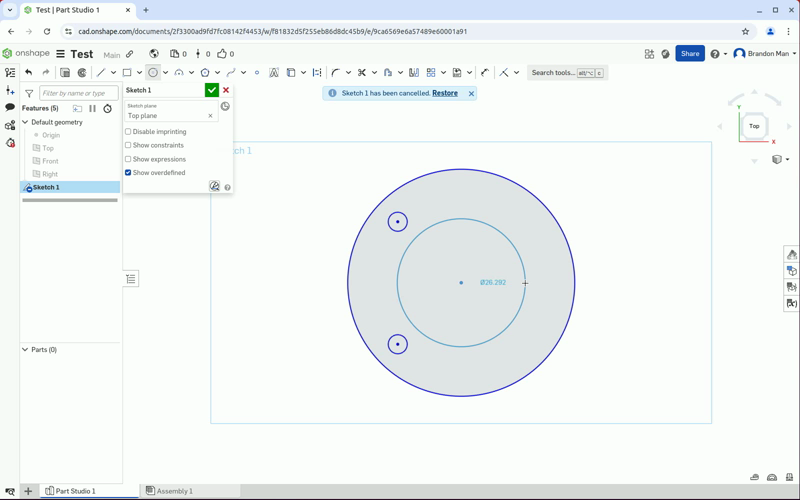
click(525, 282)
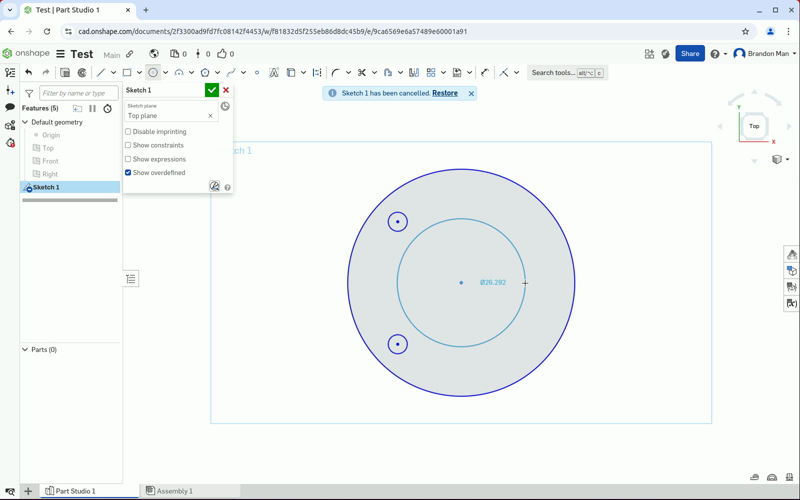
key(esc)
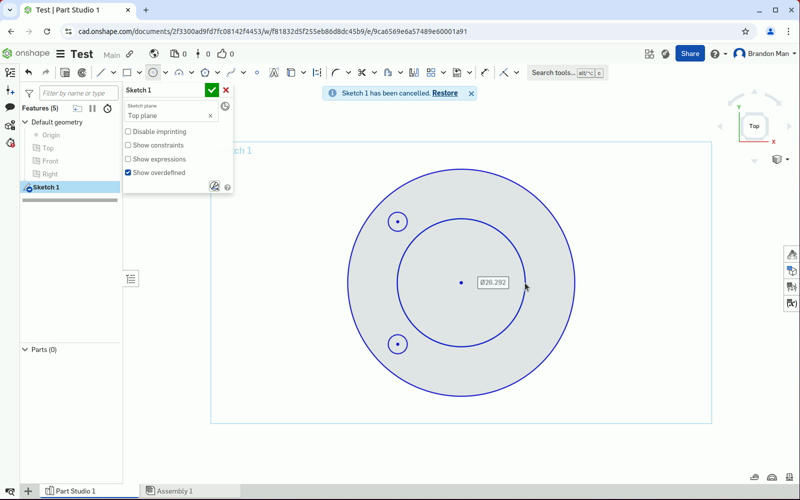
key(c)
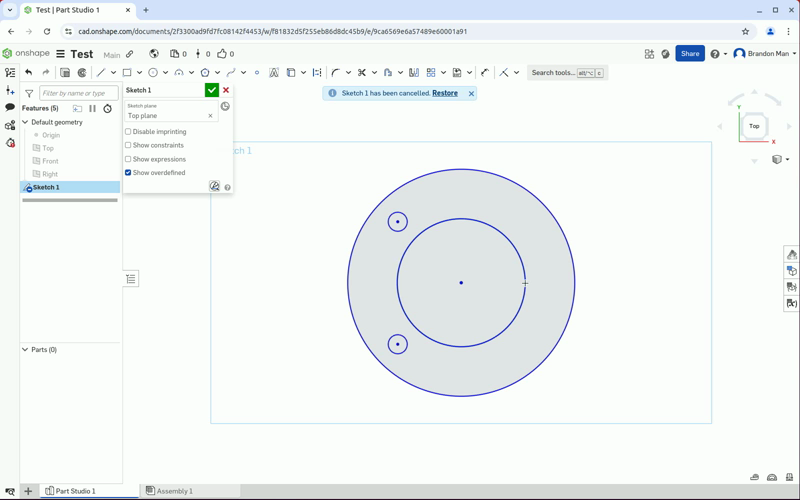
key_down(shift)
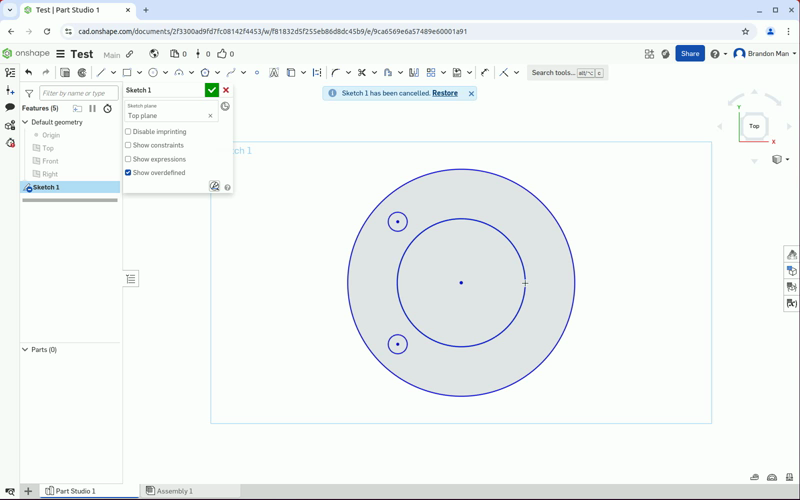
mouse_move(522, 344)
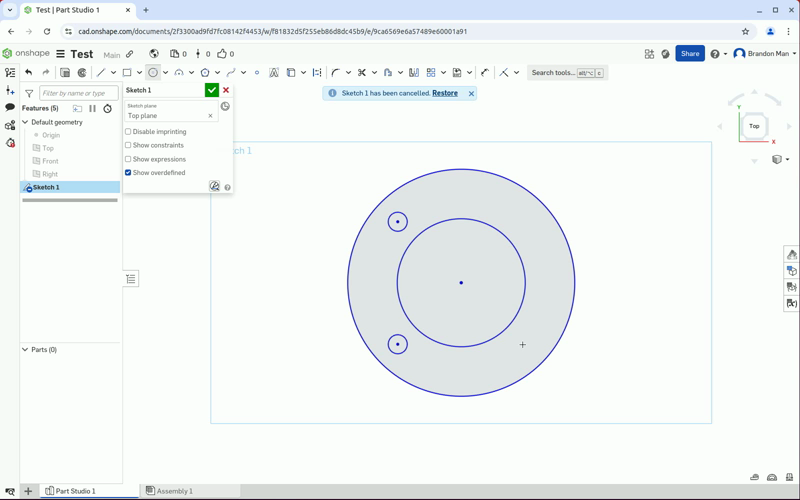
click(522, 344)
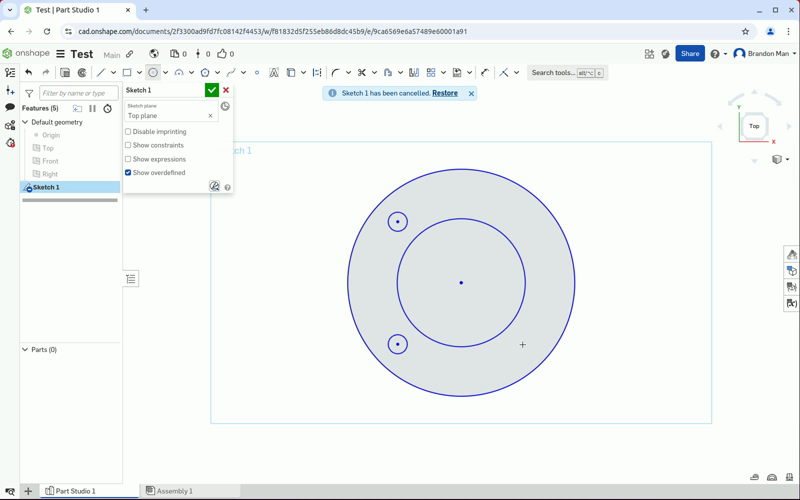
key_up(shift)
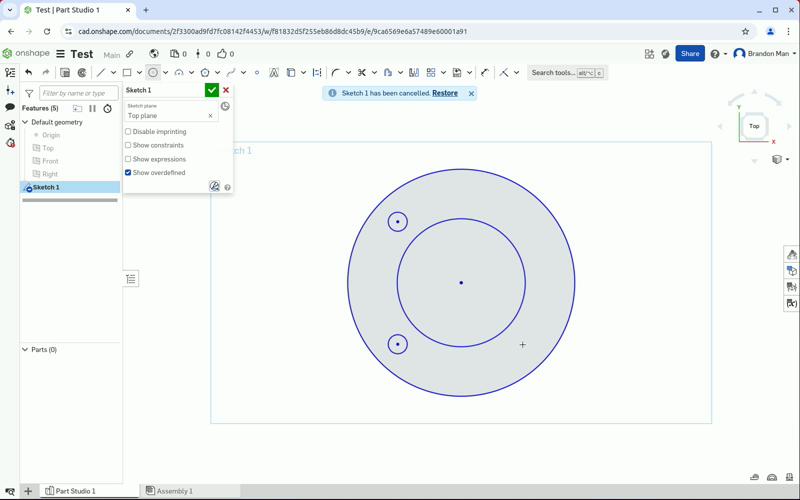
mouse_move(531, 344)
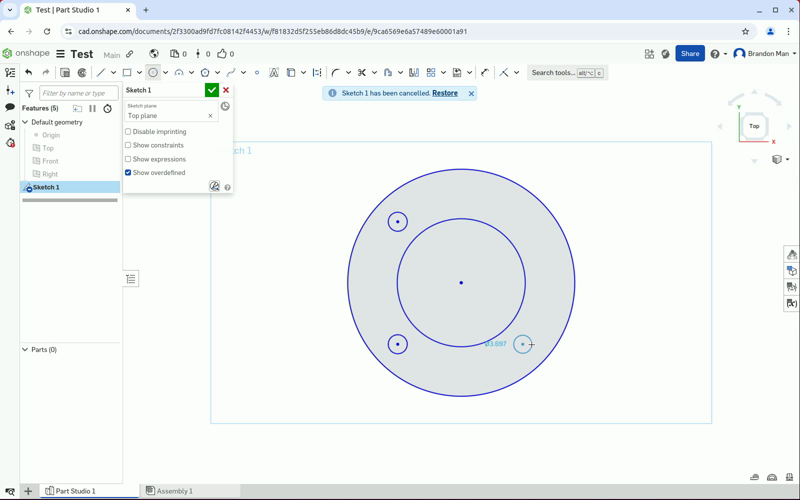
click(531, 344)
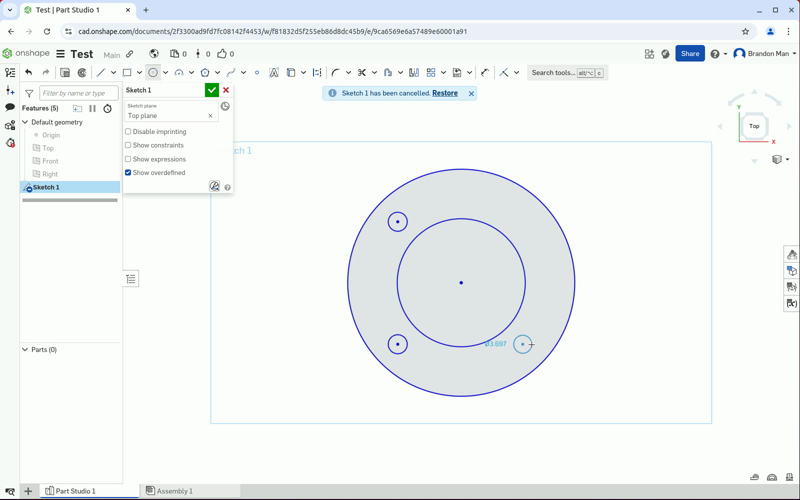
key(esc)
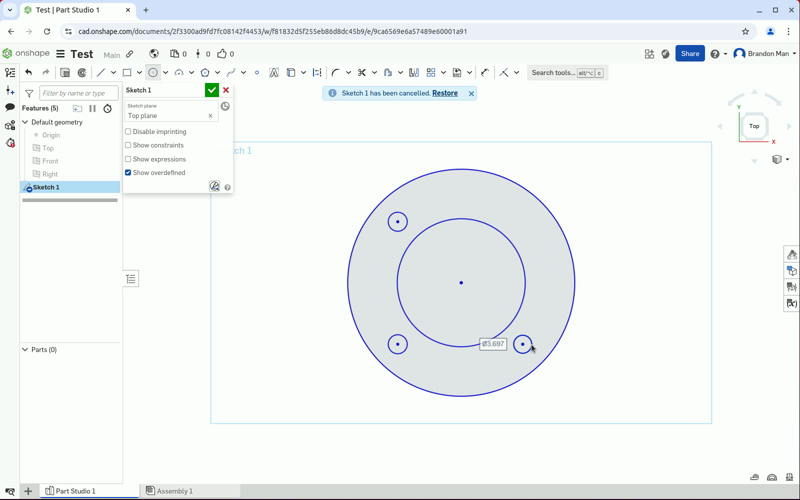
key(c)
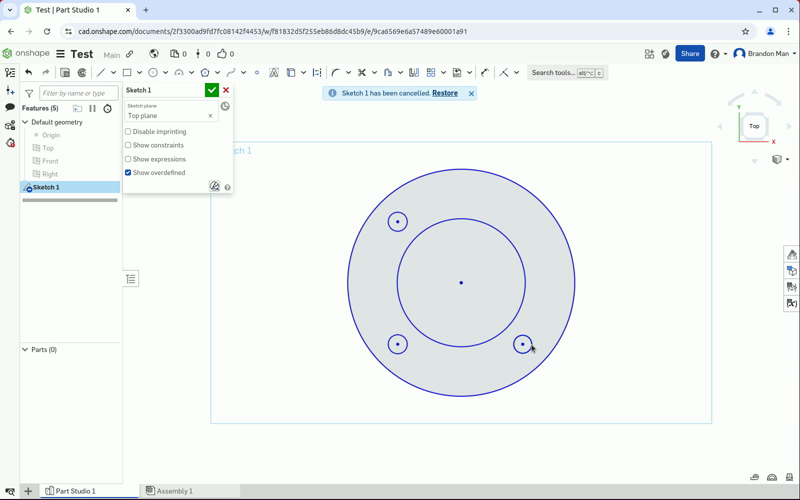
key_down(shift)
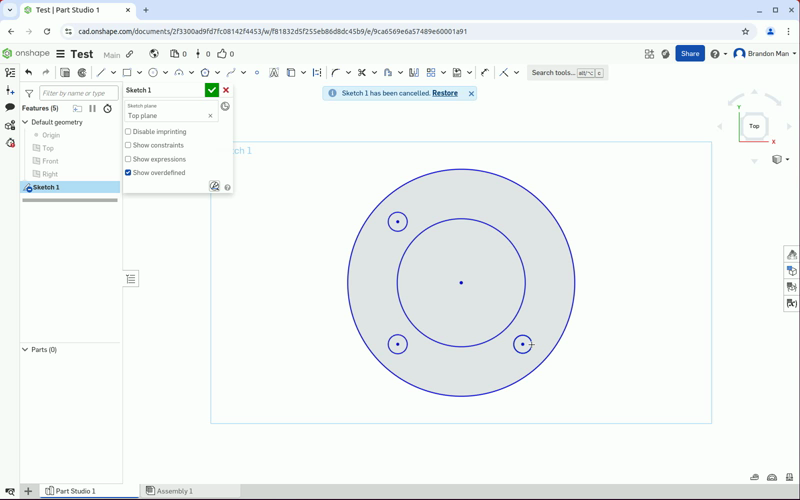
mouse_move(522, 221)
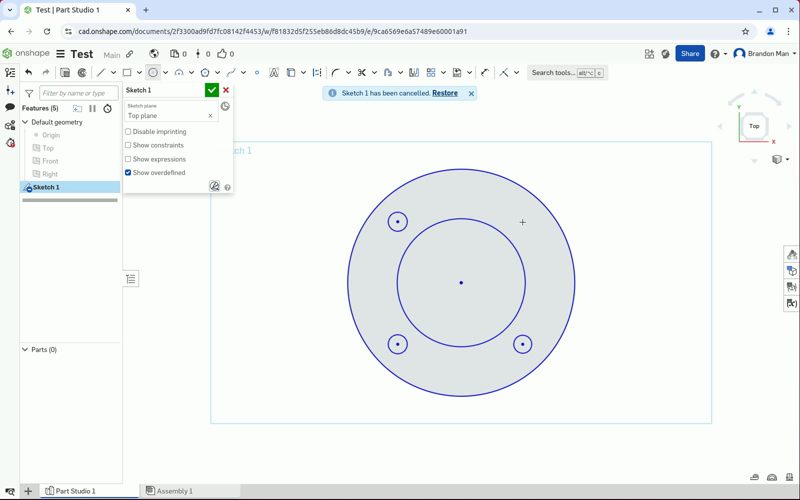
click(522, 221)
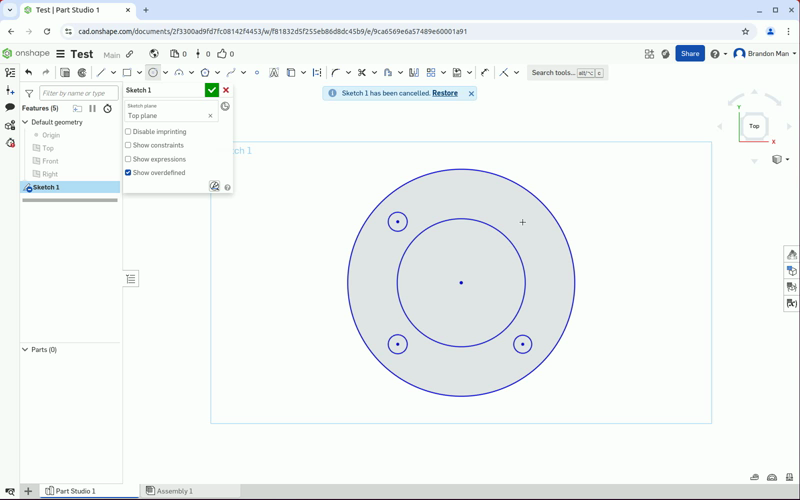
key_up(shift)
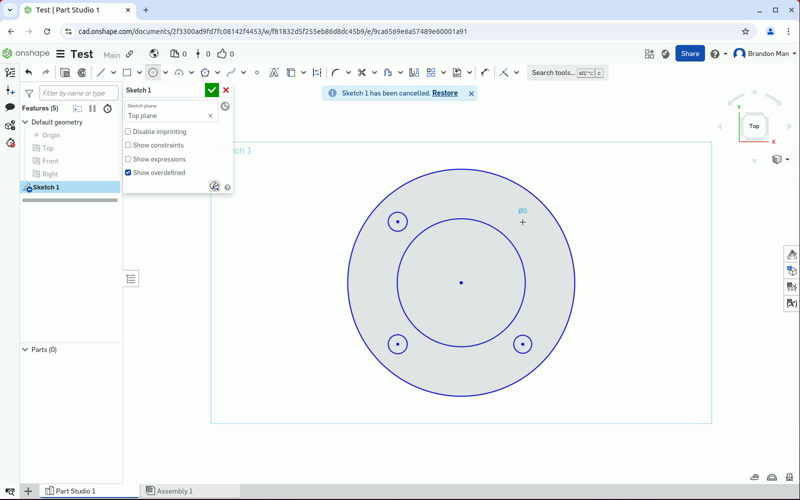
mouse_move(531, 221)
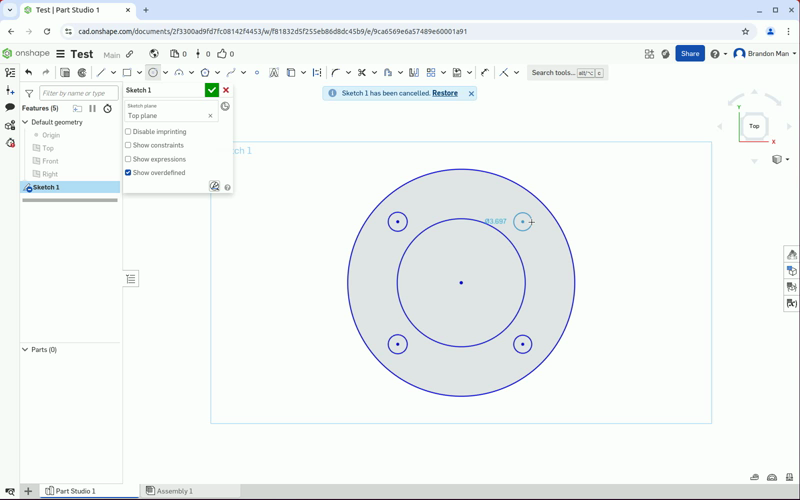
click(531, 221)
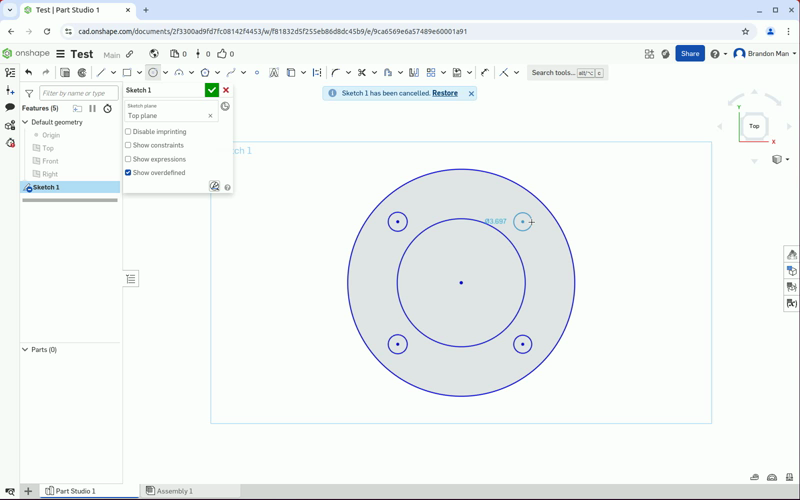
key(esc)
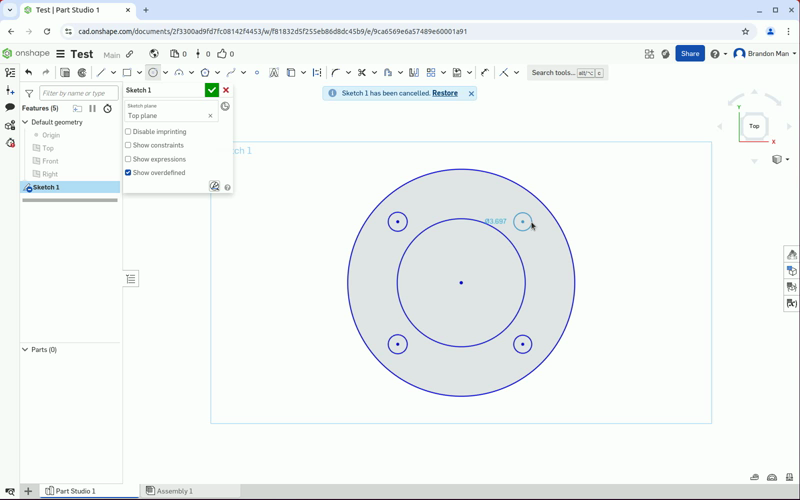
mouse_move(374, 269)
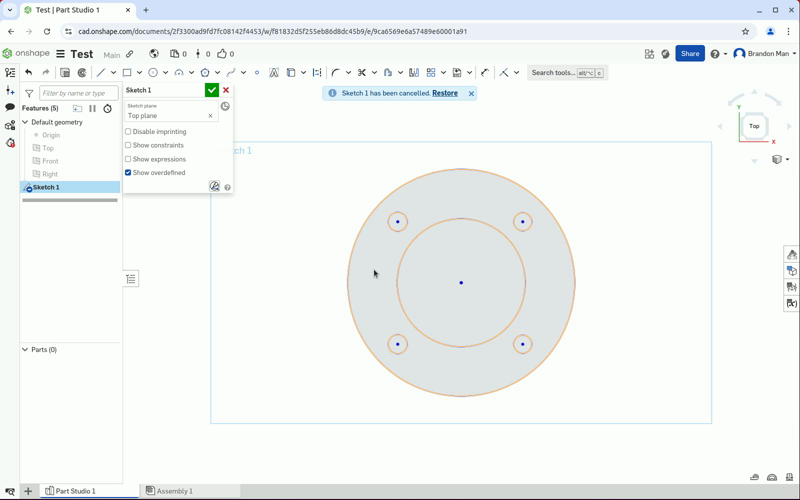
click(374, 269)
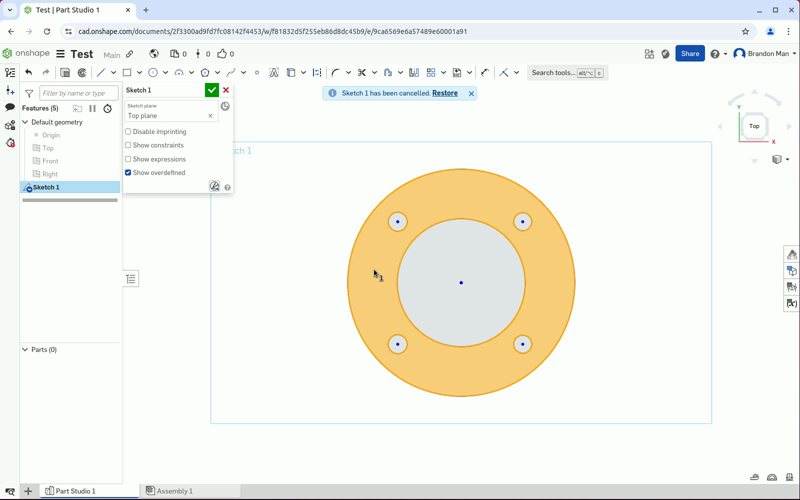
mouse_move(73, 352)
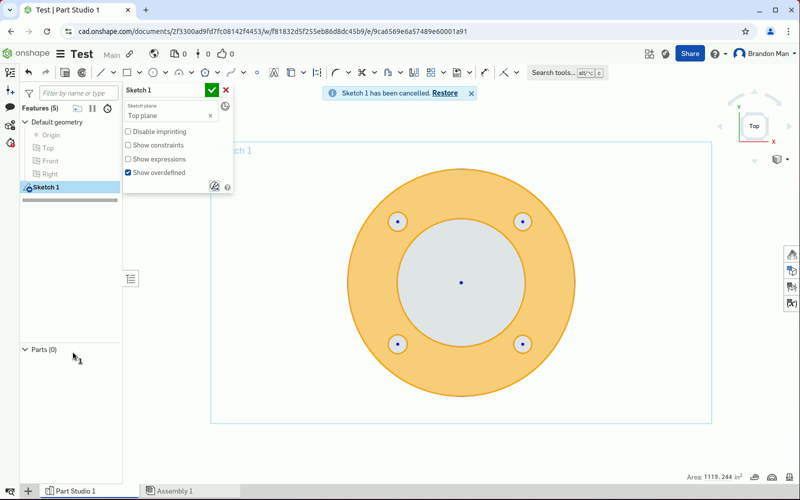
key(shift+y)
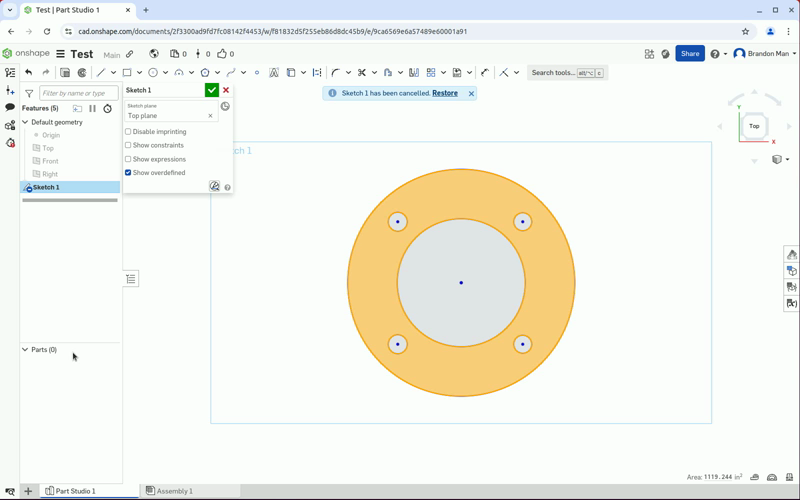
key(shift+e)
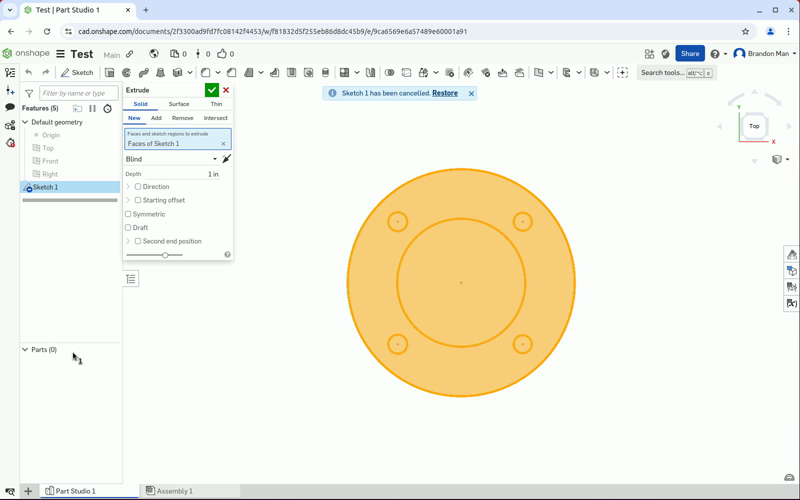
mouse_move(143, 106)
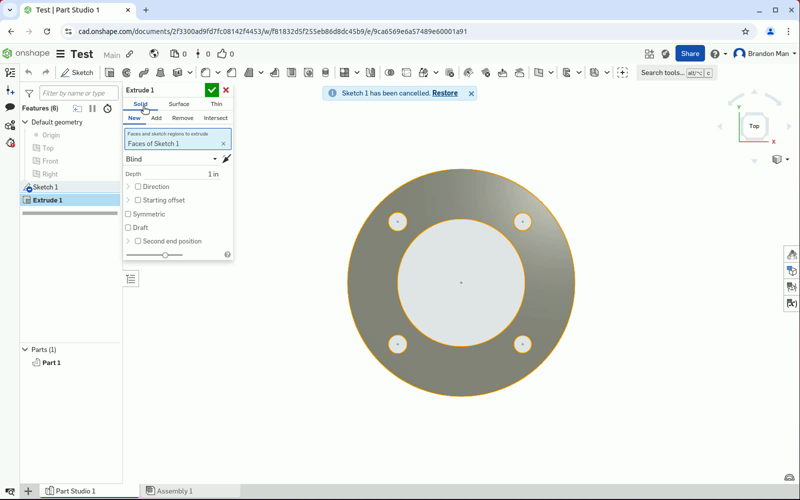
click(143, 106)
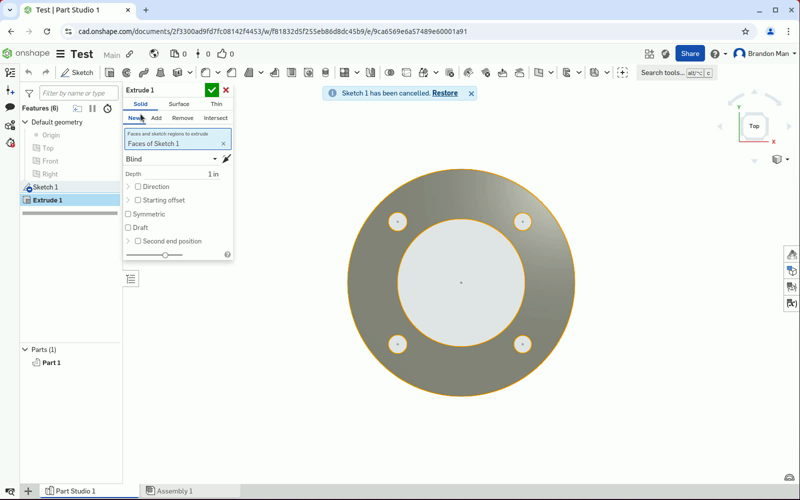
mouse_move(137, 120)
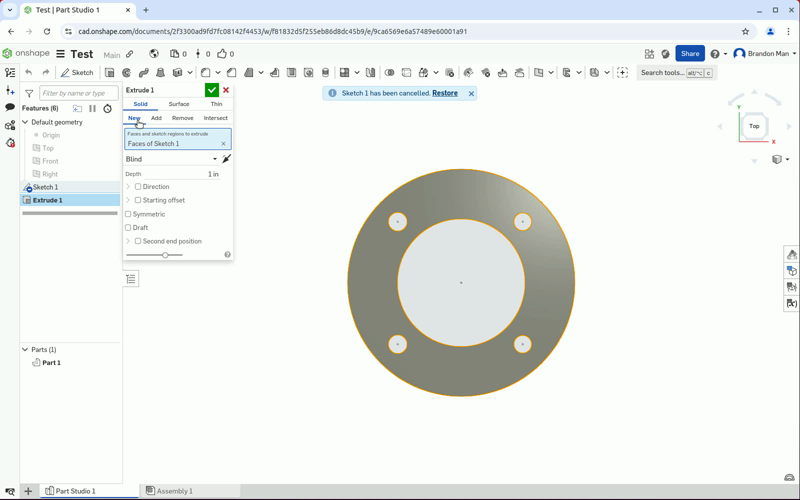
click(137, 120)
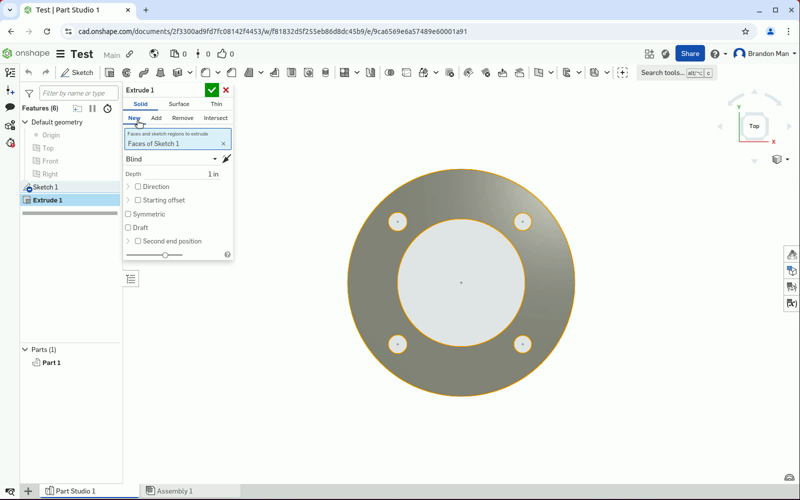
key(tab, 4)
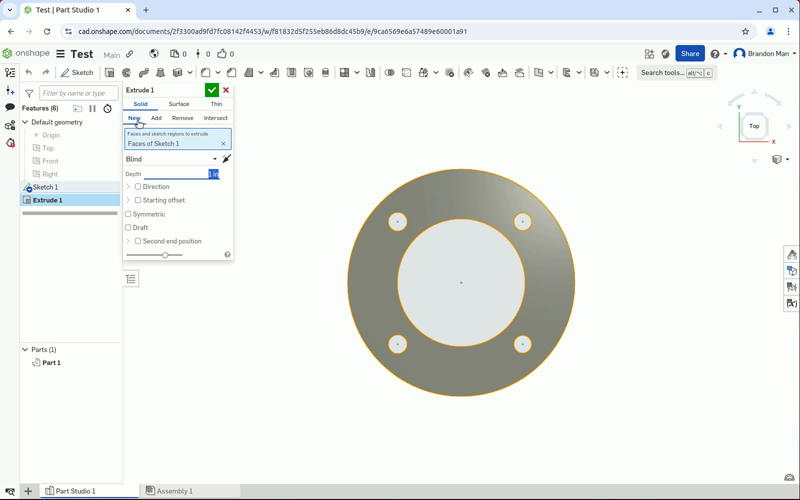
text(4.574)
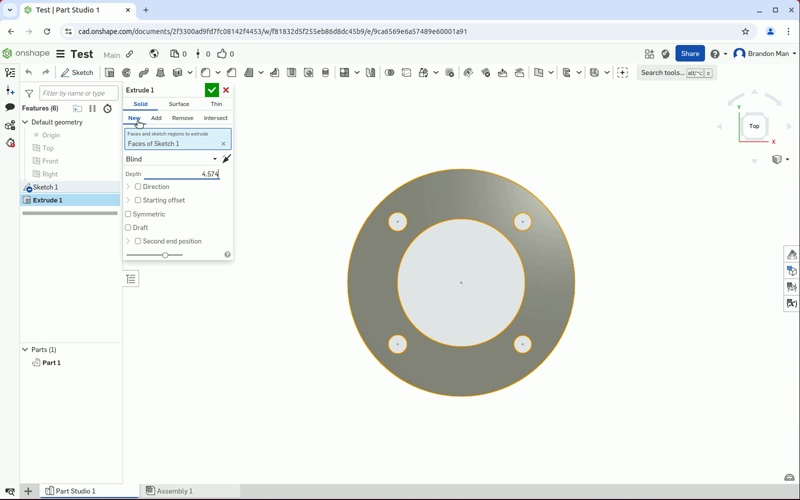
key(enter)
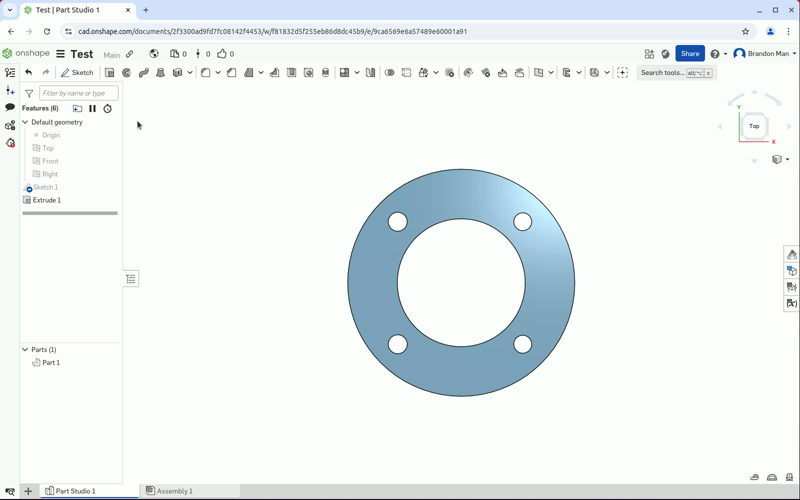
key(shift+h)
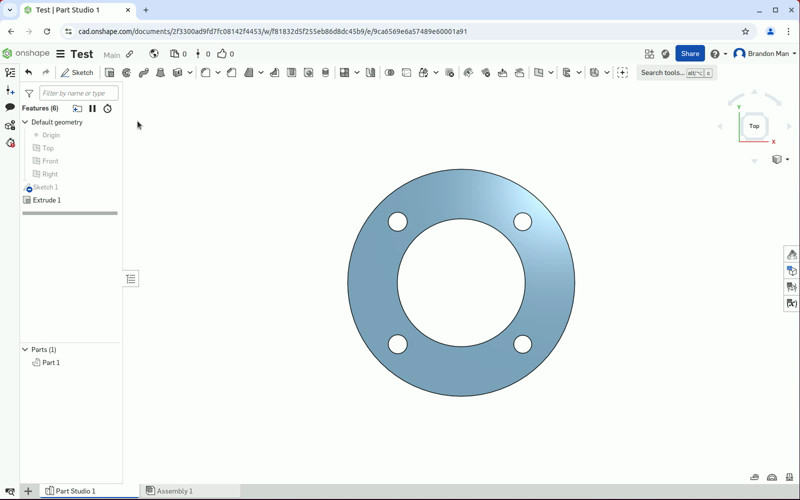
key(shift+h)
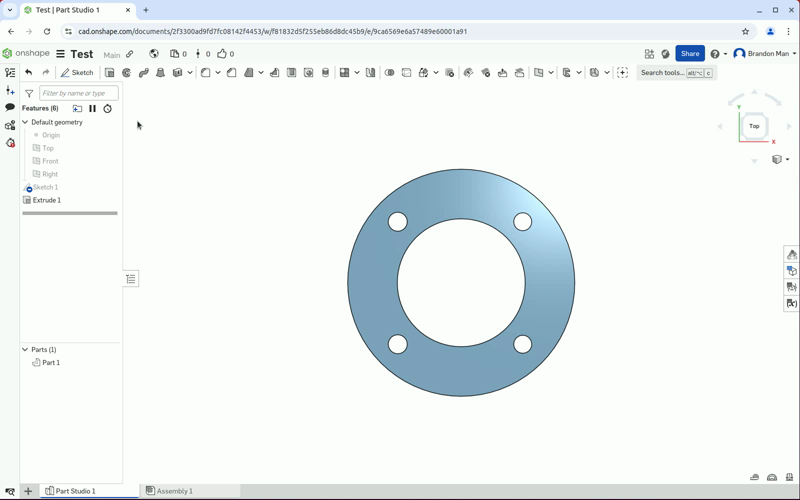
mouse_move(73, 189)
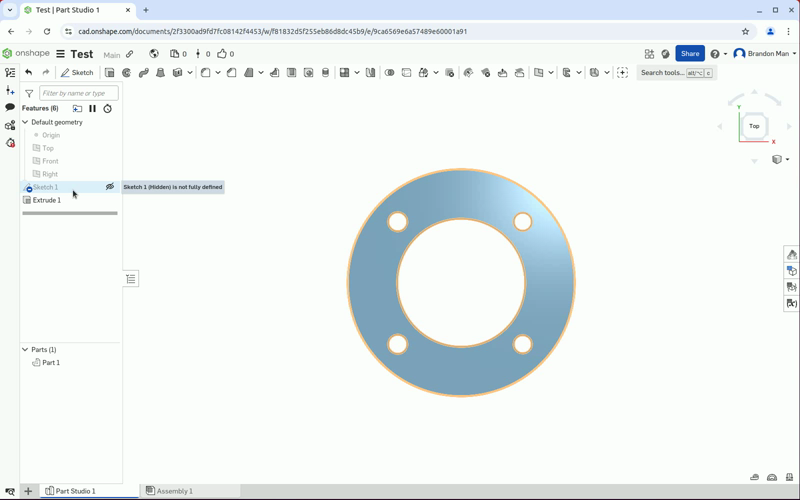
click(73, 189)
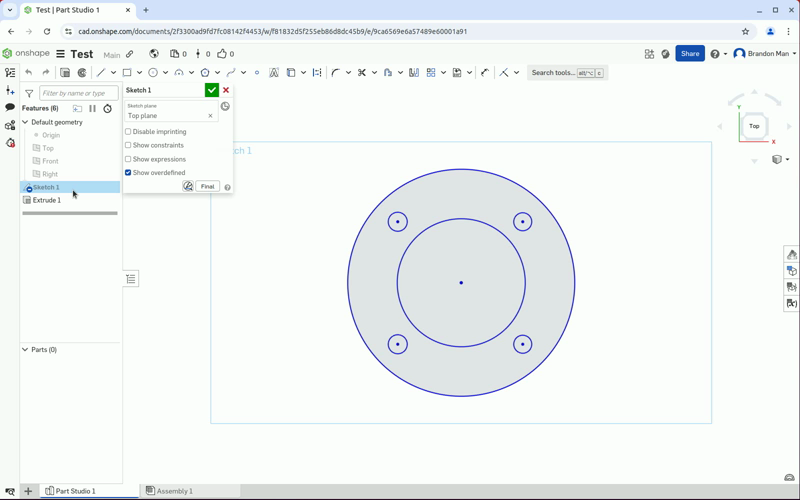
mouse_move(229, 92)
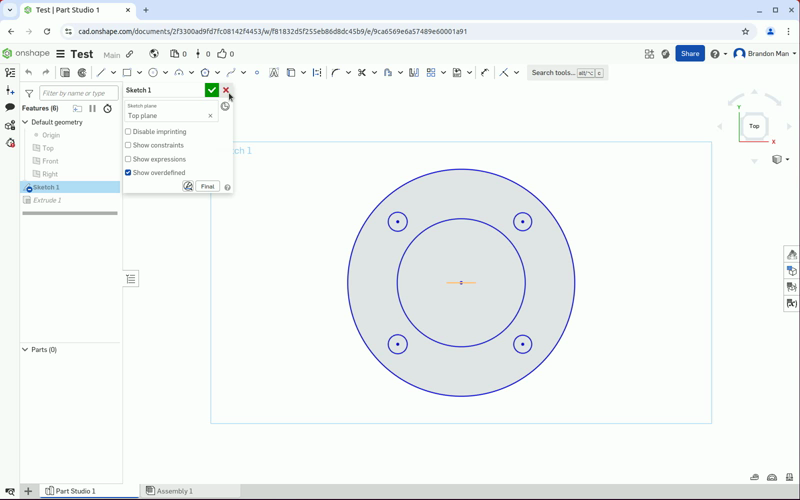
click(229, 92)
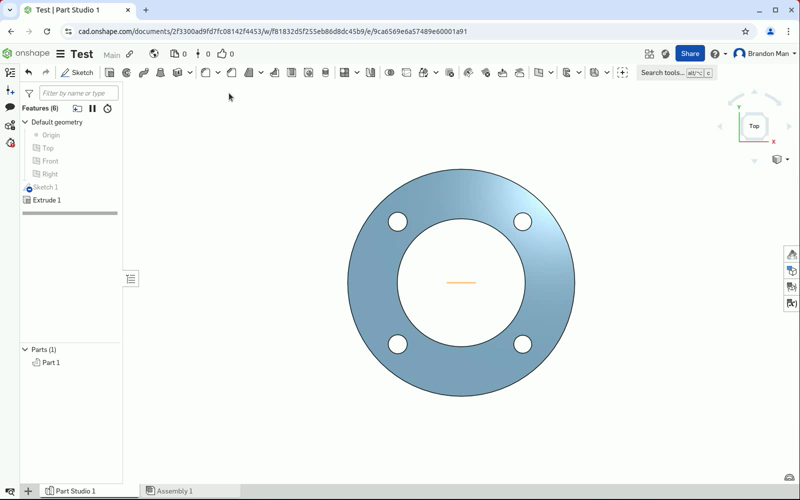
mouse_move(541, 75)
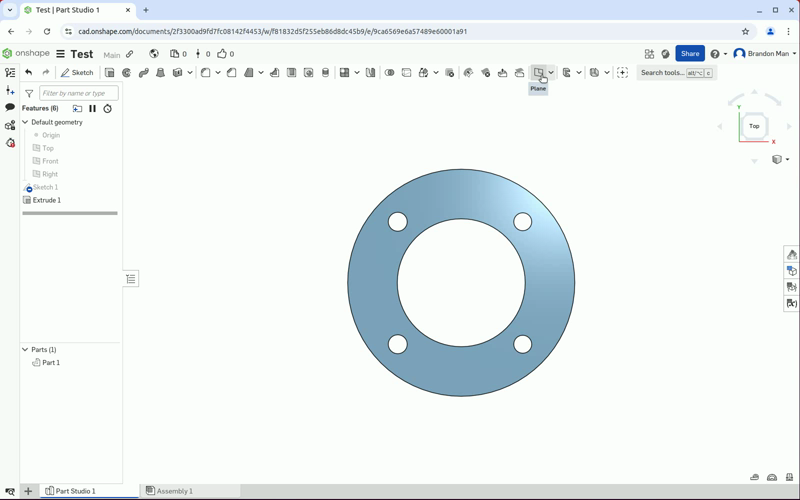
click(541, 75)
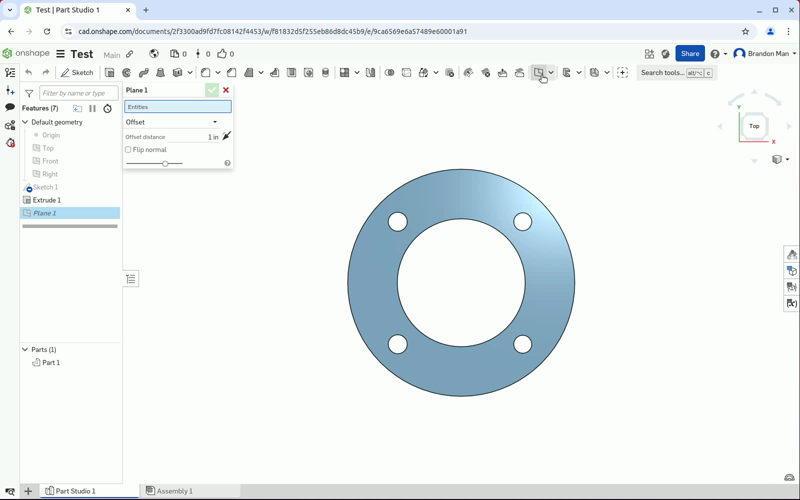
mouse_move(73, 150)
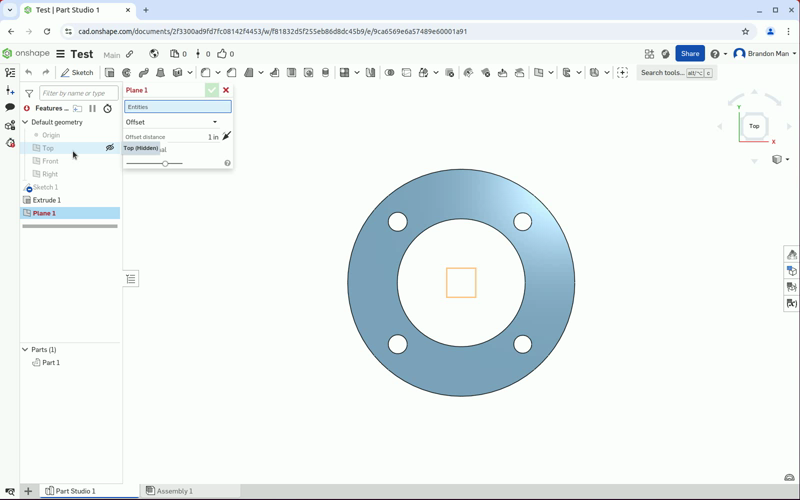
click(73, 150)
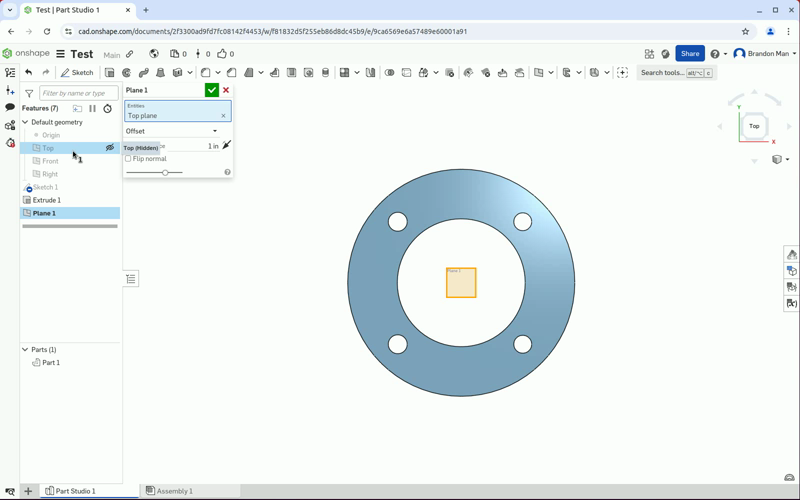
key(tab, 2)
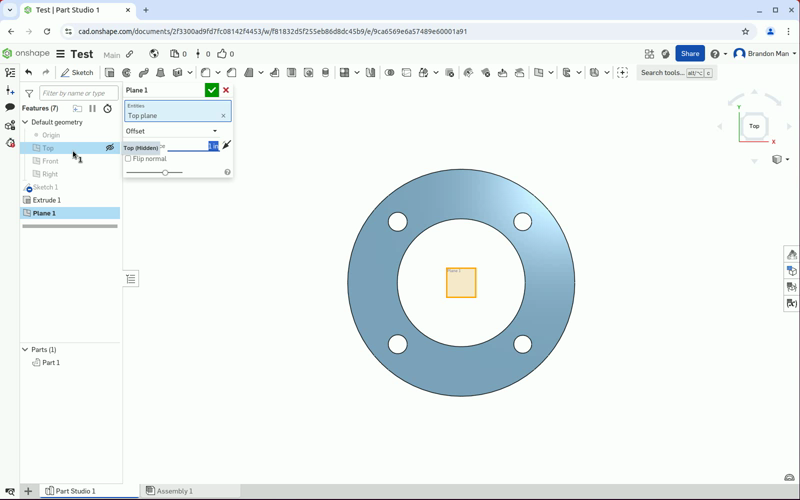
text(4.56)
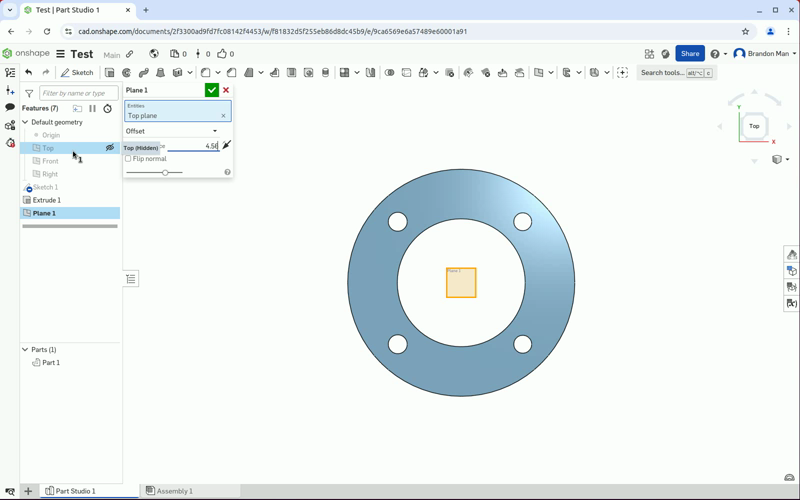
key(enter, 2)
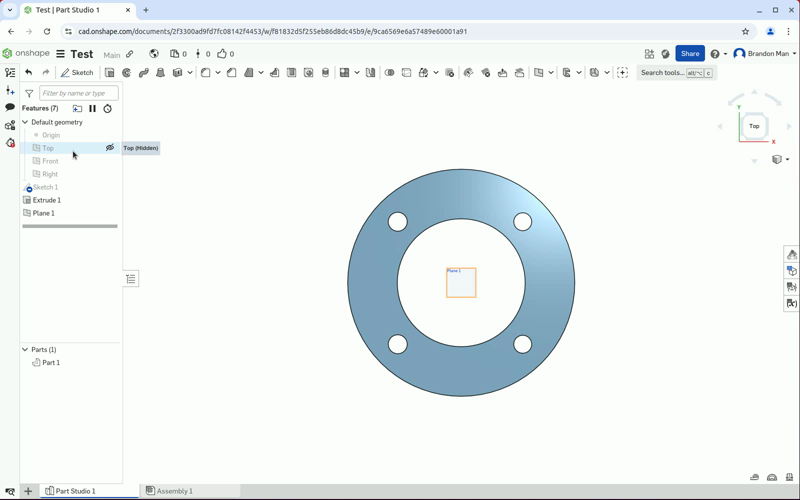
key(shift+s)
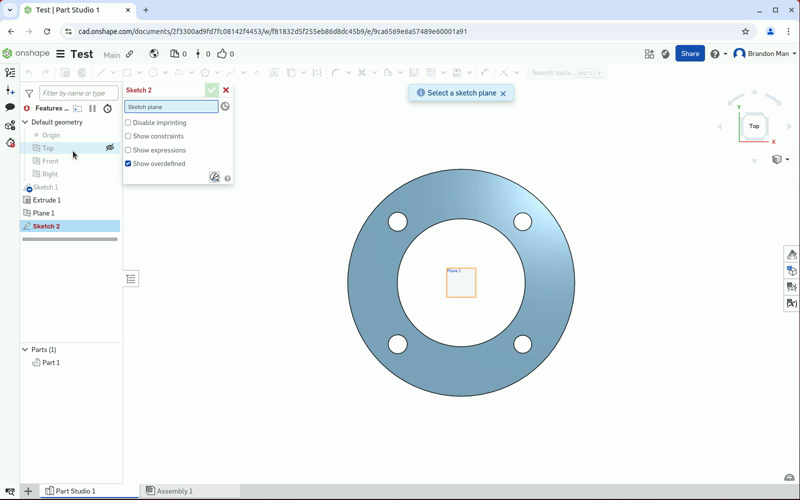
mouse_move(73, 215)
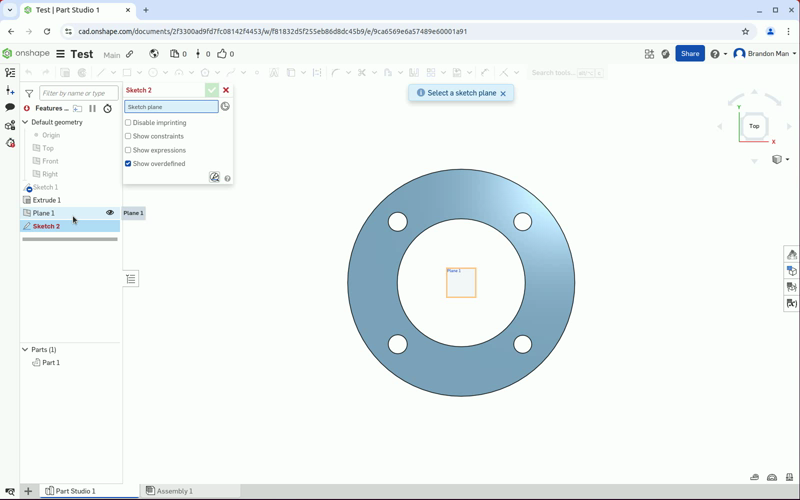
click(73, 215)
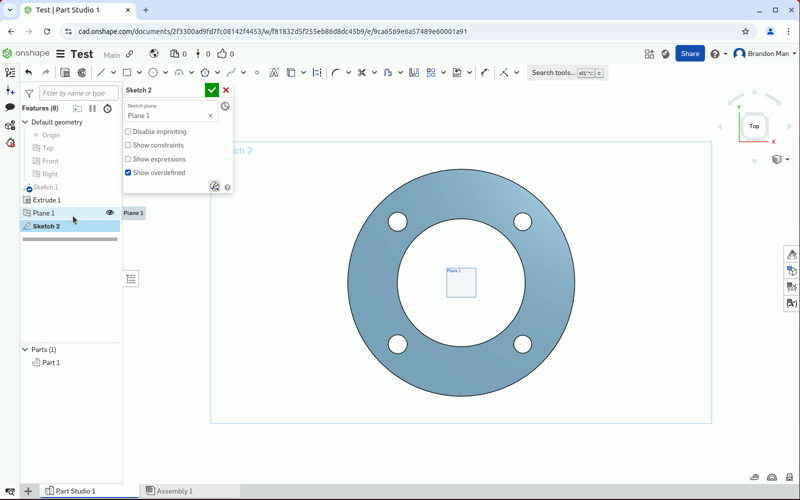
mouse_move(73, 352)
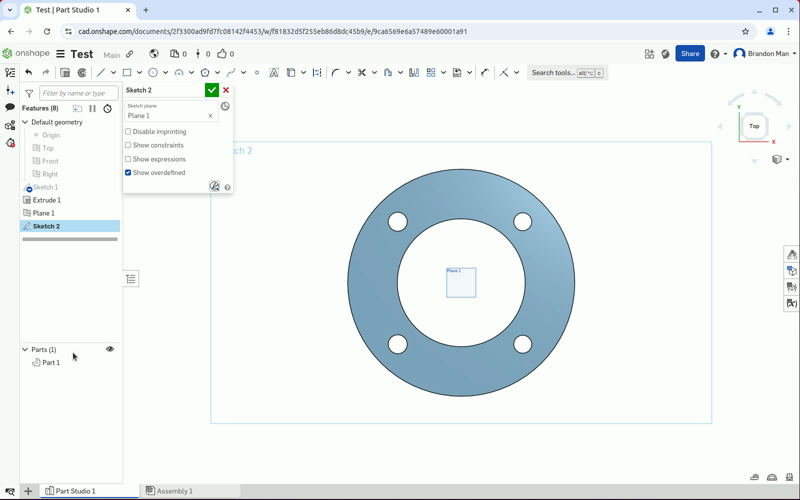
key(y)
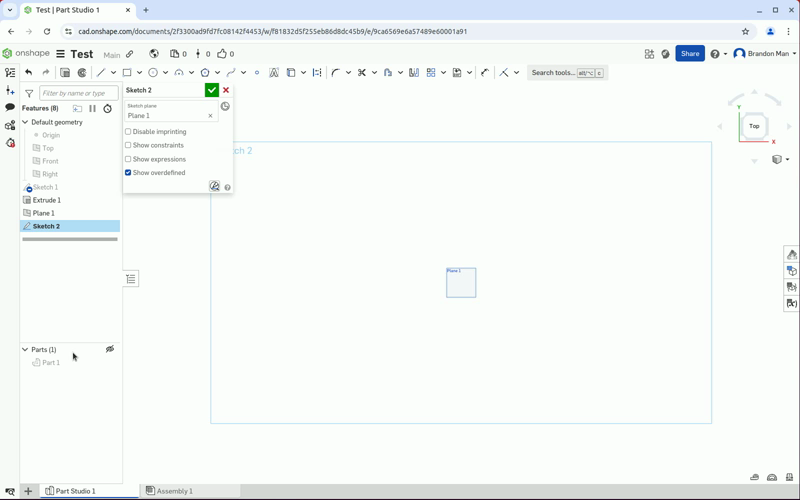
key(c)
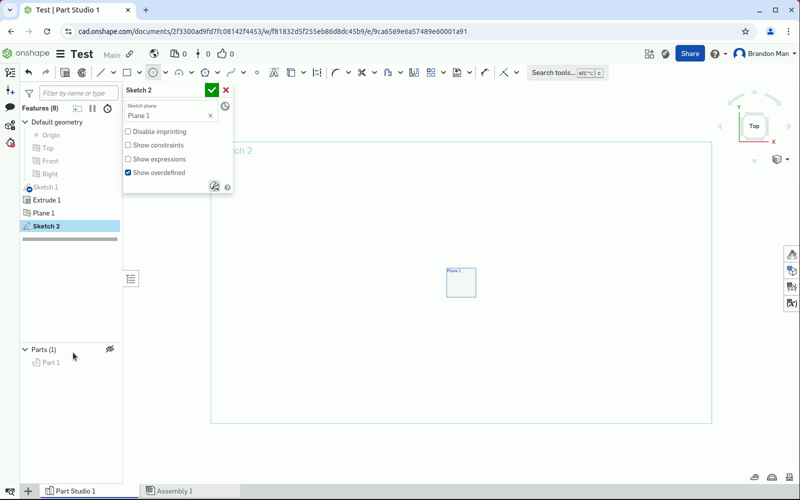
key_down(shift)
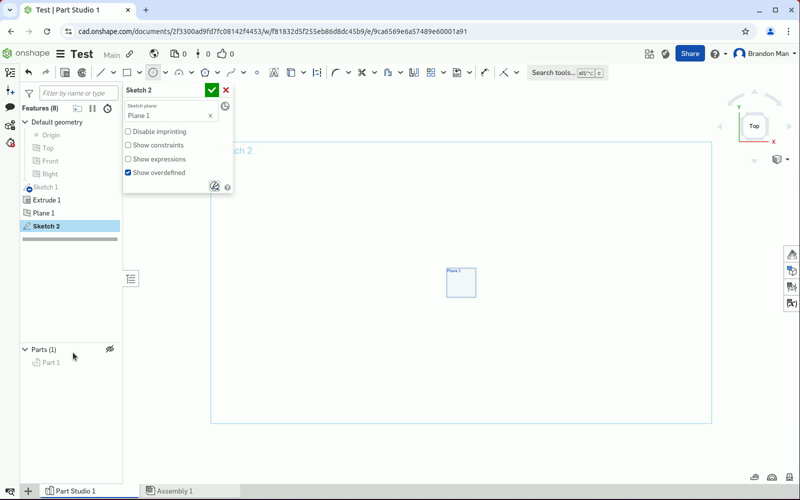
mouse_move(523, 345)
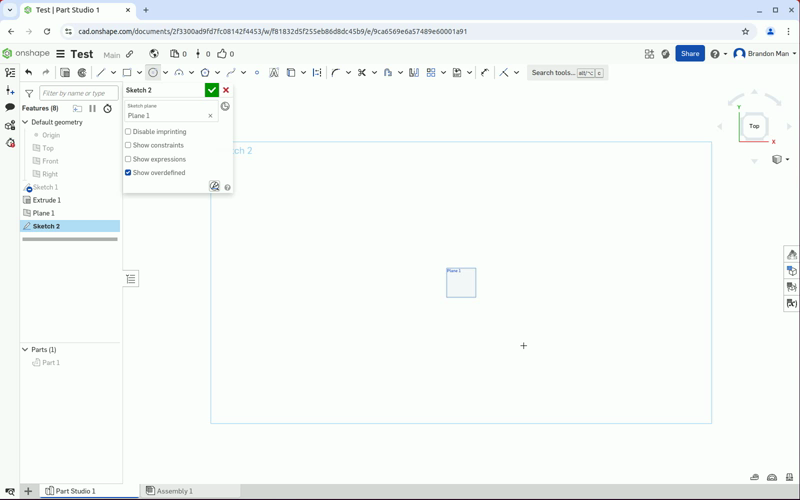
click(523, 345)
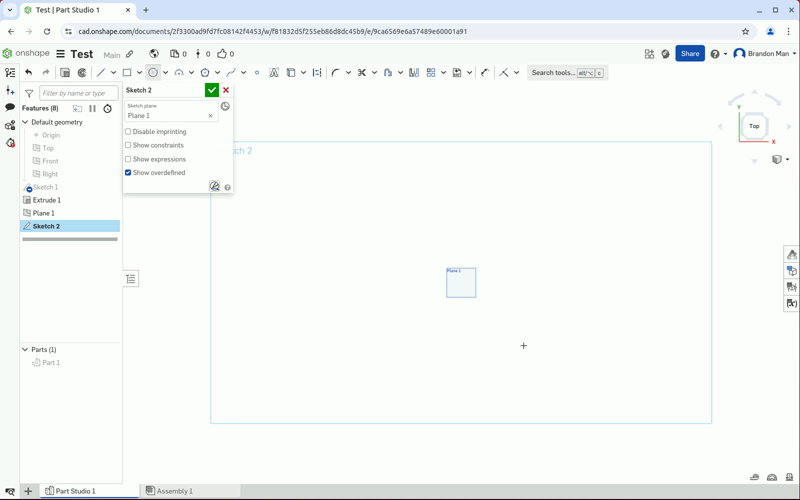
key_up(shift)
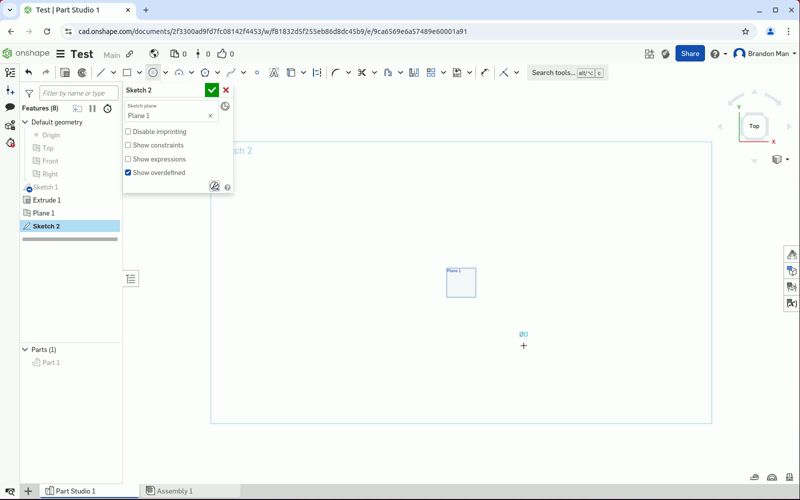
mouse_move(533, 345)
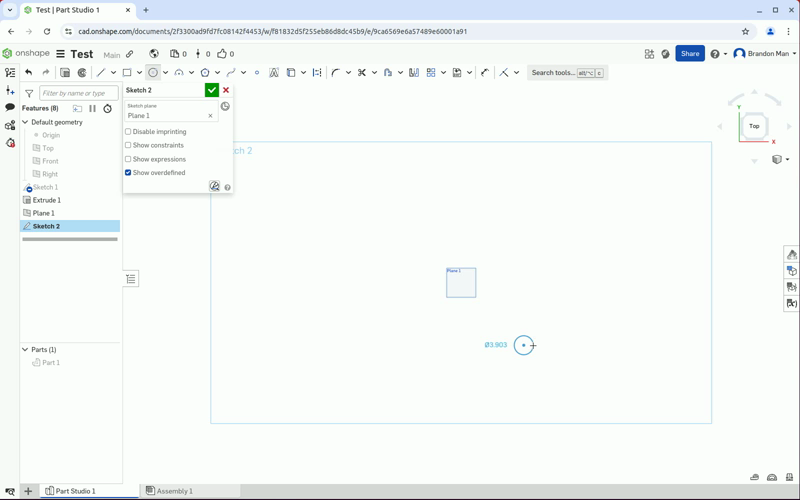
click(533, 345)
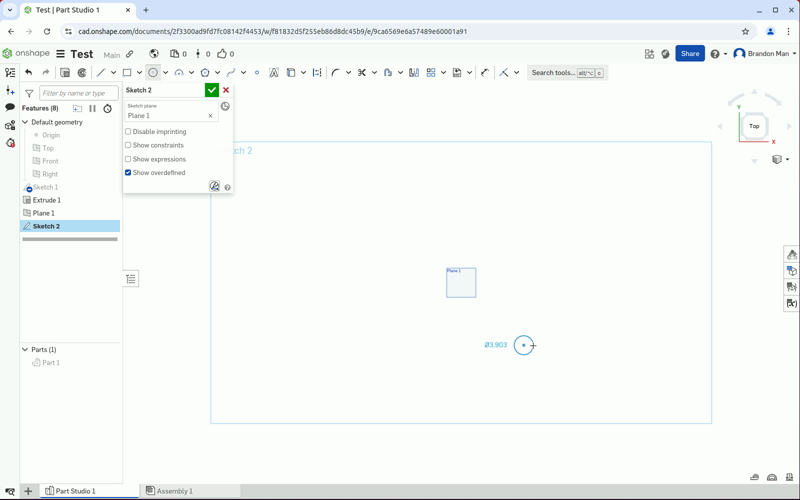
key(esc)
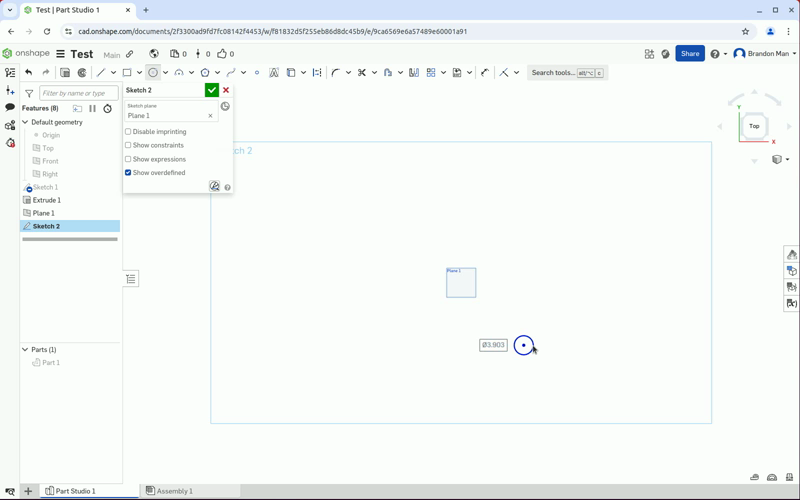
mouse_move(519, 338)
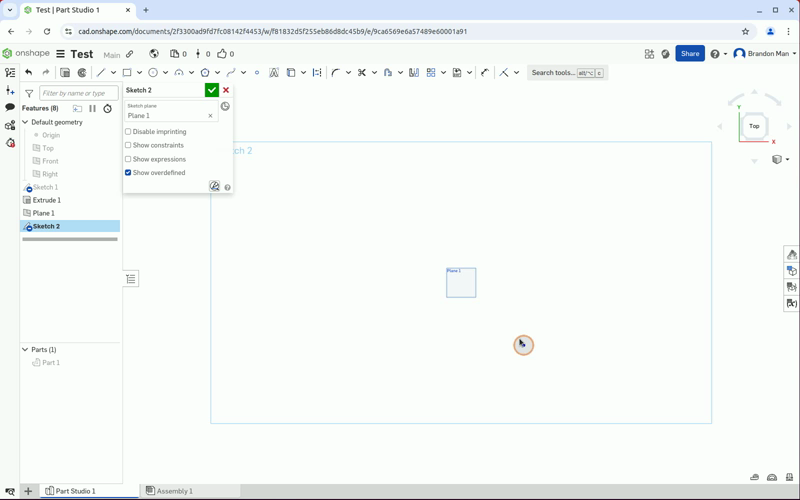
scroll(6)
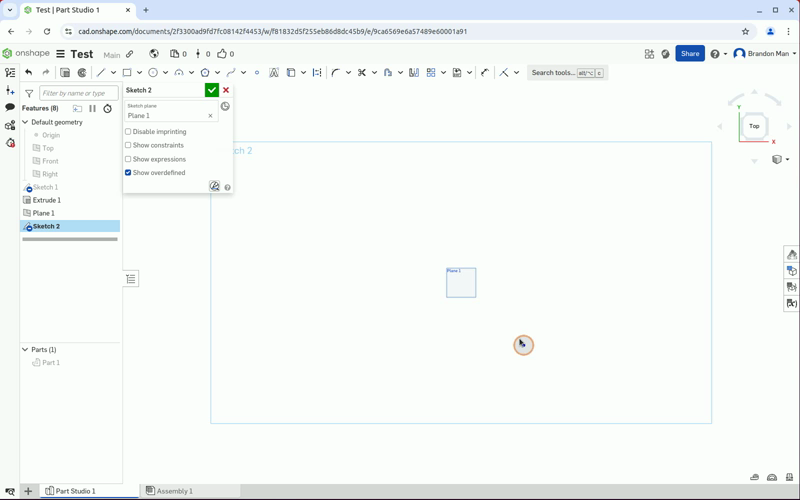
scroll(6)
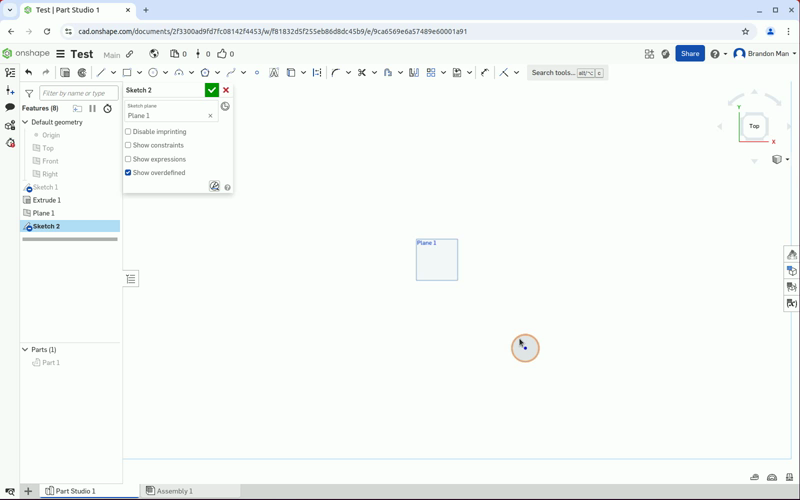
scroll(6)
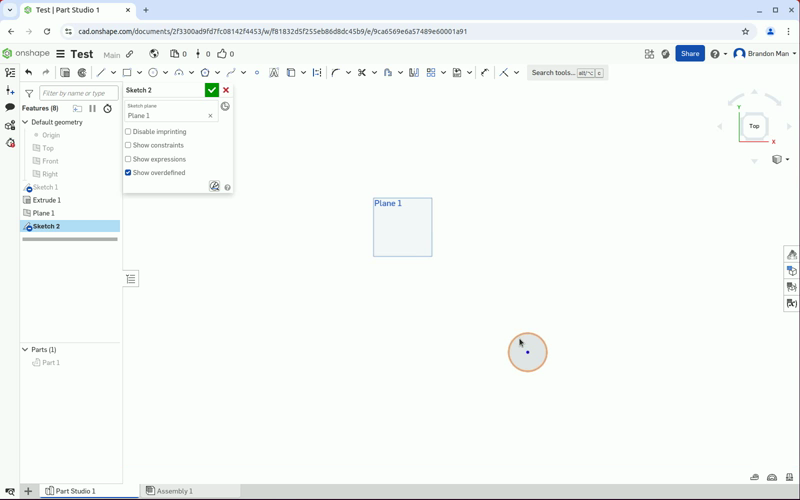
scroll(6)
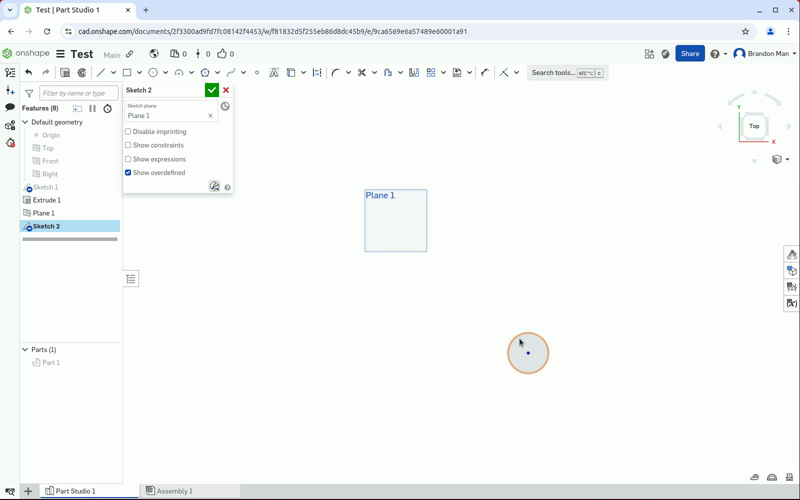
scroll(6)
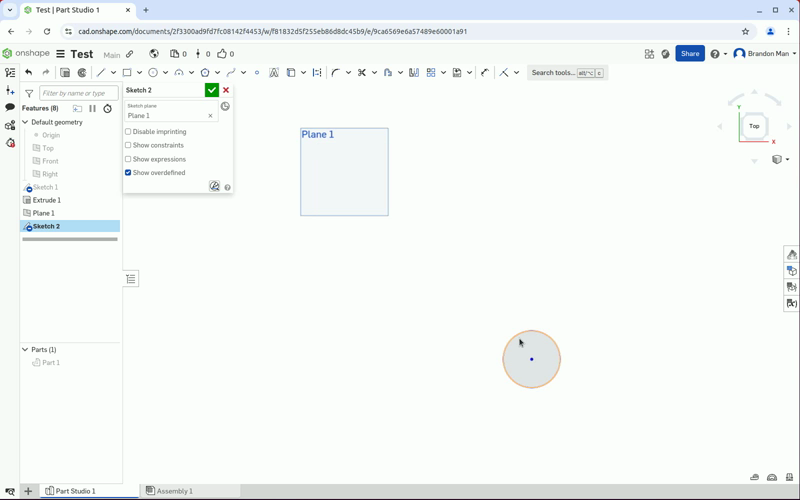
scroll(6)
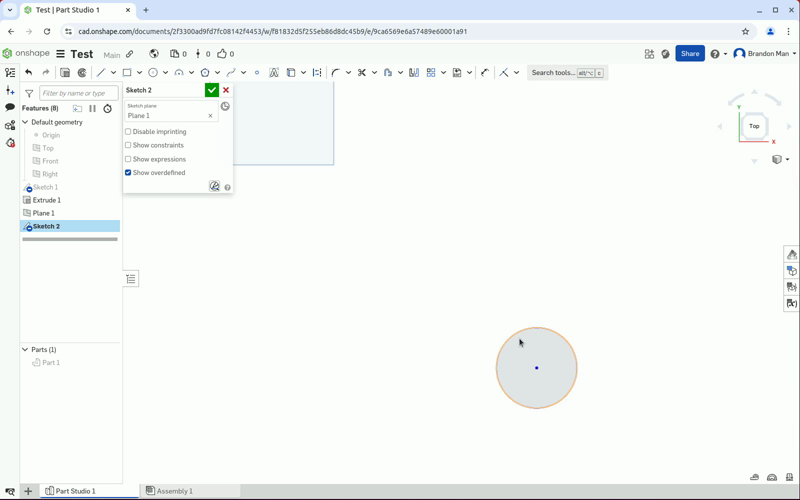
scroll(6)
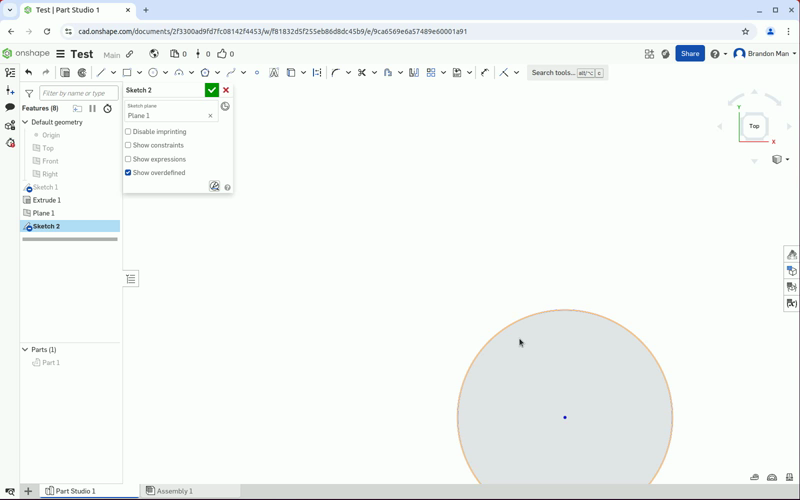
click(519, 338)
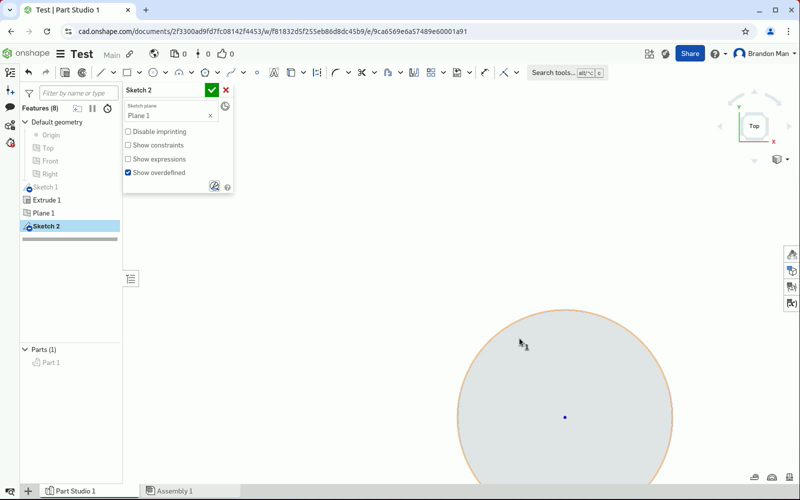
scroll(-6)
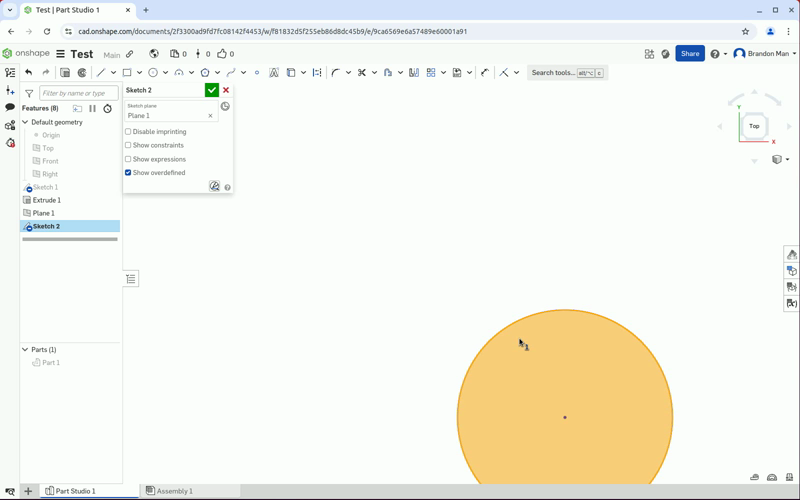
scroll(-6)
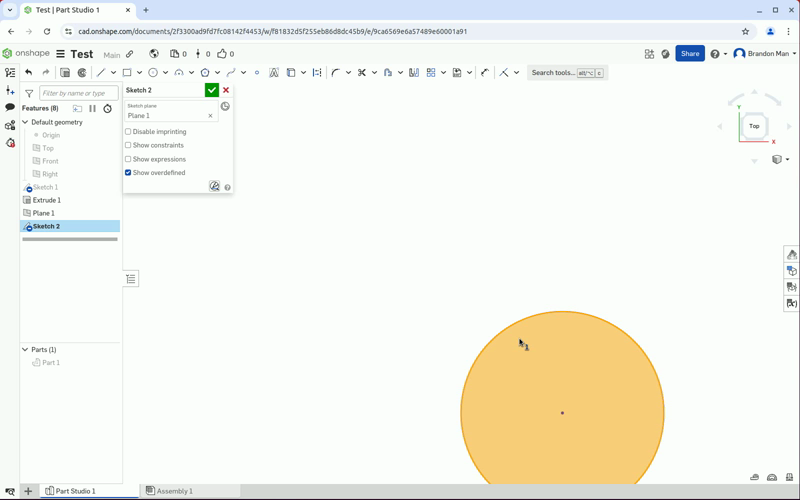
scroll(-6)
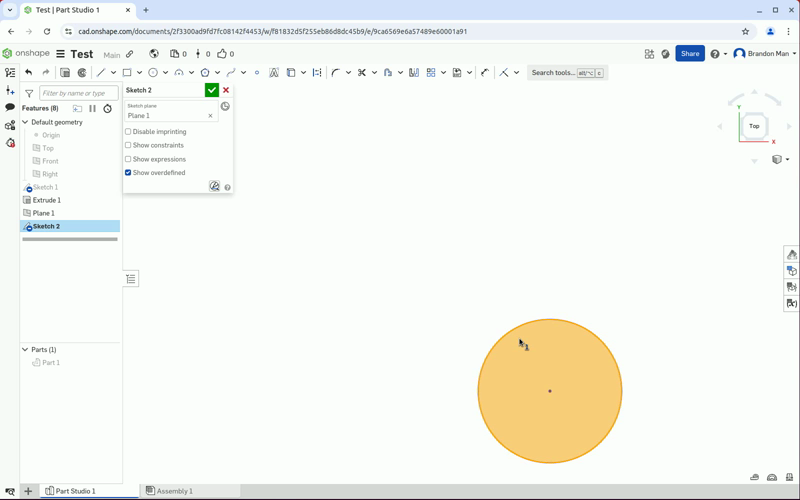
scroll(-6)
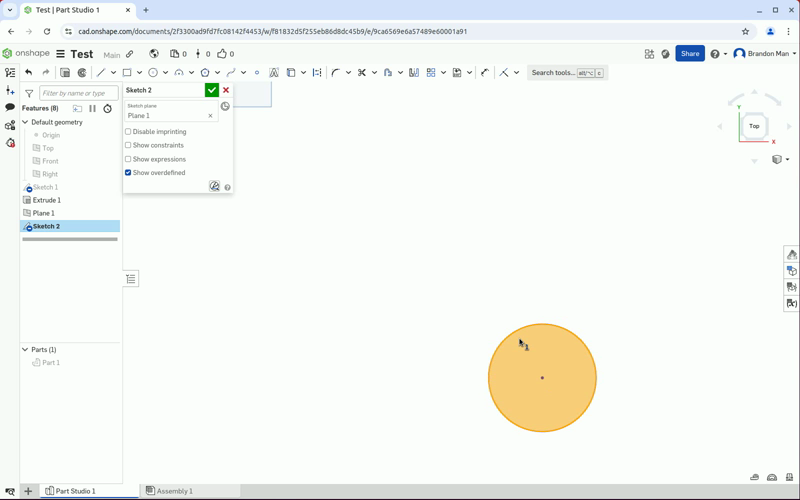
scroll(-6)
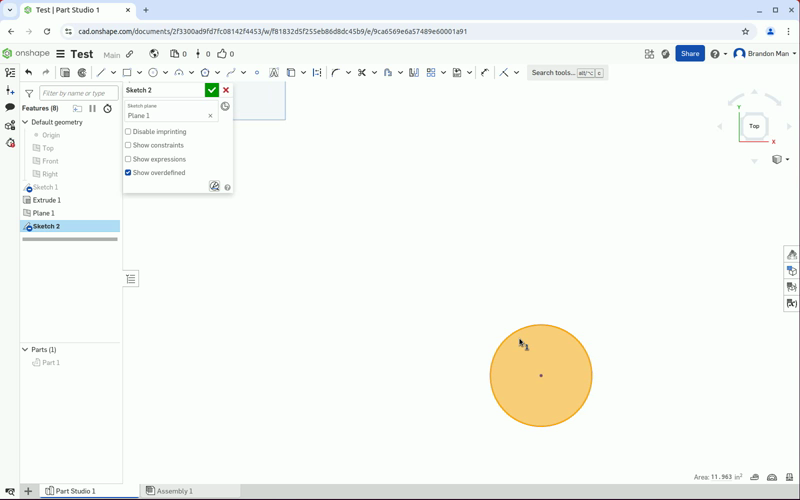
scroll(-6)
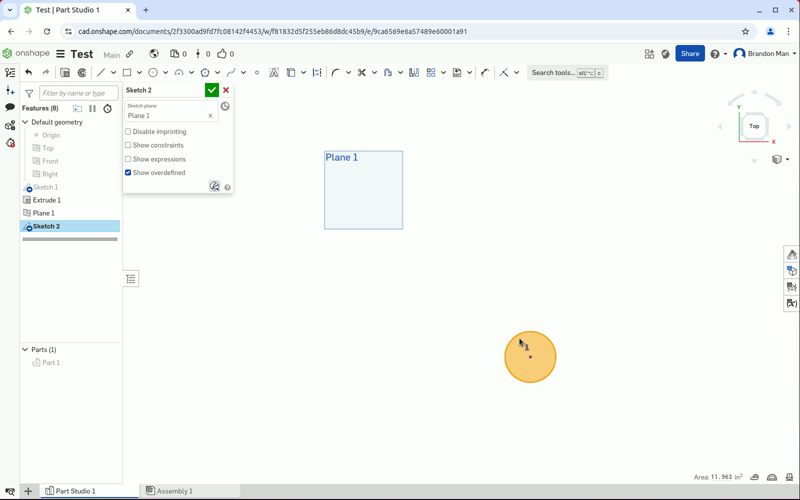
scroll(-6)
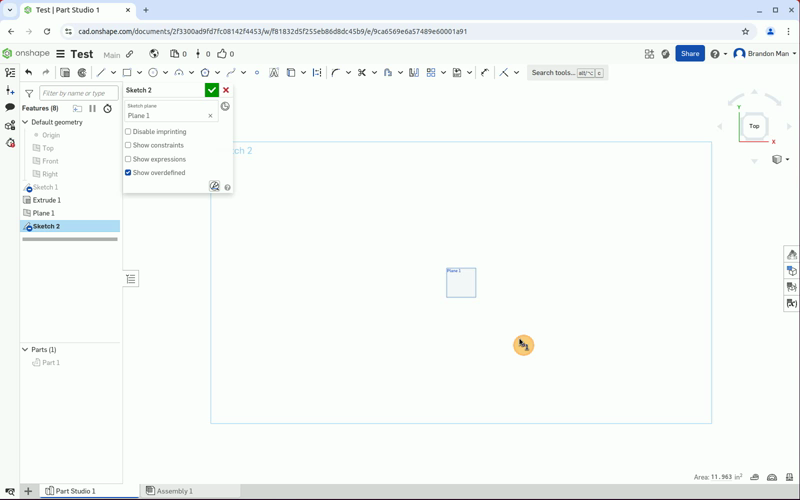
mouse_move(73, 352)
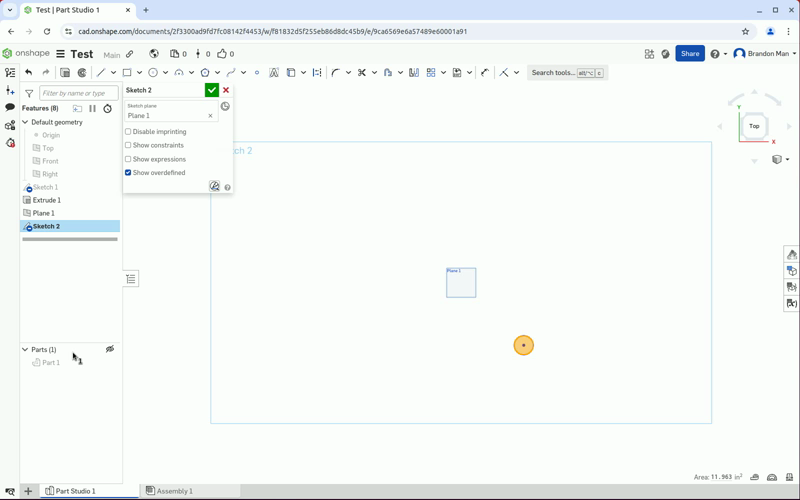
key(shift+y)
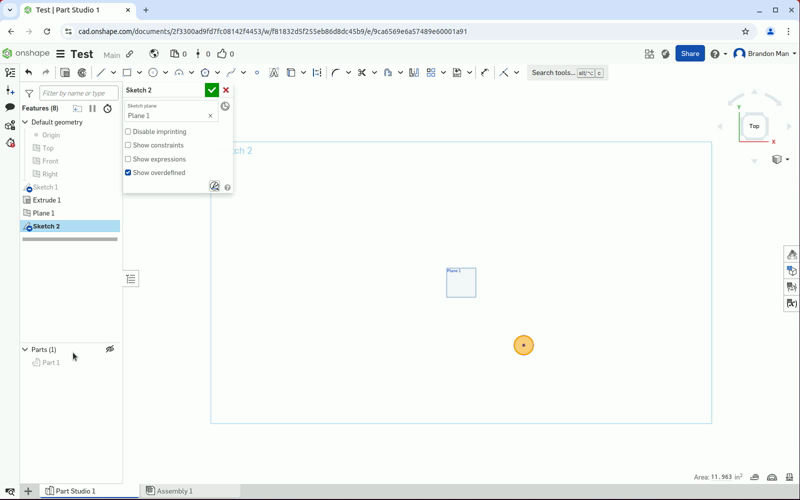
key(shift+e)
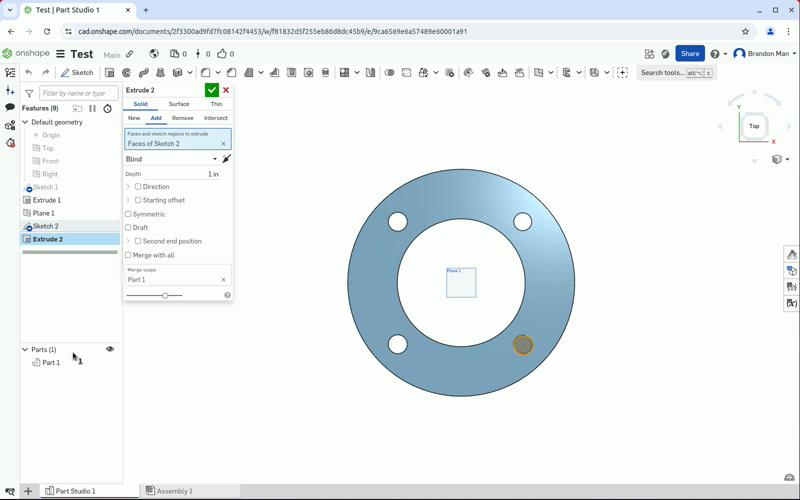
mouse_move(143, 106)
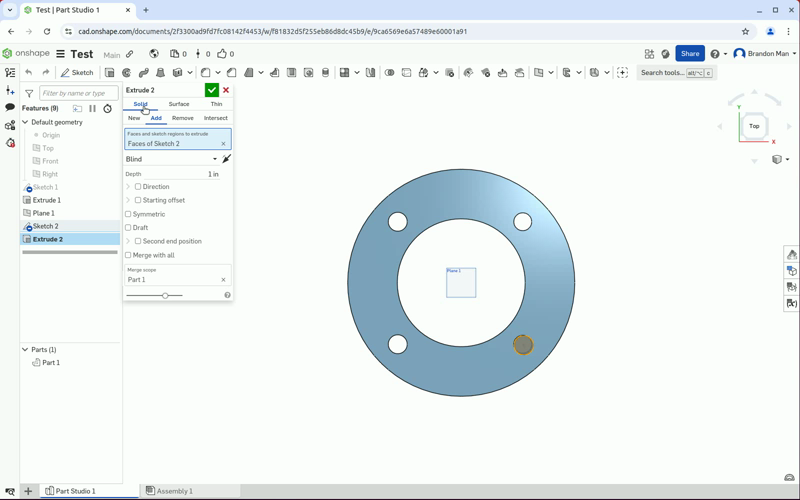
click(143, 106)
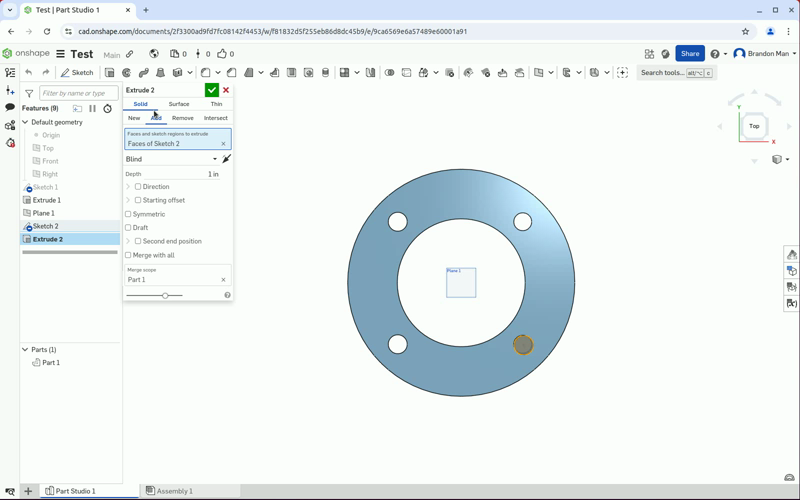
mouse_move(186, 120)
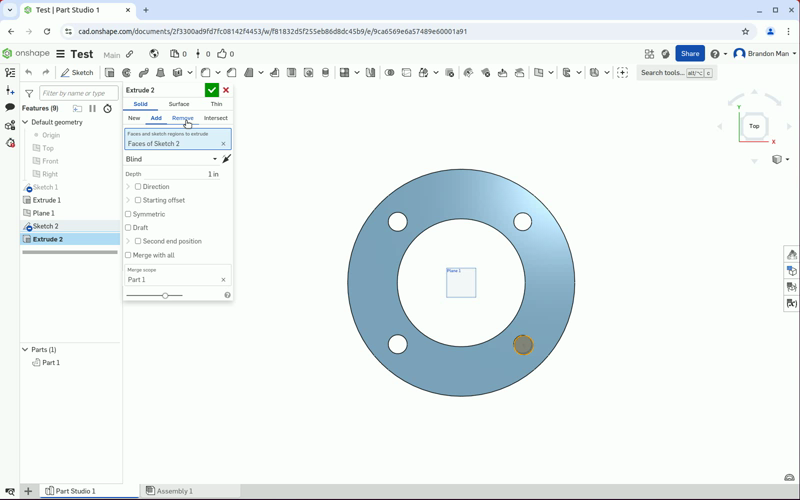
click(186, 120)
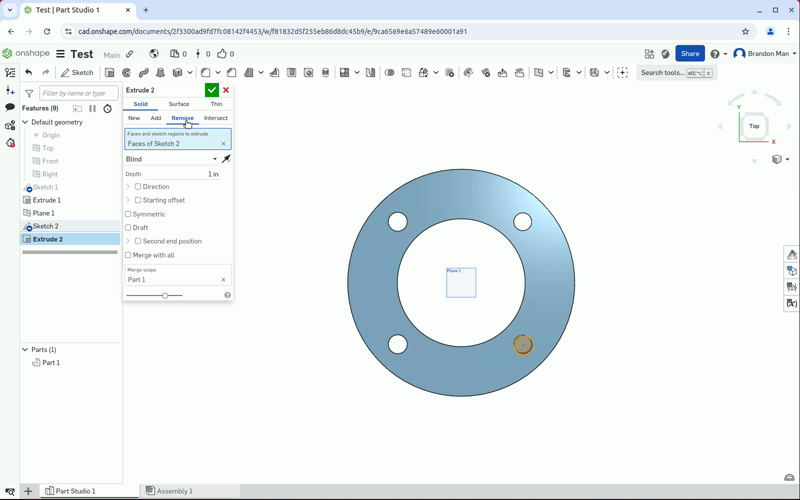
key(tab, 4)
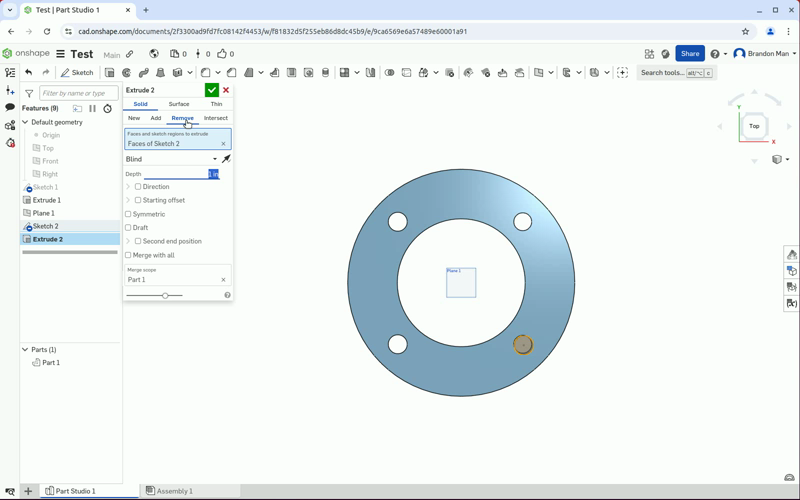
text(0.963)
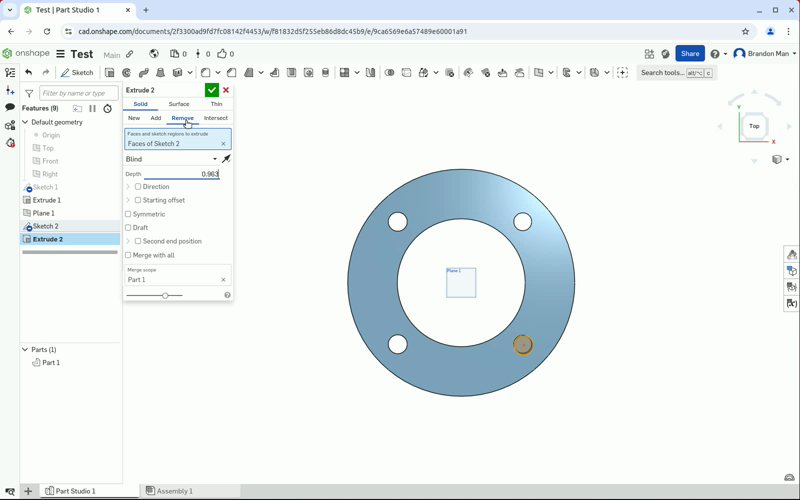
key(tab, 6)
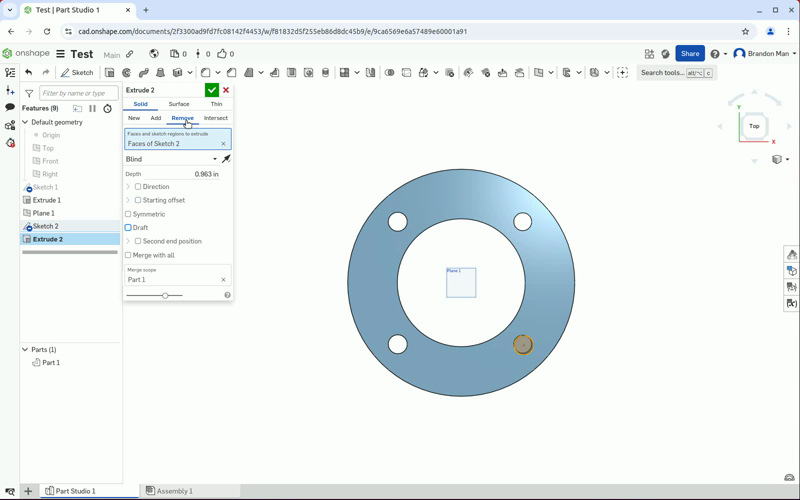
key(space)
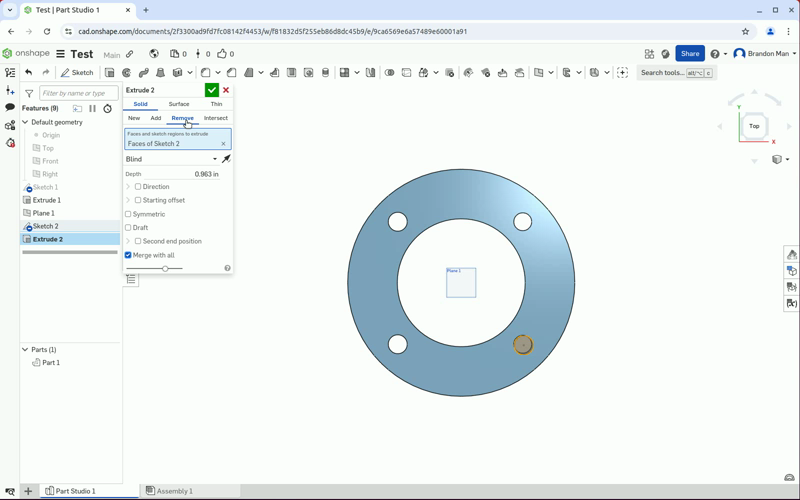
key(enter)
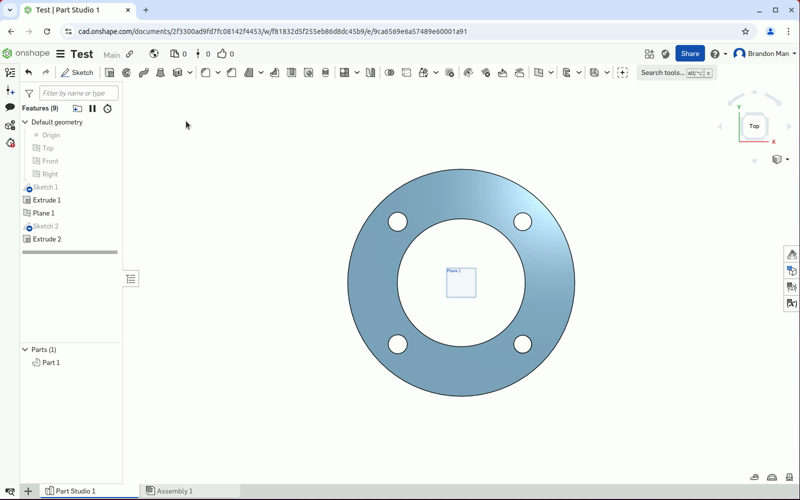
key(shift+h)
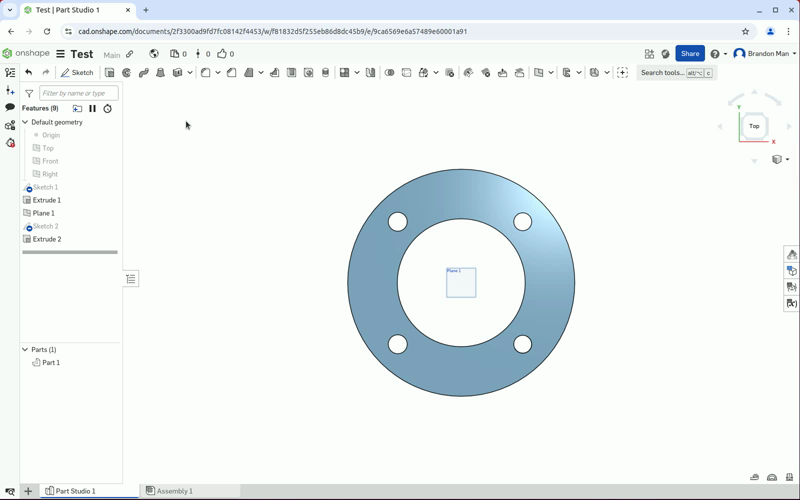
key(shift+h)
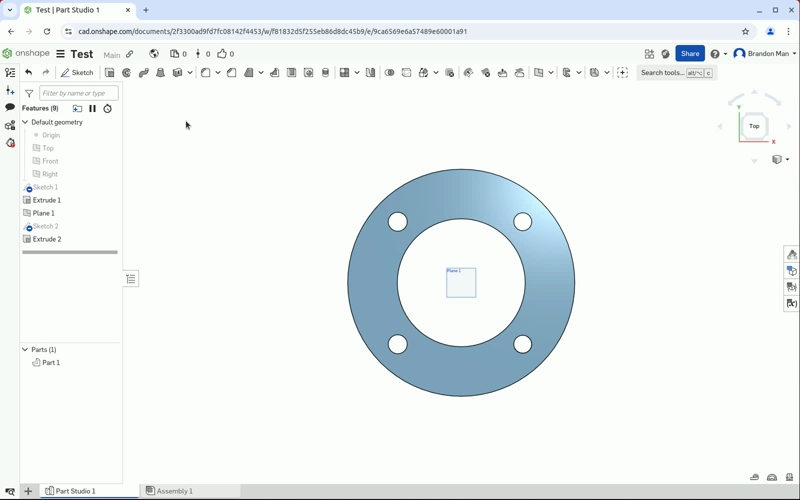
mouse_move(73, 189)
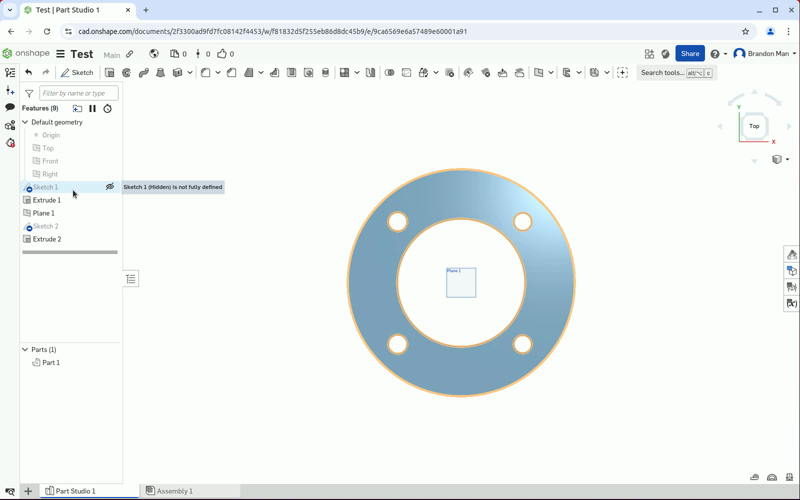
click(73, 189)
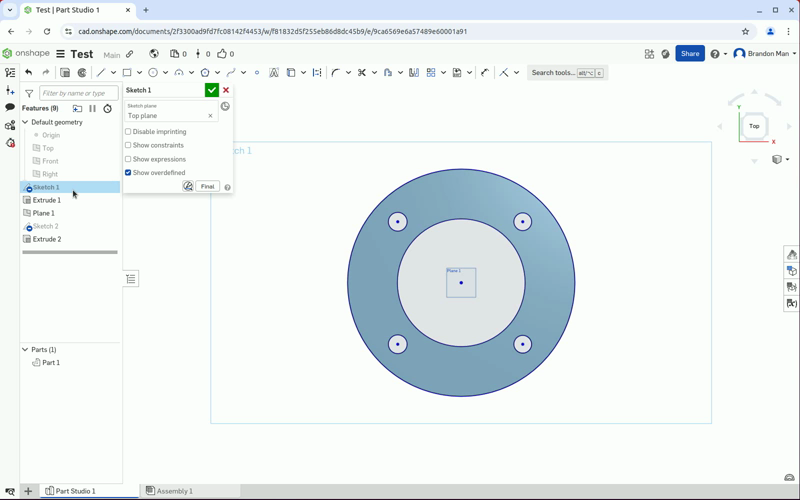
mouse_move(229, 92)
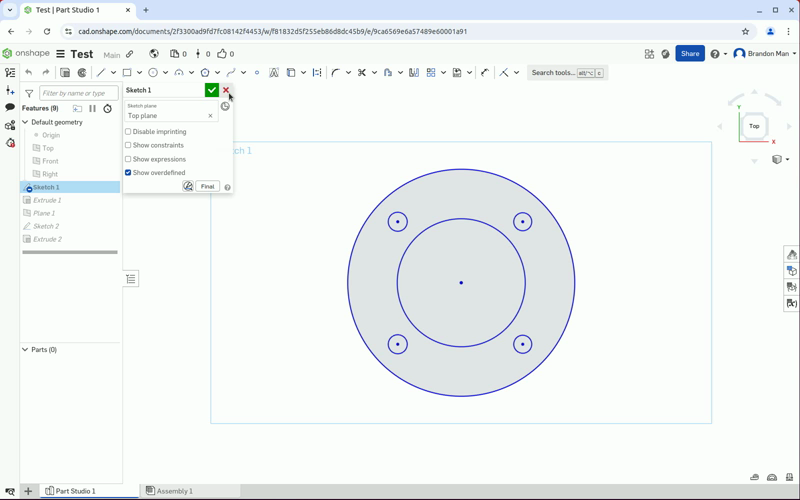
click(229, 92)
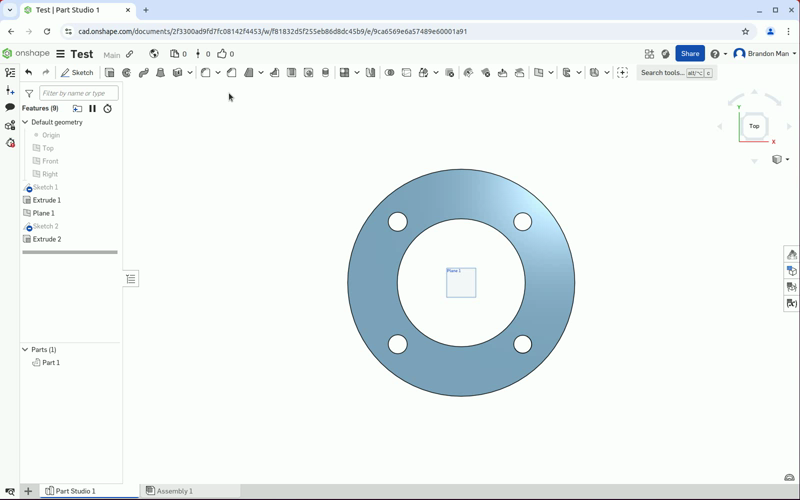
key(shift+s)
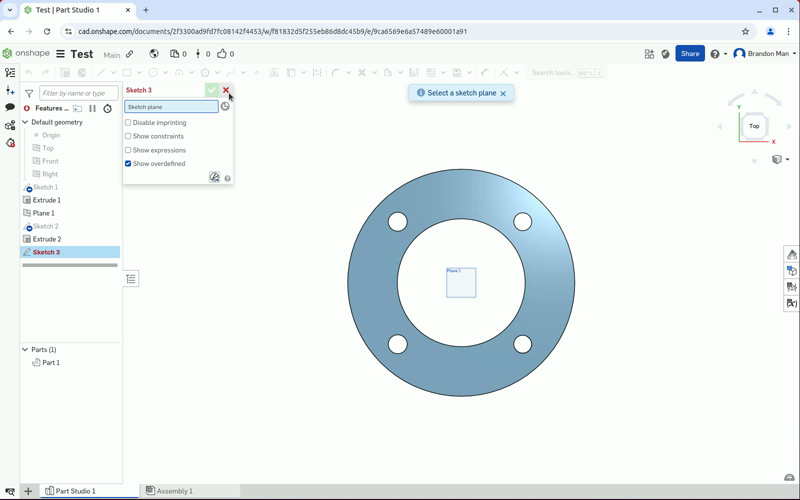
mouse_move(73, 215)
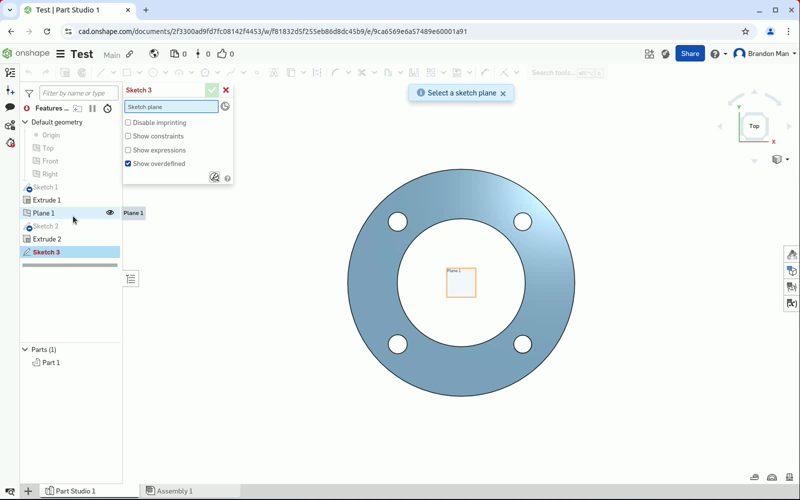
click(73, 215)
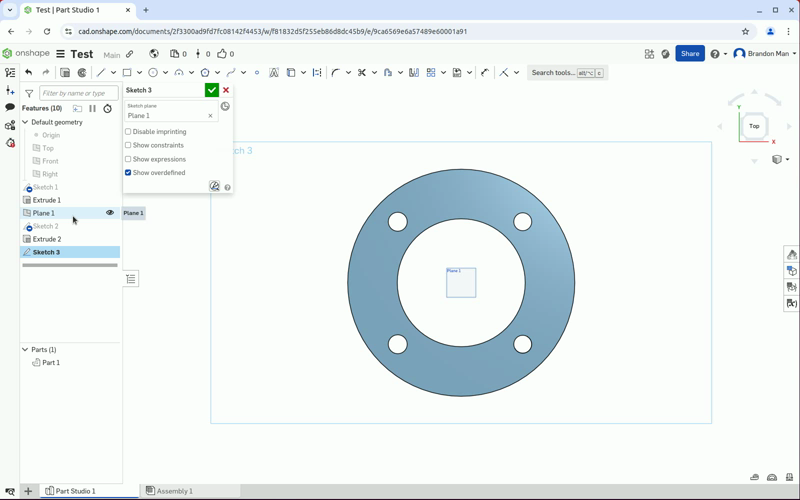
mouse_move(73, 352)
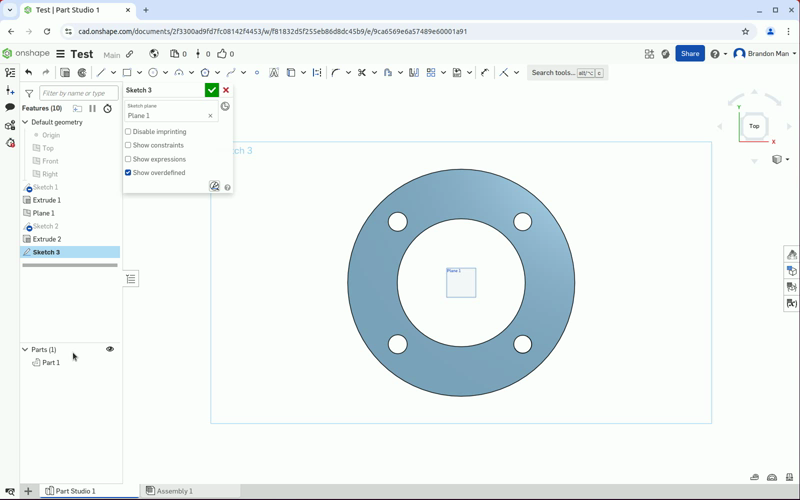
key(y)
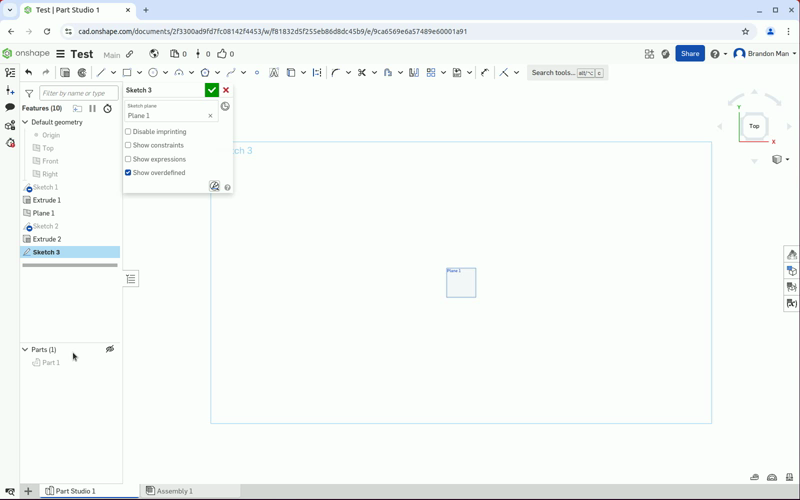
key(c)
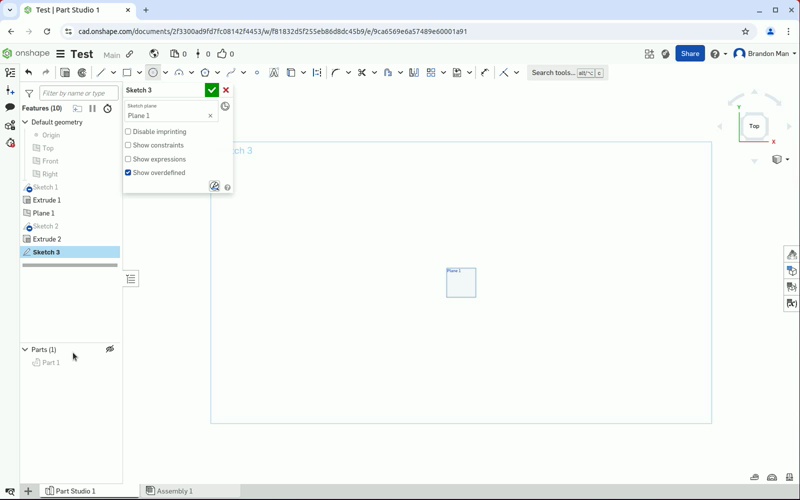
key_down(shift)
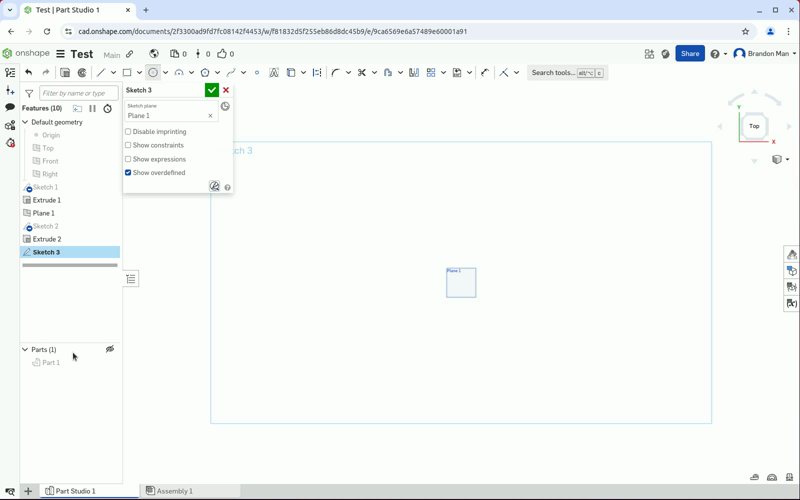
mouse_move(399, 220)
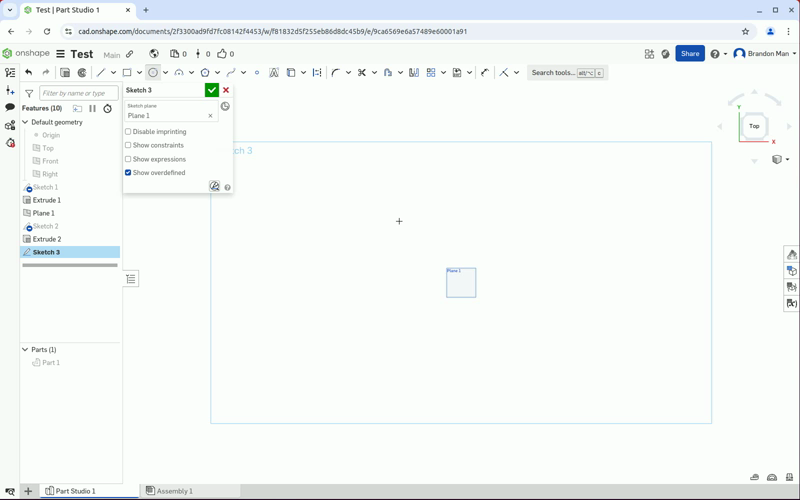
click(399, 220)
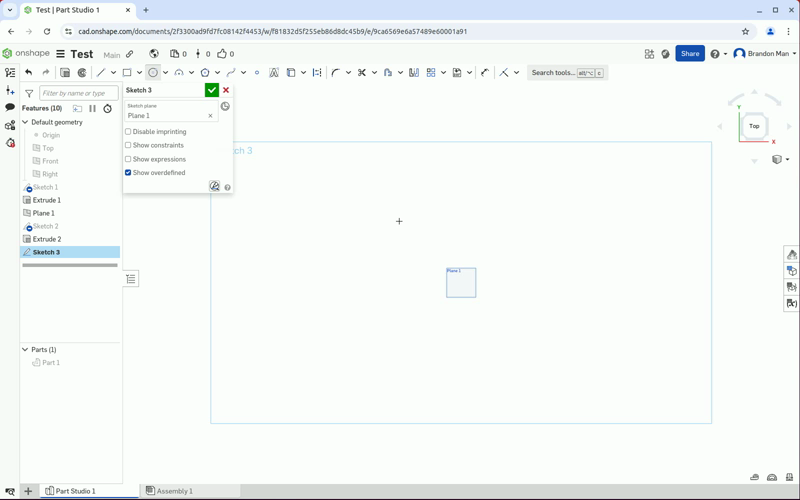
key_up(shift)
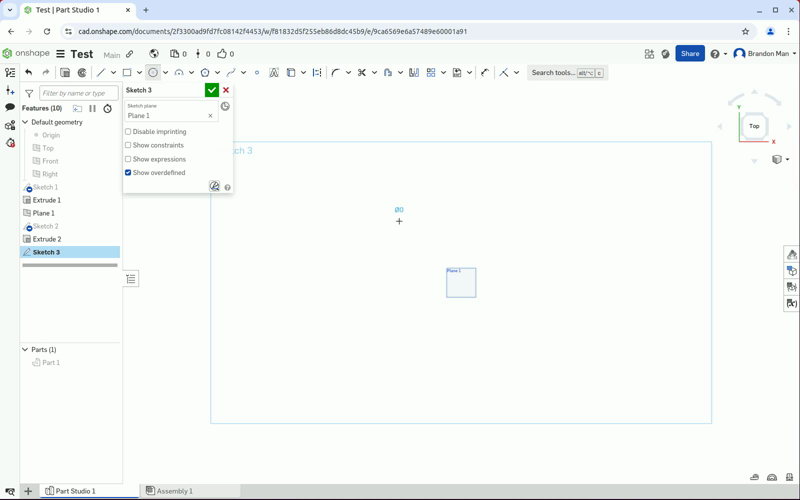
mouse_move(409, 220)
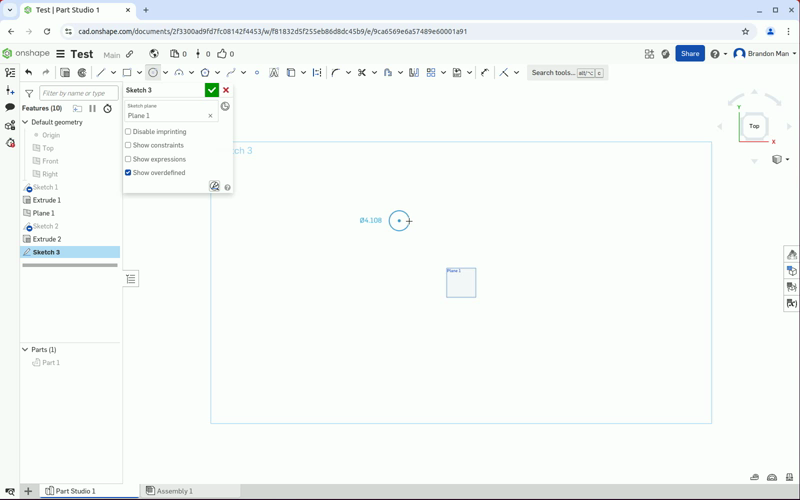
click(409, 220)
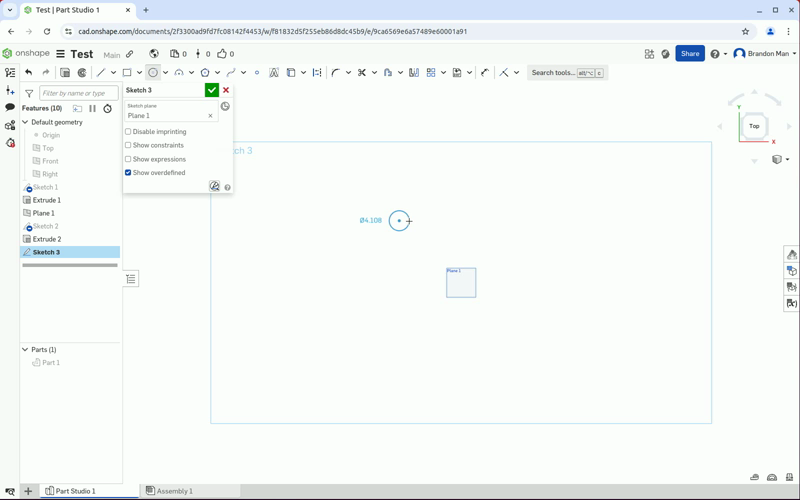
key(esc)
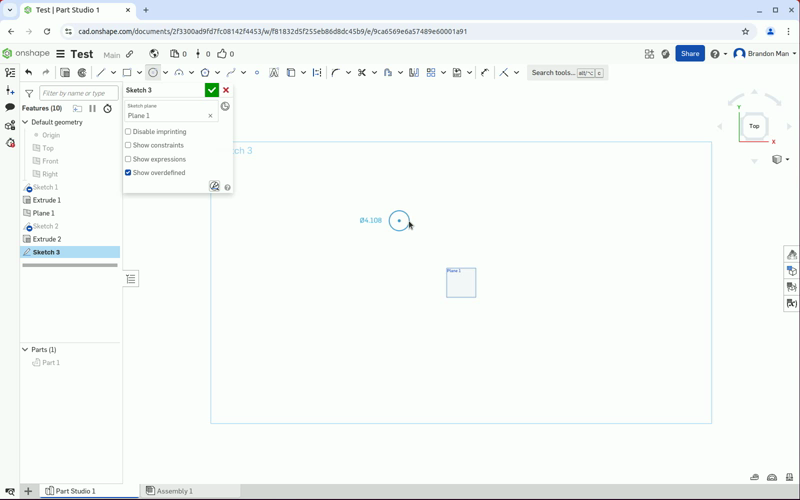
mouse_move(395, 217)
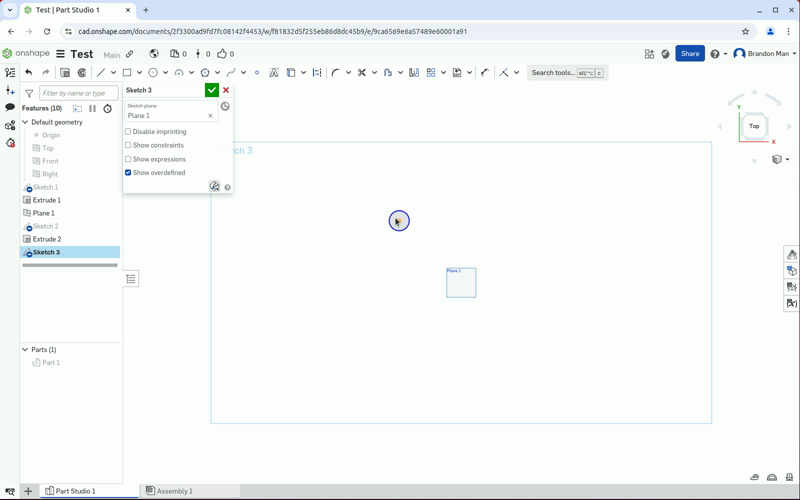
scroll(6)
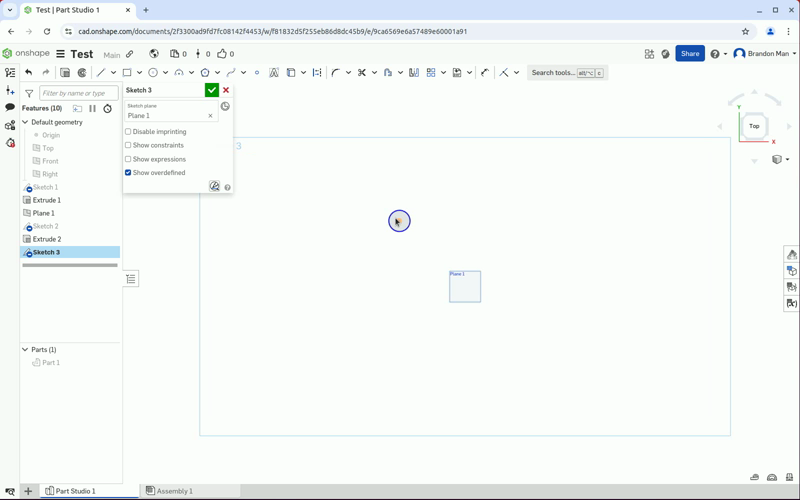
scroll(6)
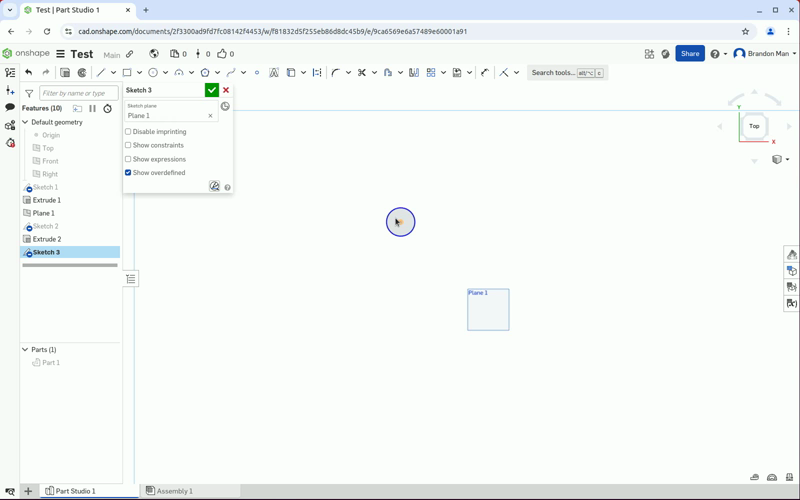
scroll(6)
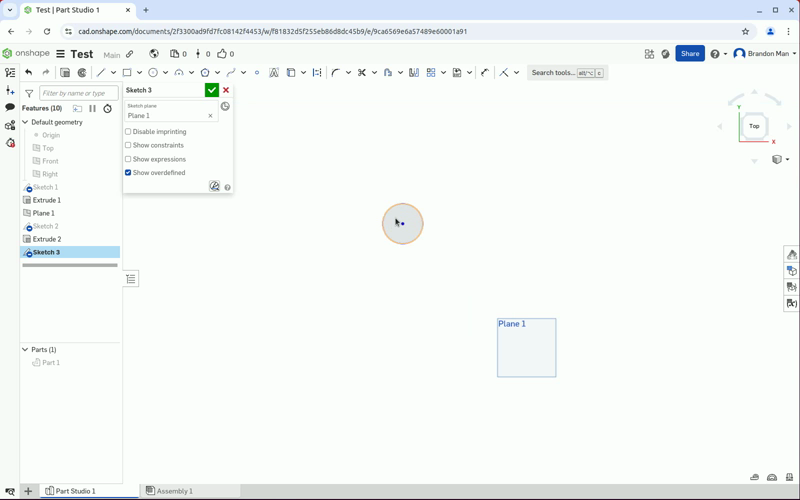
scroll(6)
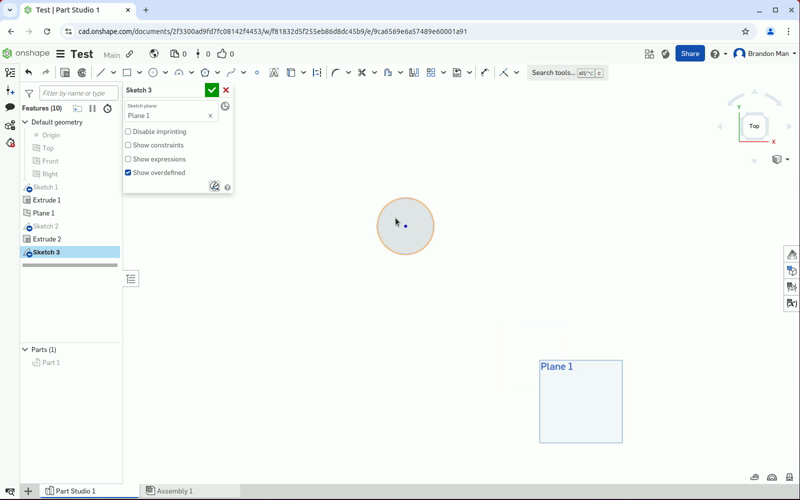
scroll(6)
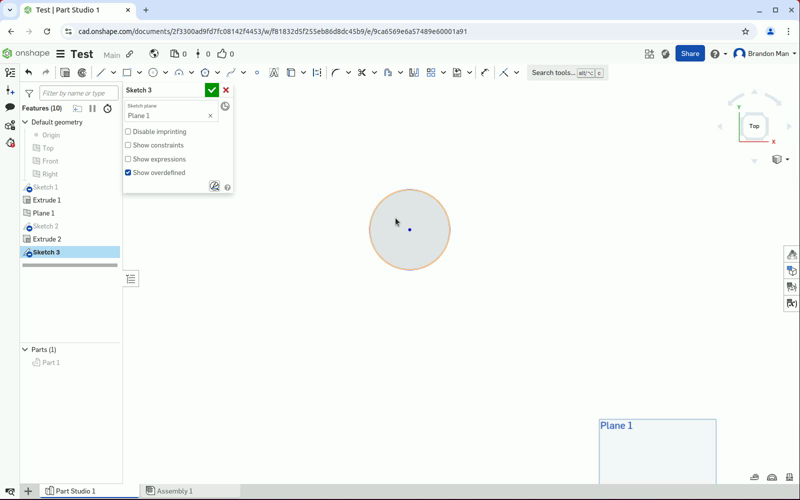
scroll(6)
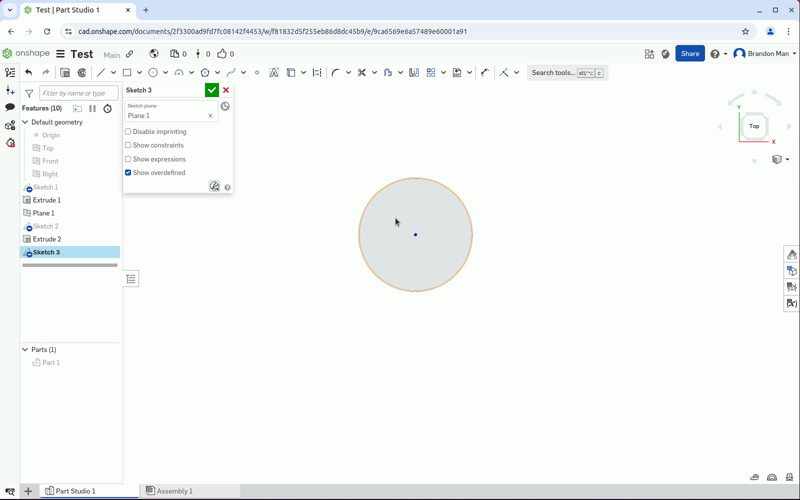
scroll(6)
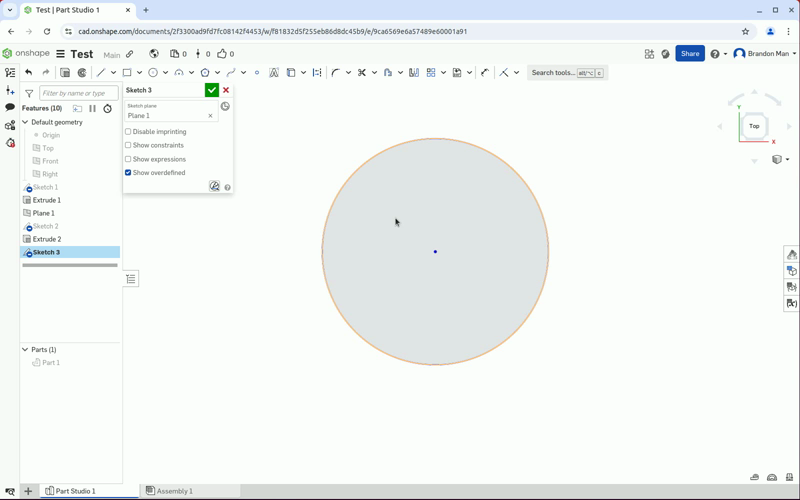
click(395, 217)
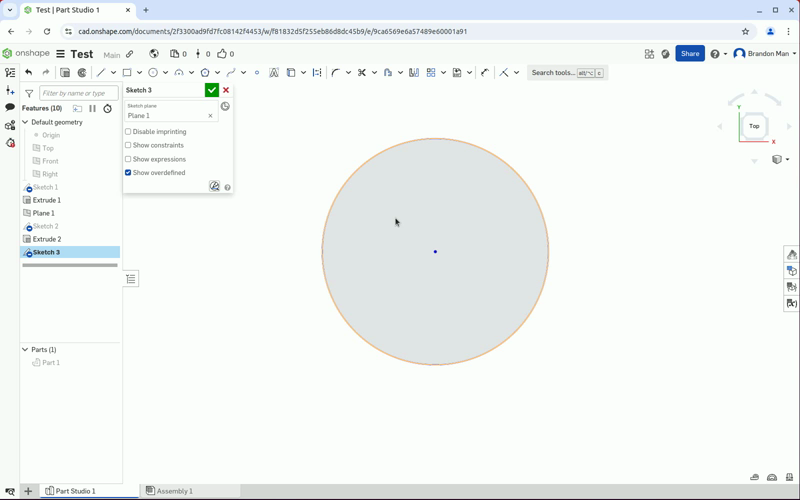
scroll(-6)
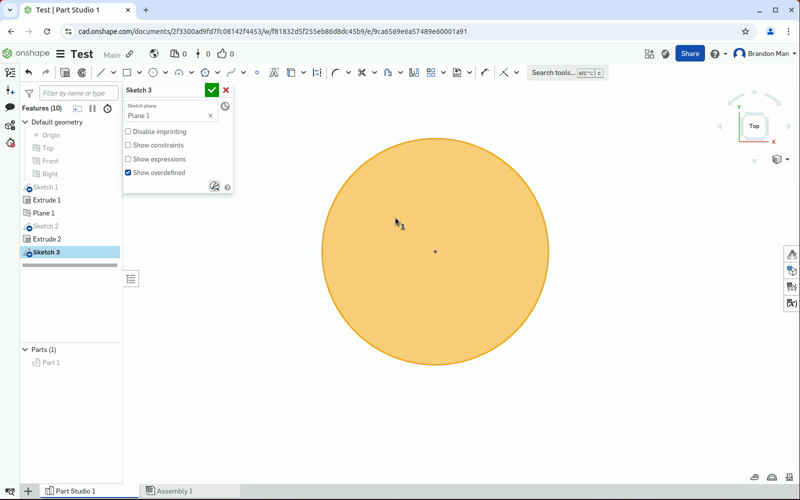
scroll(-6)
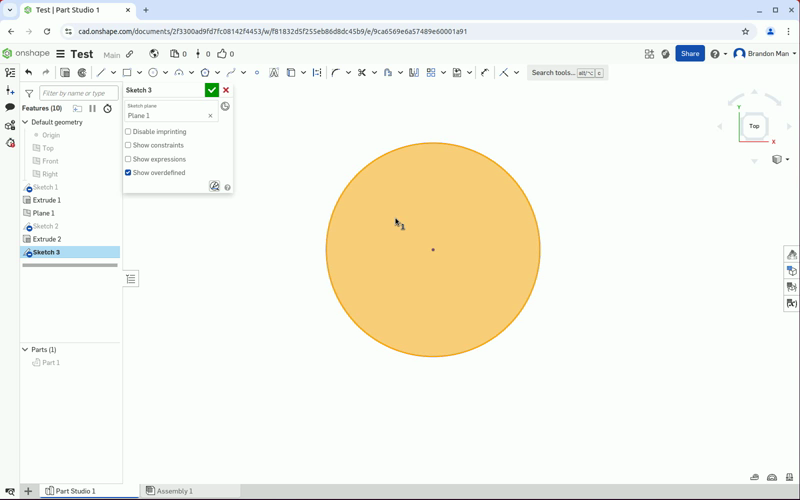
scroll(-6)
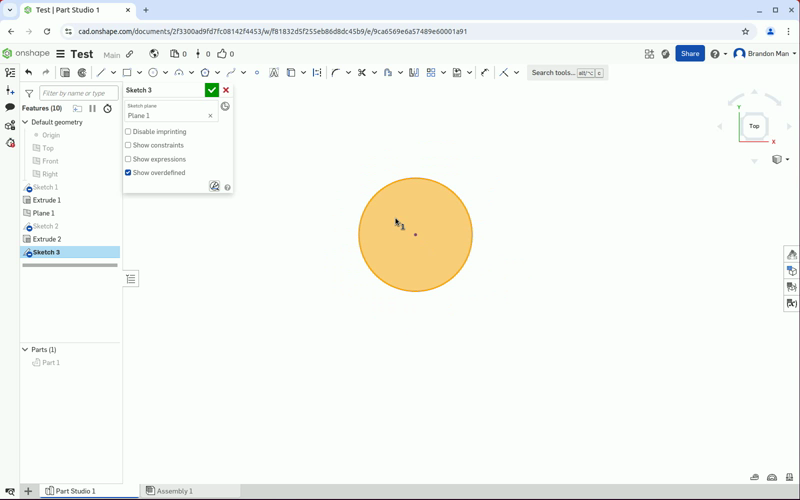
scroll(-6)
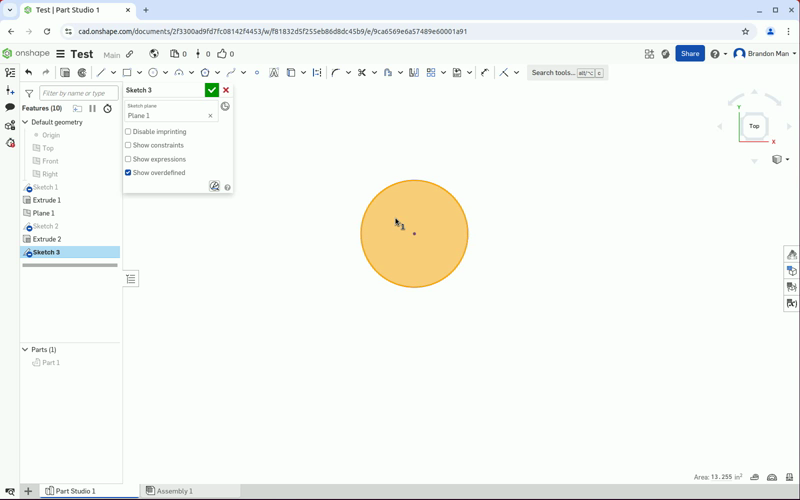
scroll(-6)
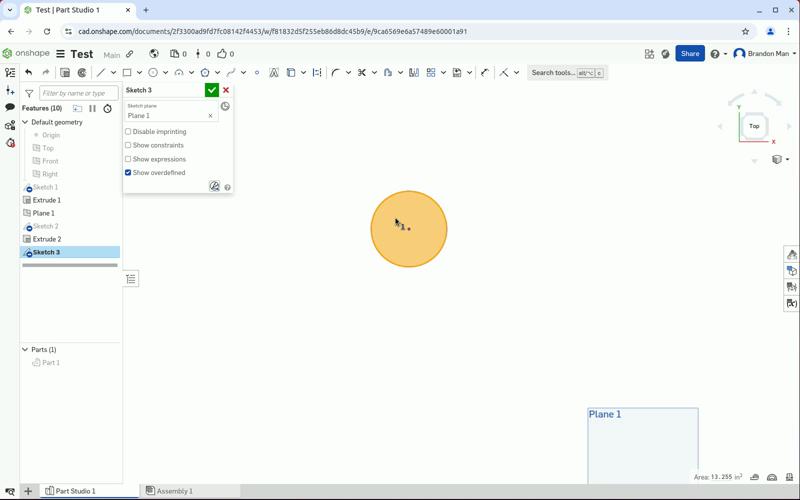
scroll(-6)
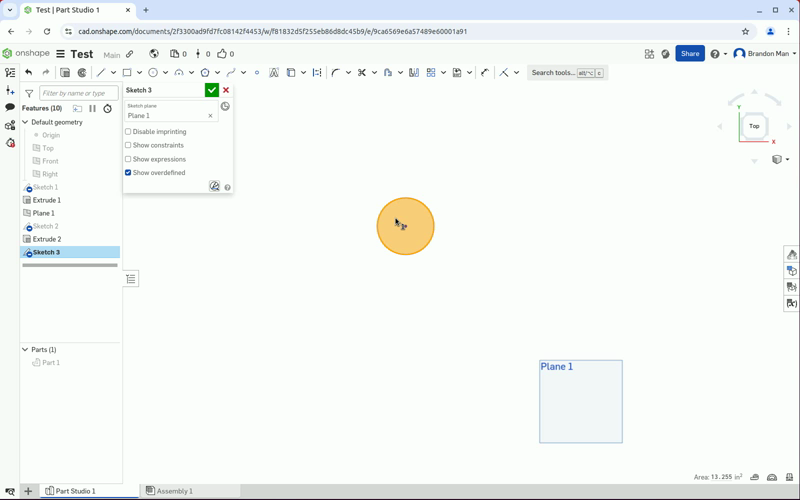
scroll(-6)
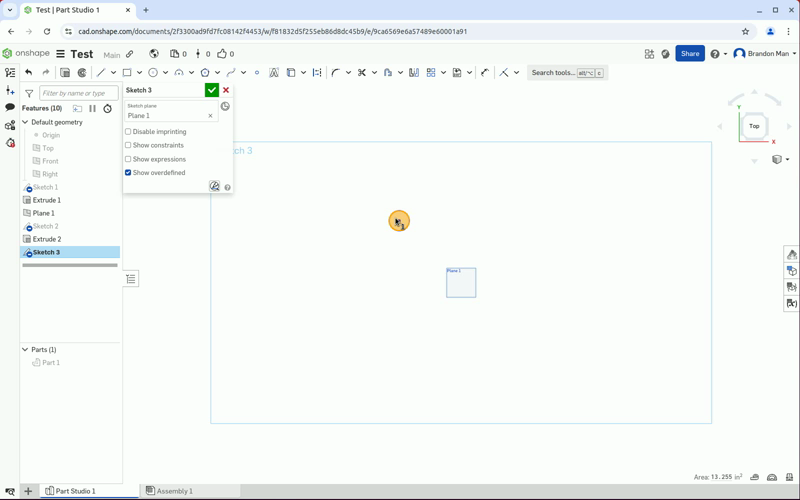
mouse_move(73, 352)
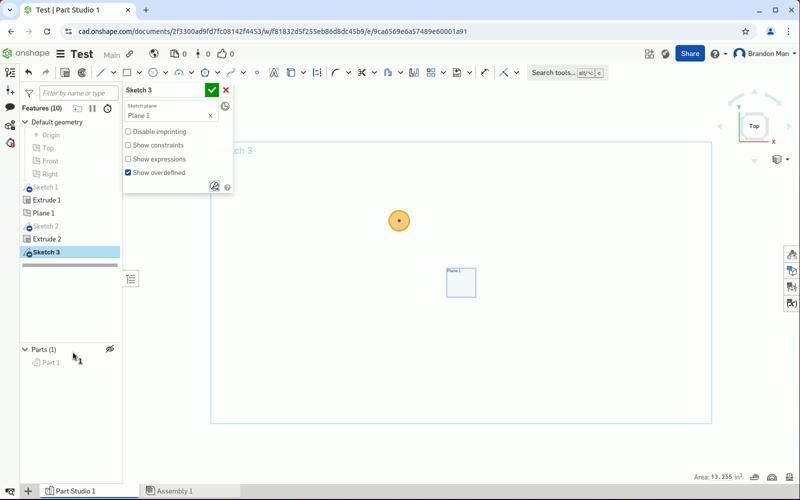
key(shift+y)
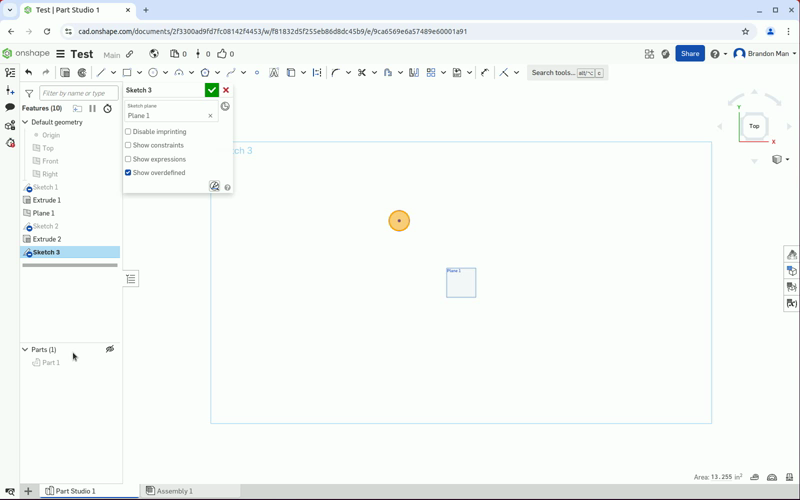
key(shift+e)
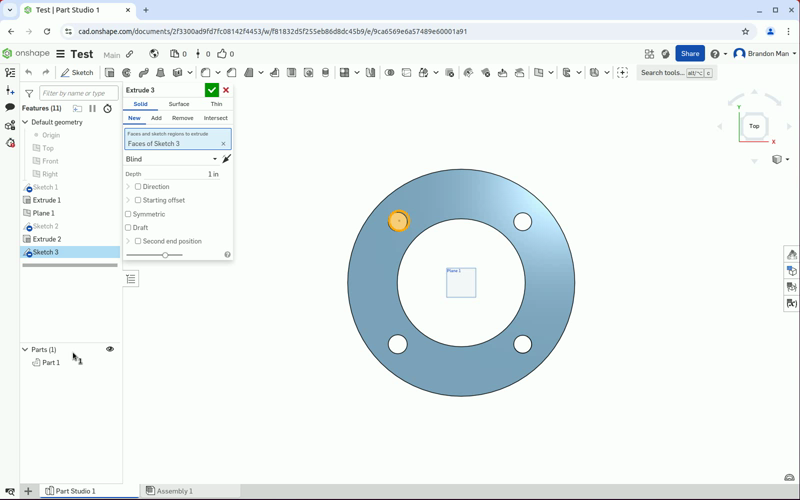
mouse_move(143, 106)
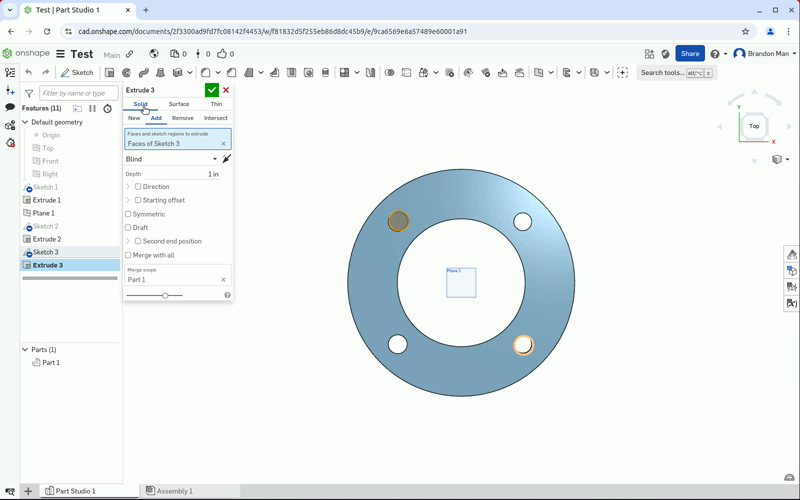
click(143, 106)
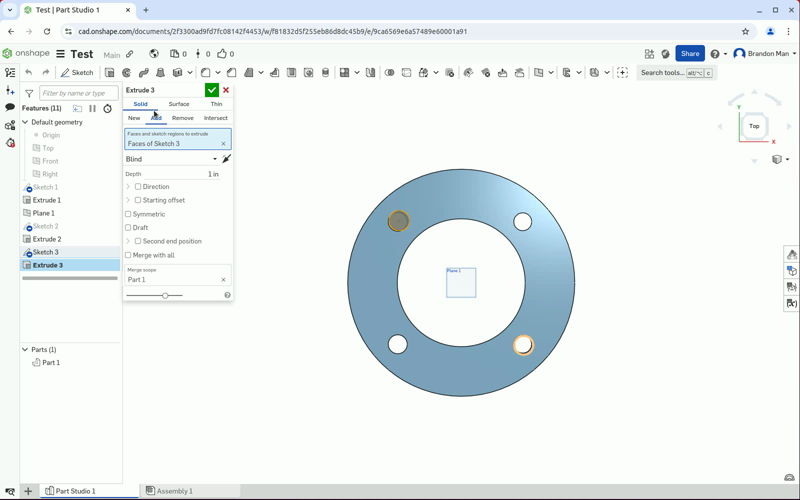
mouse_move(186, 120)
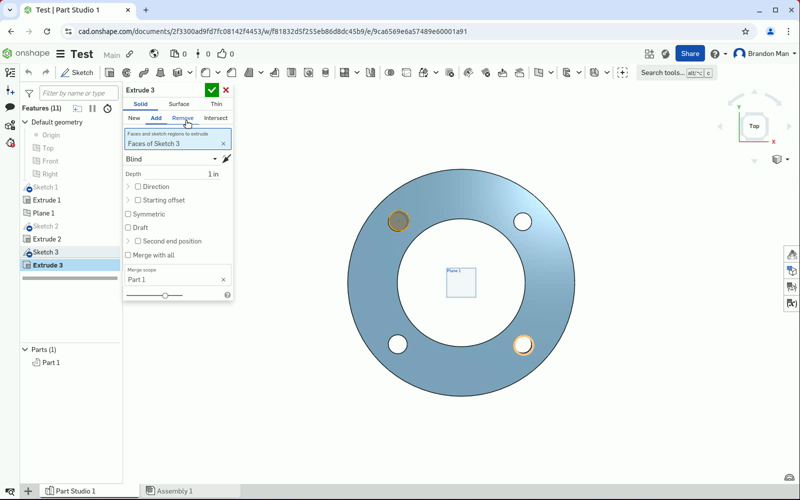
click(186, 120)
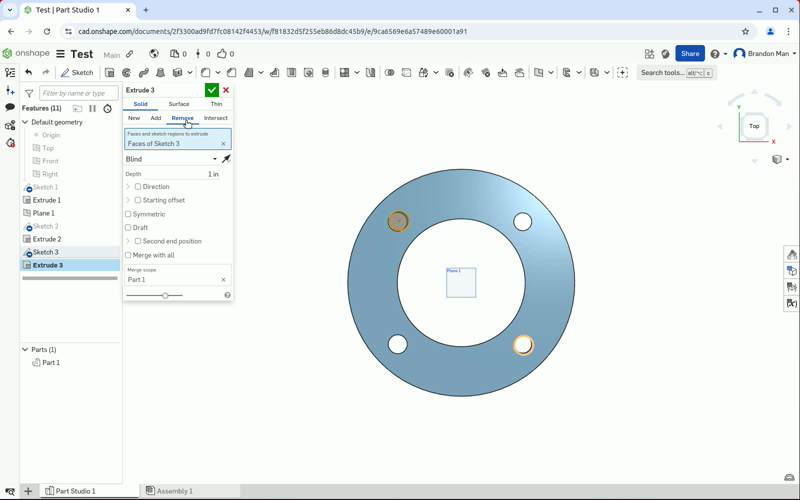
key(tab, 4)
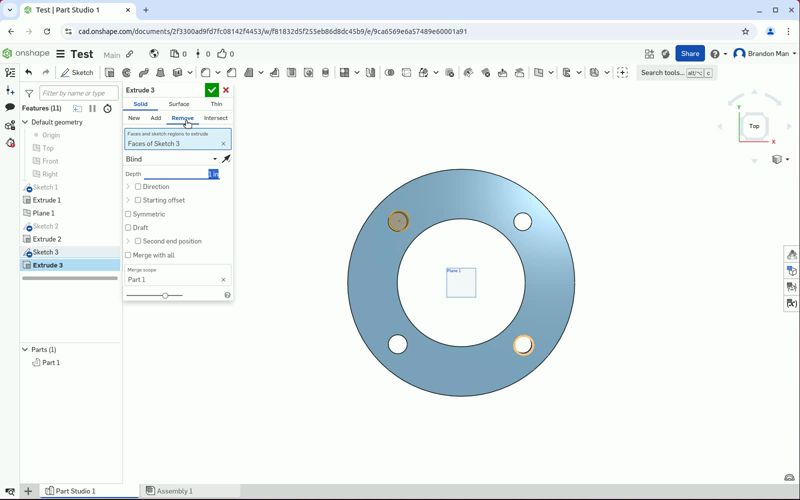
text(0.963)
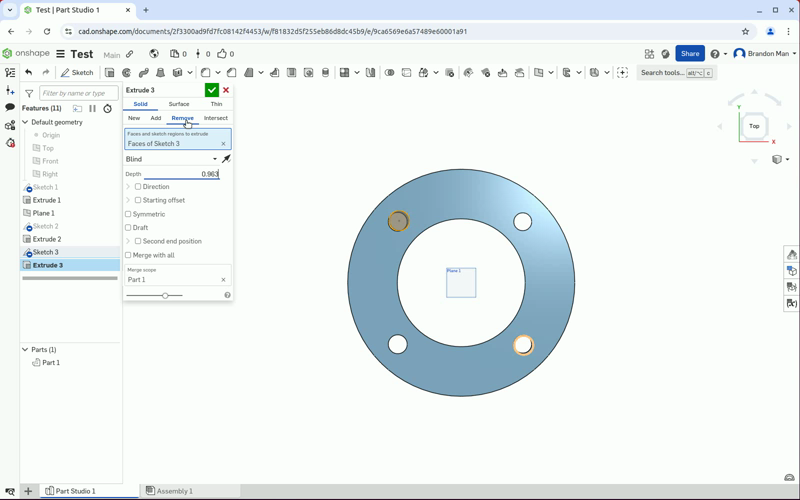
key(tab, 6)
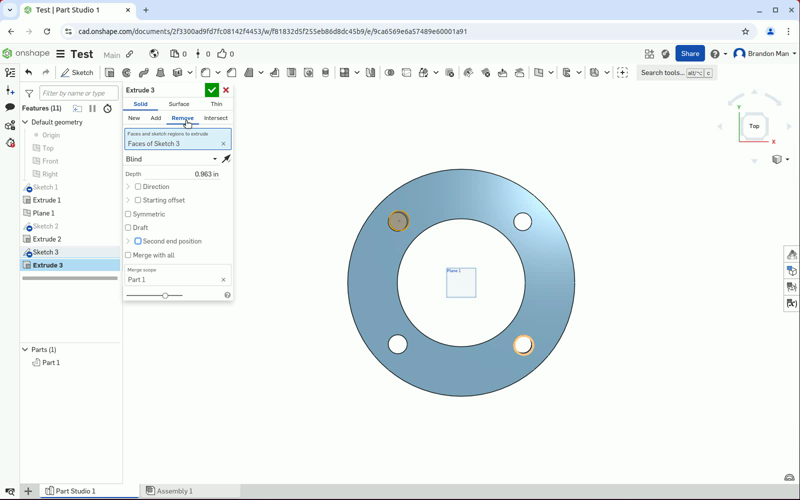
key(space)
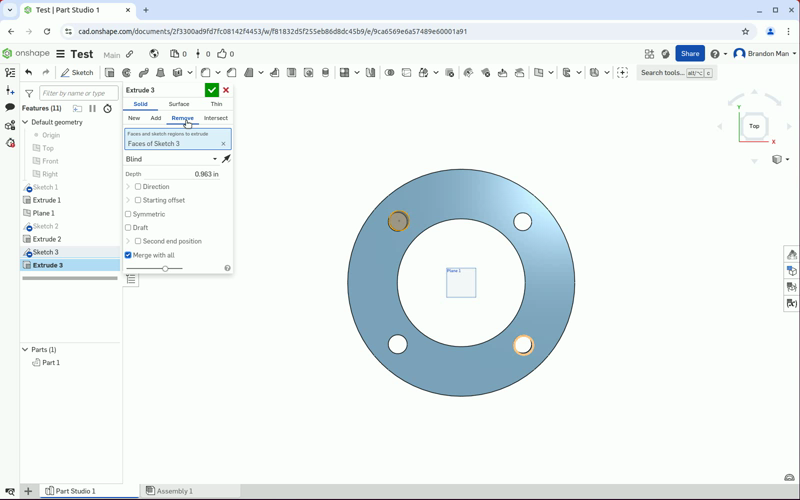
key(enter)
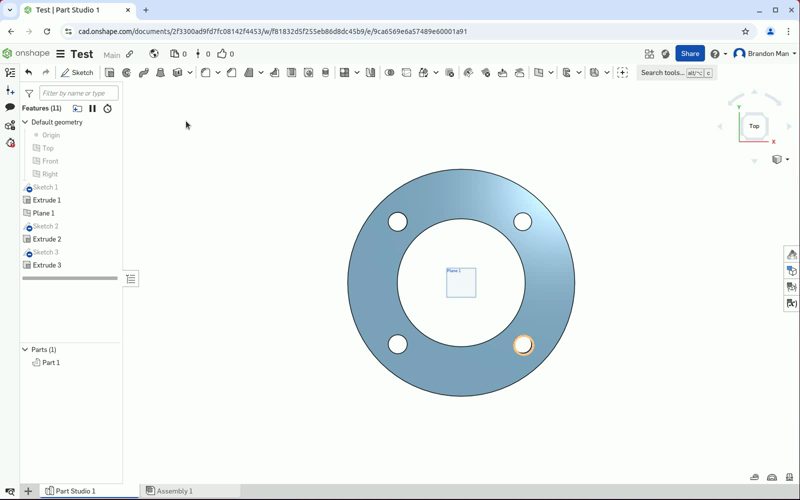
key(shift+h)
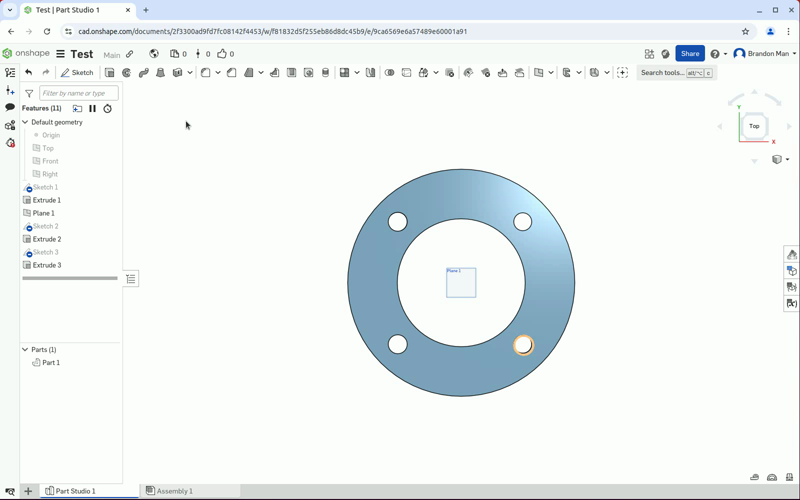
key(shift+h)
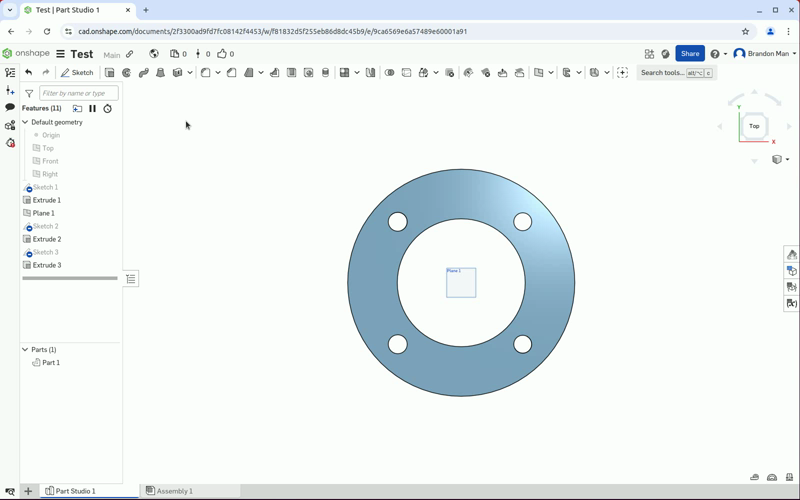
mouse_move(73, 189)
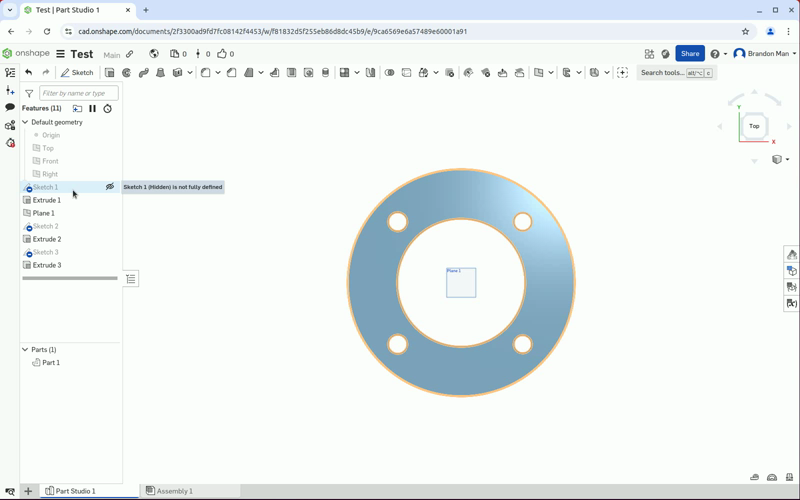
click(73, 189)
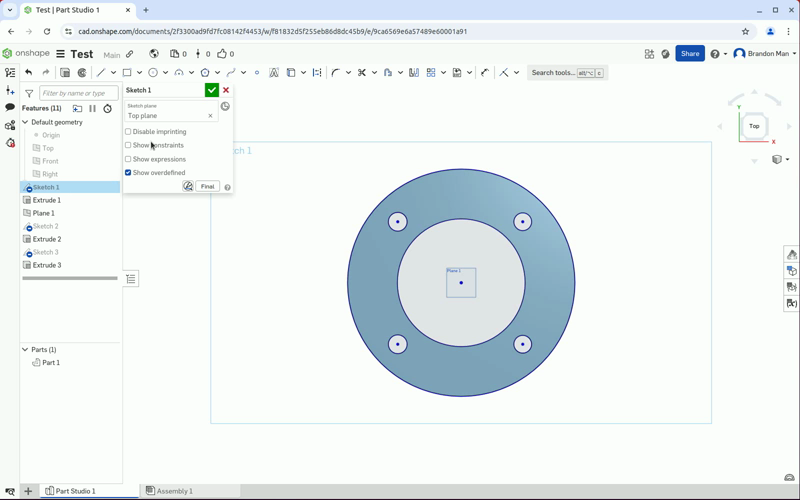
mouse_move(229, 92)
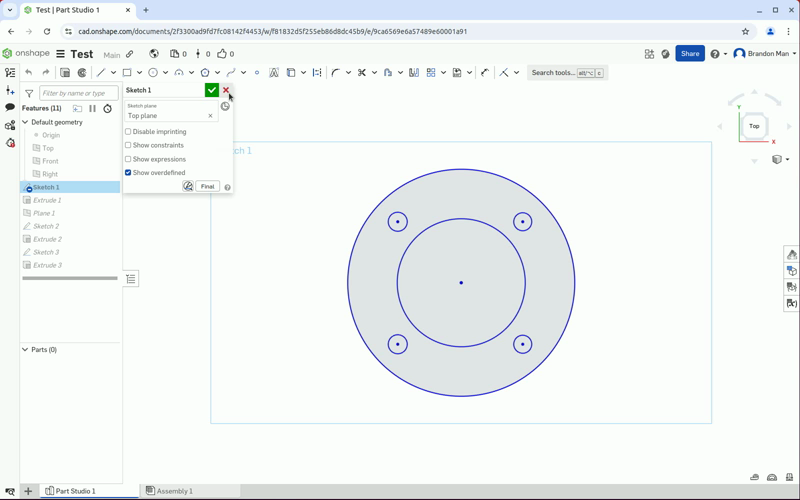
click(229, 92)
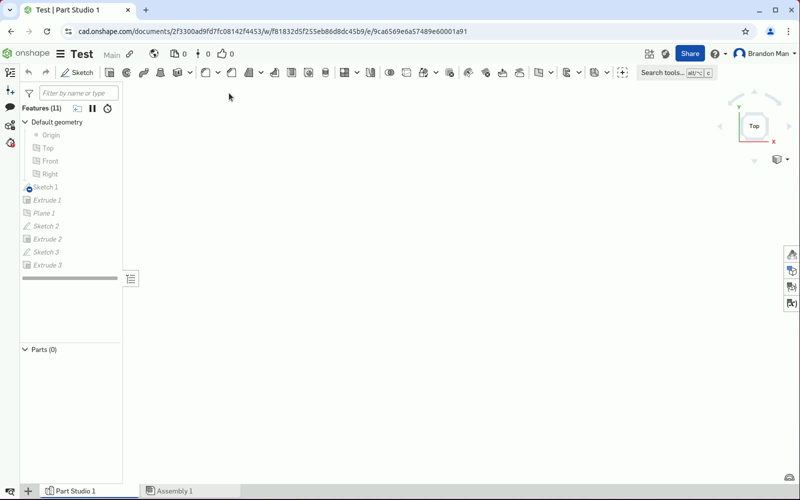
key(shift+s)
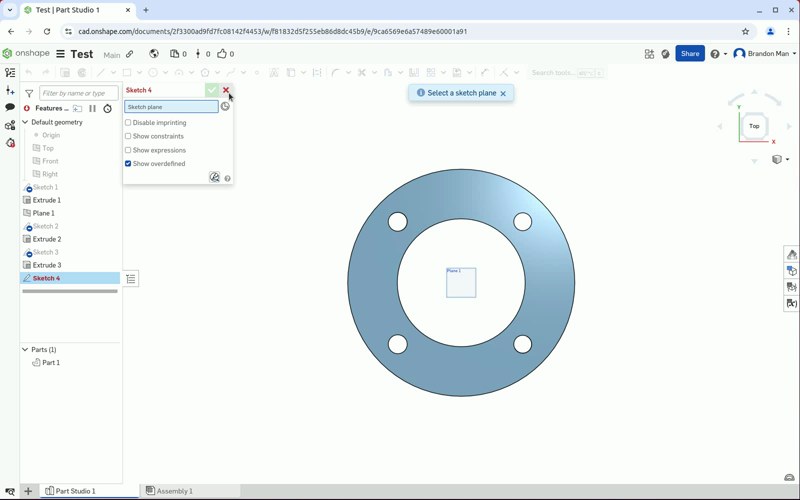
mouse_move(73, 215)
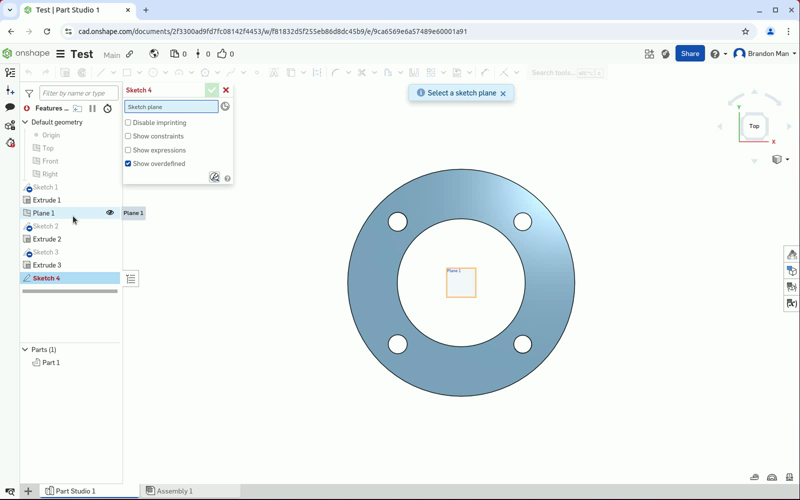
click(73, 215)
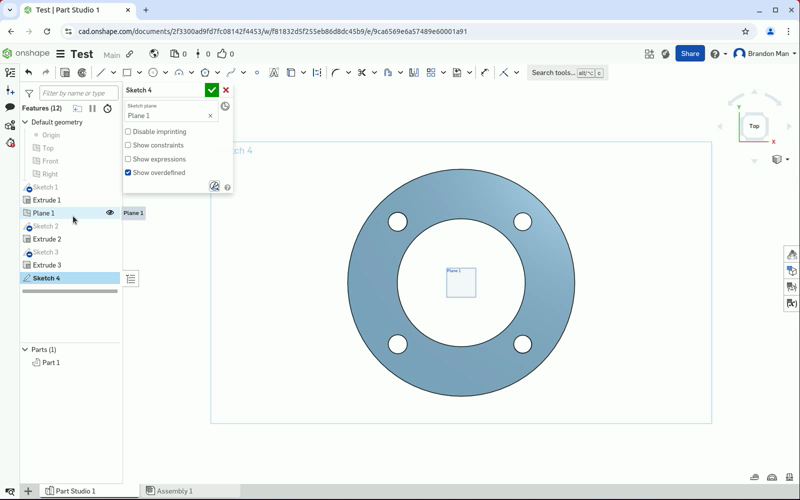
mouse_move(73, 352)
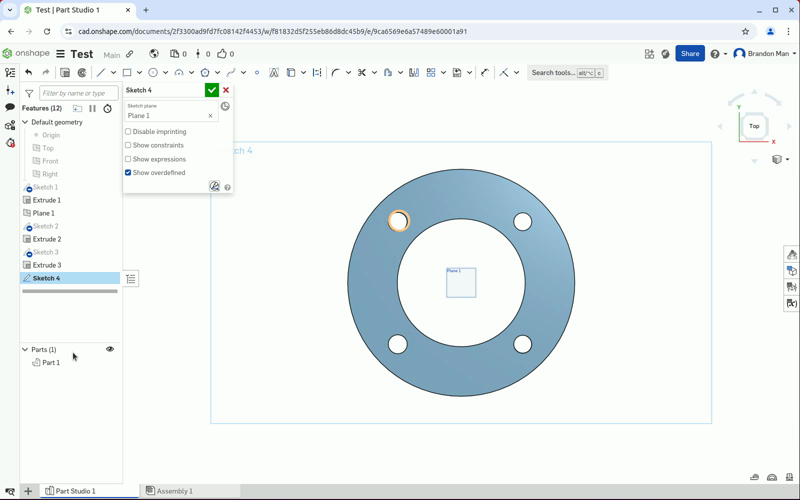
key(y)
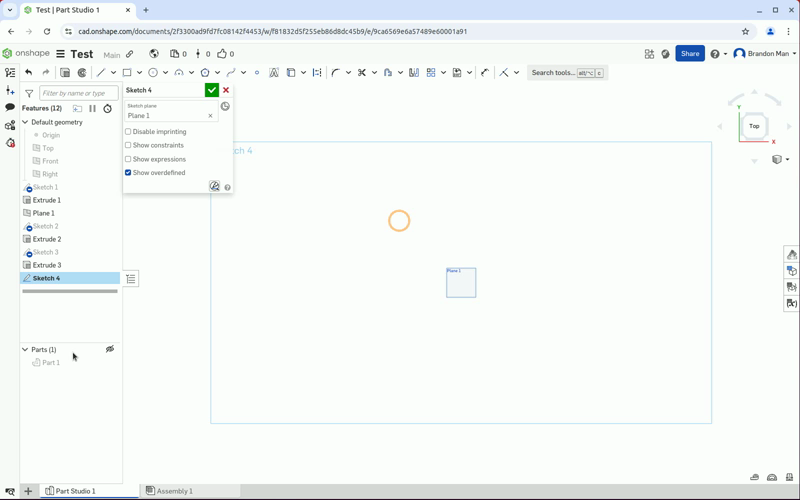
key(c)
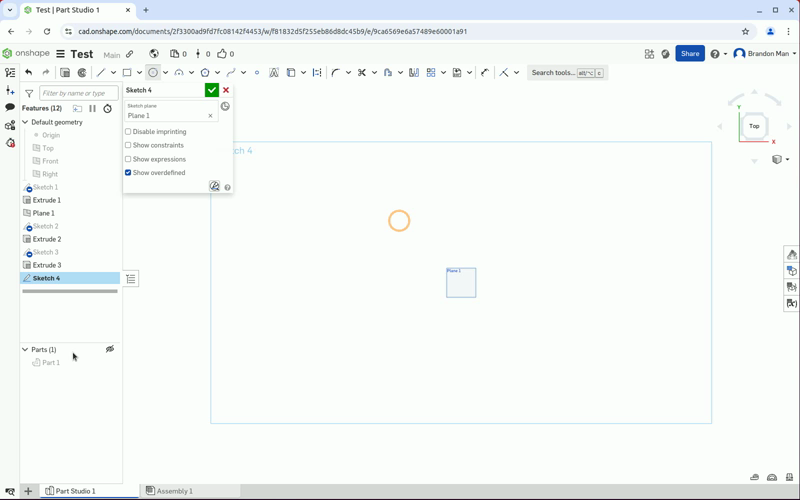
key_down(shift)
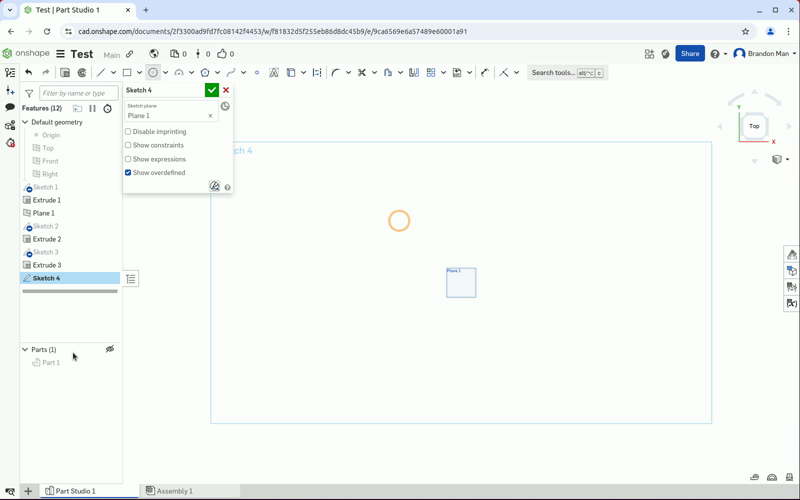
mouse_move(399, 220)
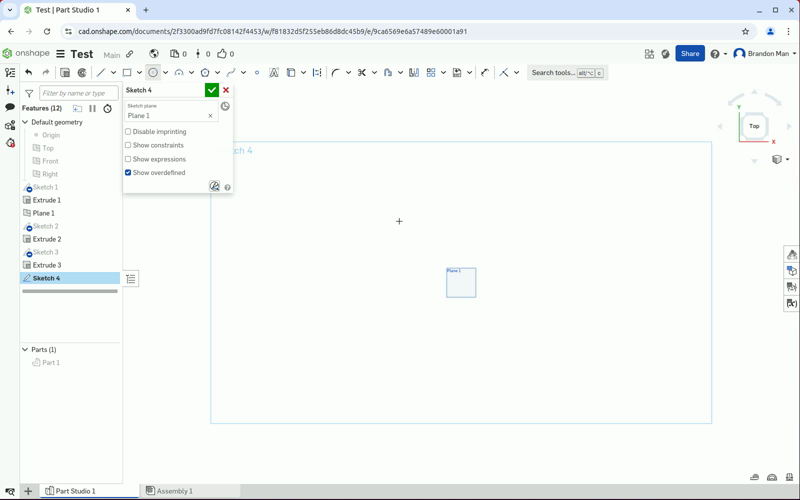
click(399, 220)
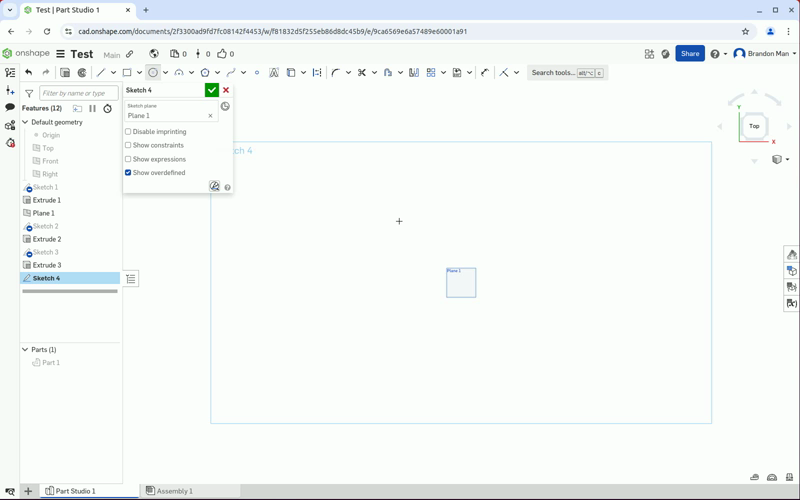
key_up(shift)
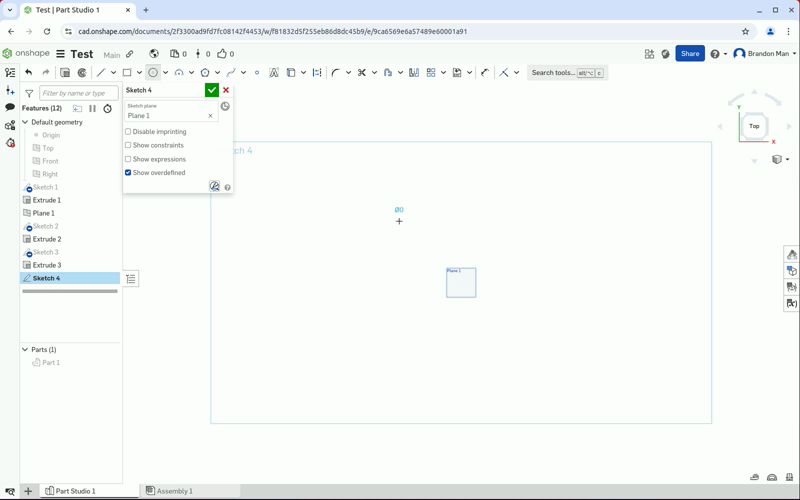
mouse_move(417, 220)
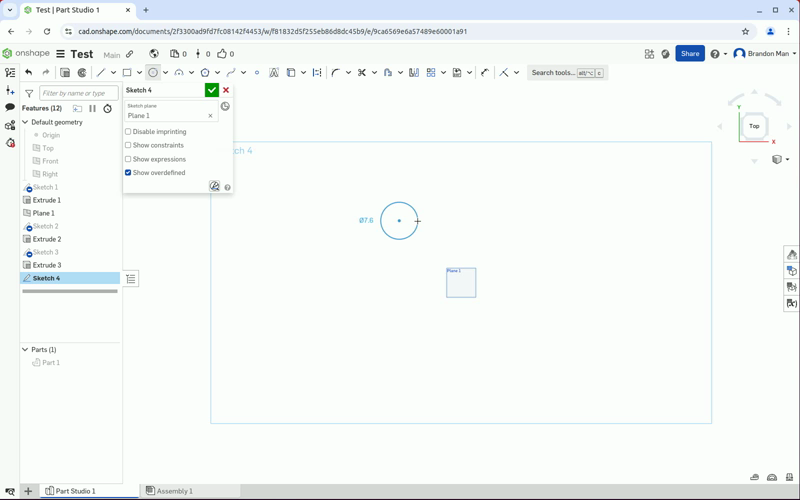
click(417, 220)
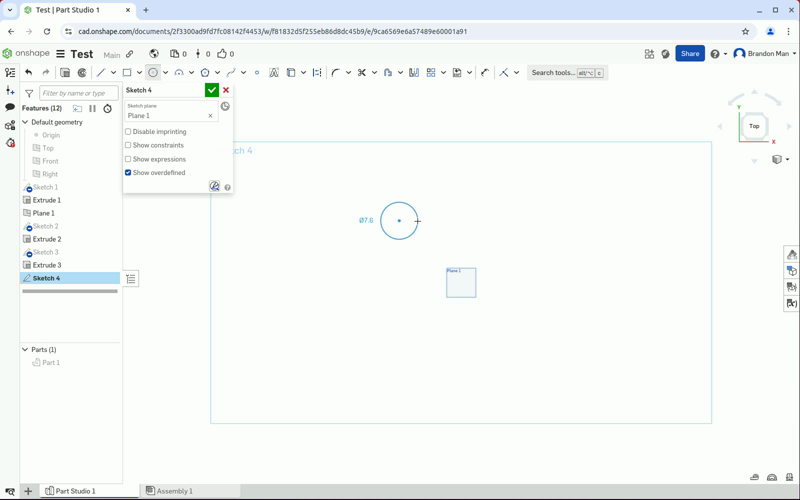
key(esc)
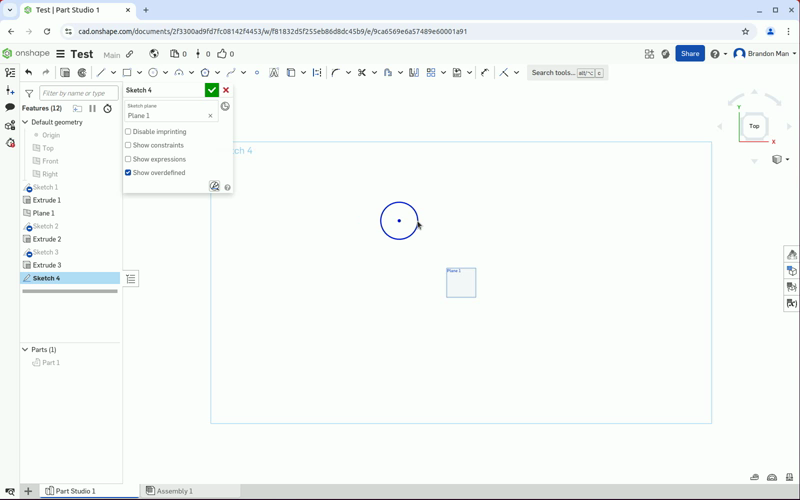
key(c)
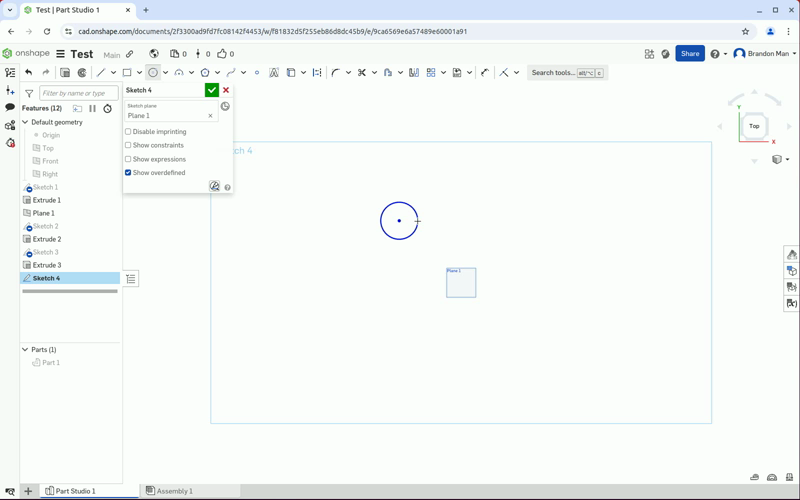
key_down(shift)
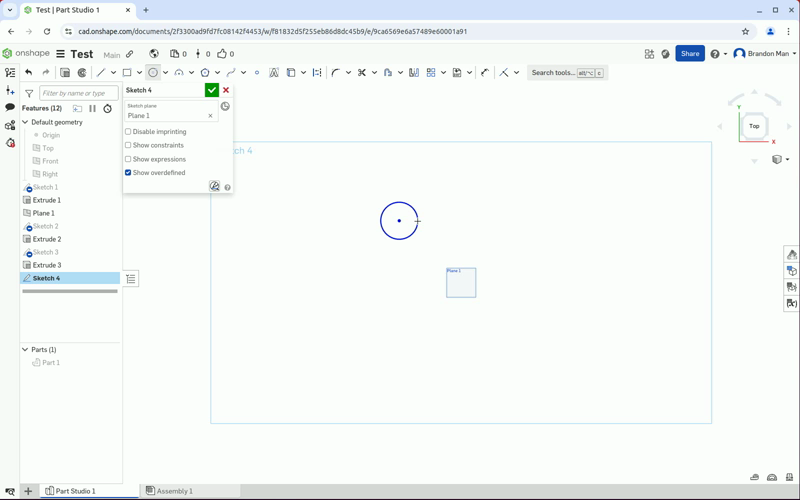
mouse_move(399, 220)
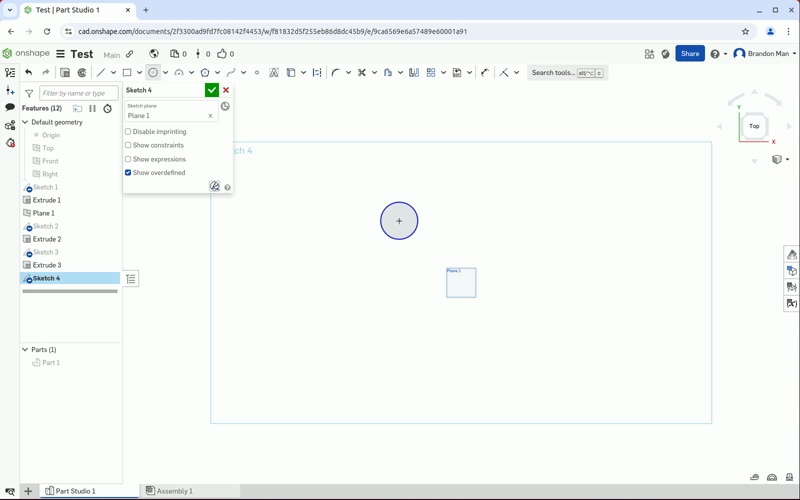
click(399, 220)
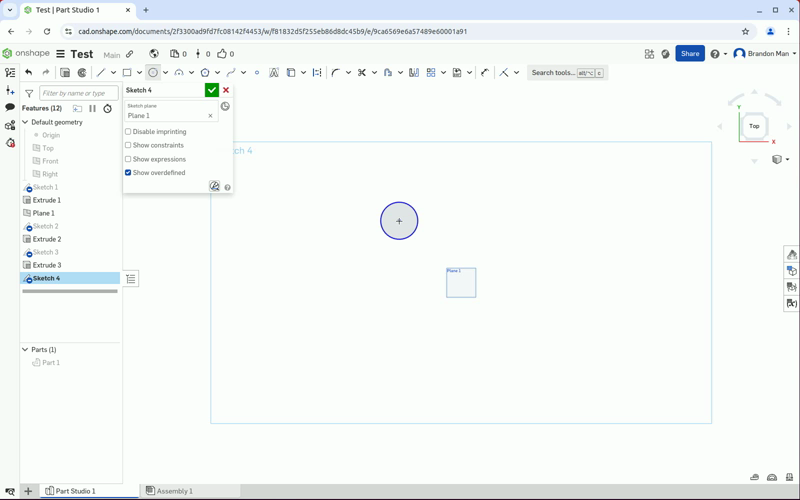
key_up(shift)
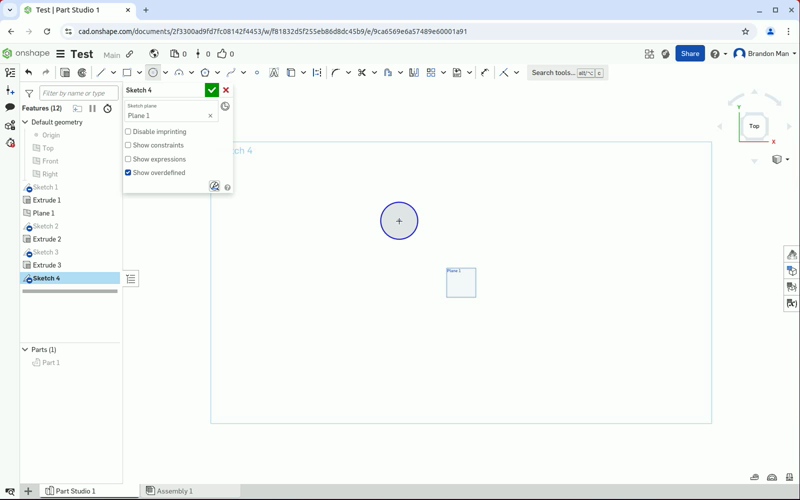
mouse_move(409, 220)
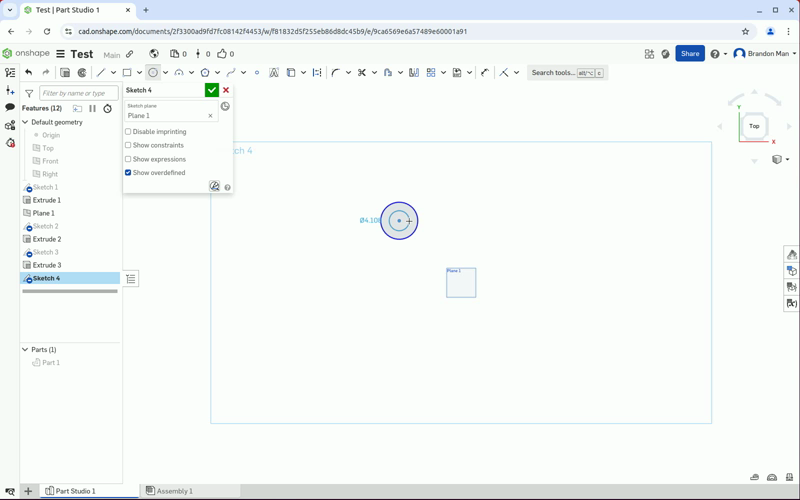
click(409, 220)
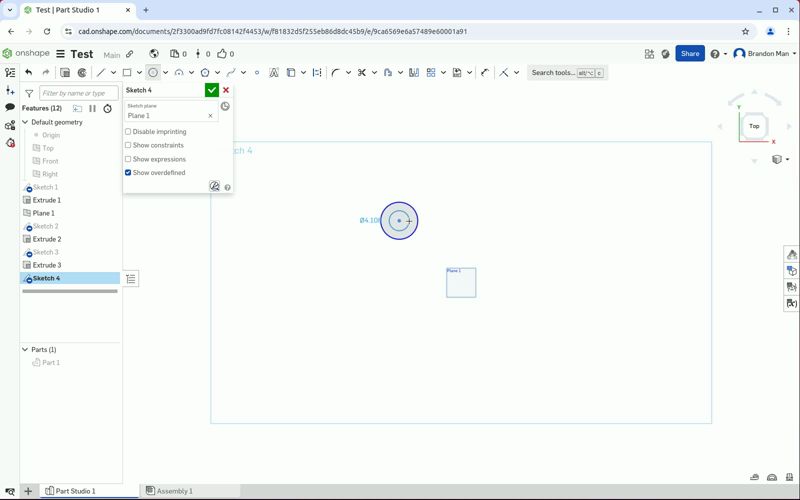
key(esc)
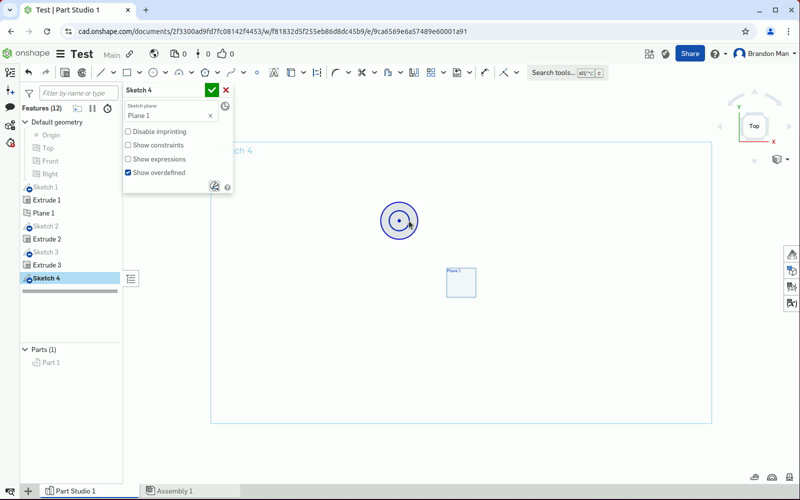
mouse_move(382, 219)
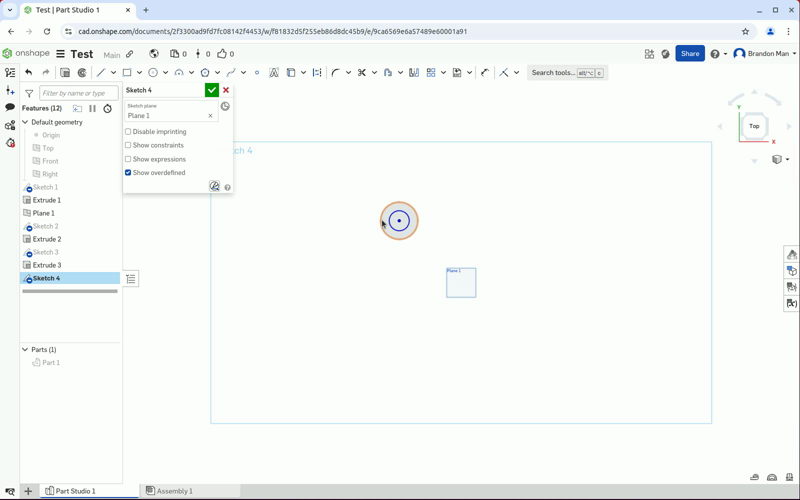
scroll(6)
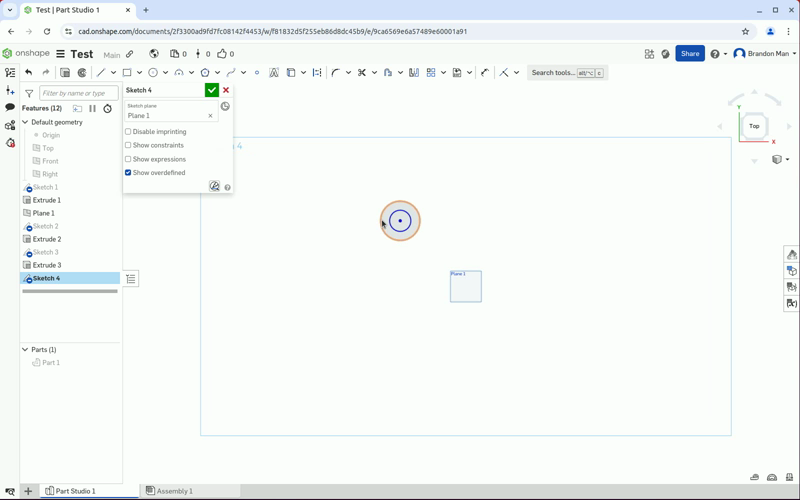
scroll(6)
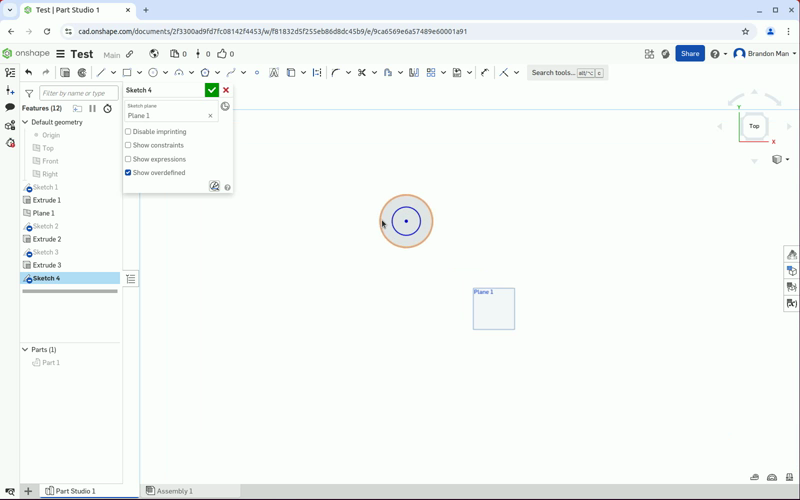
scroll(6)
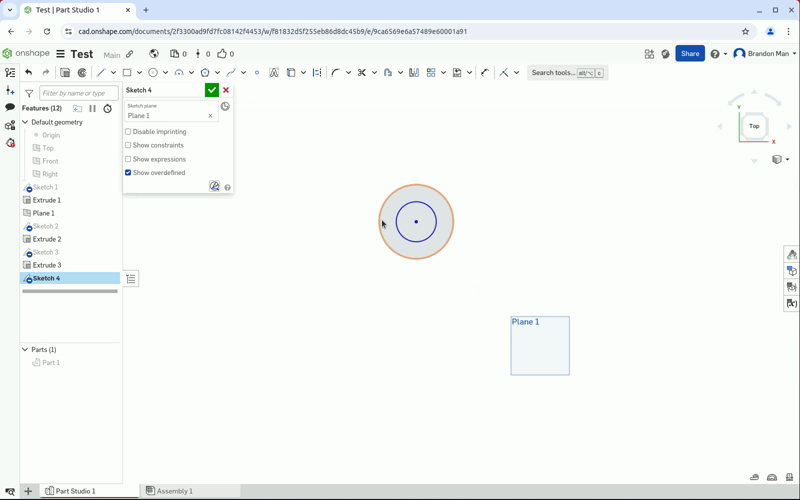
scroll(6)
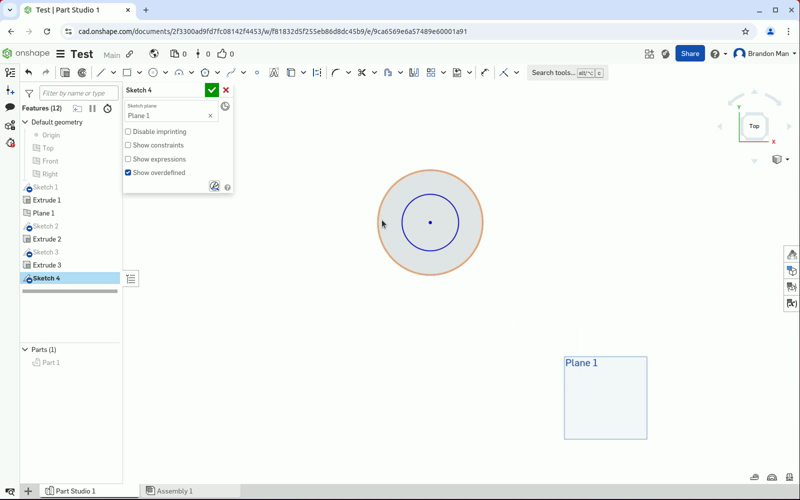
scroll(6)
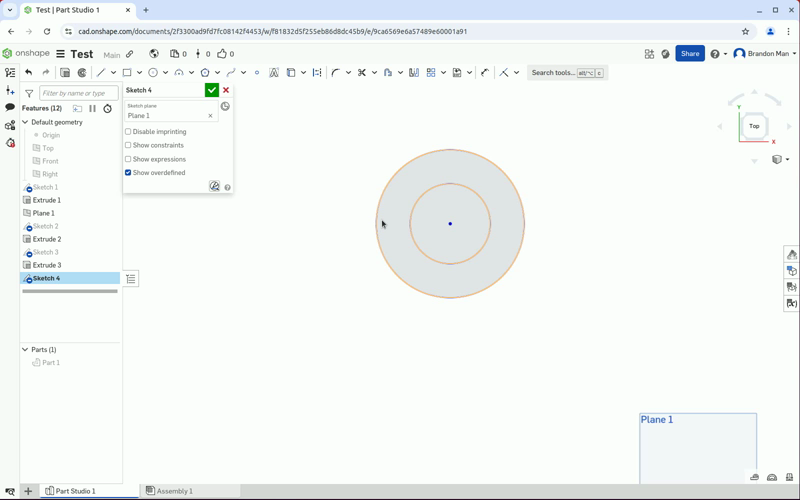
scroll(6)
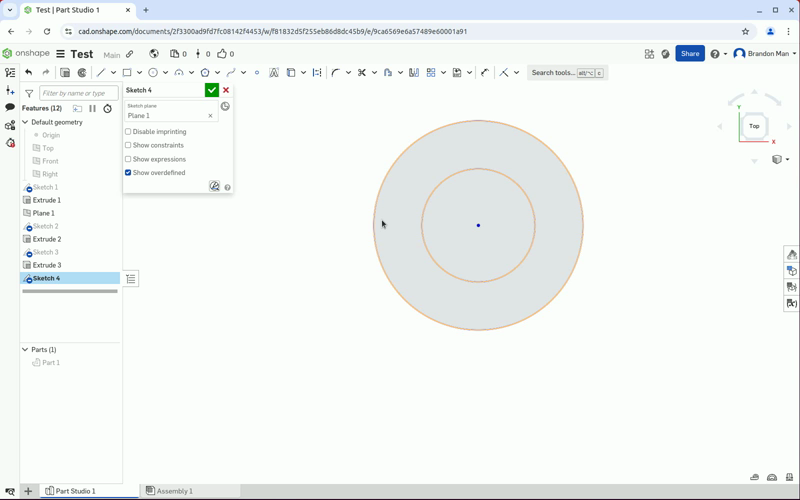
scroll(6)
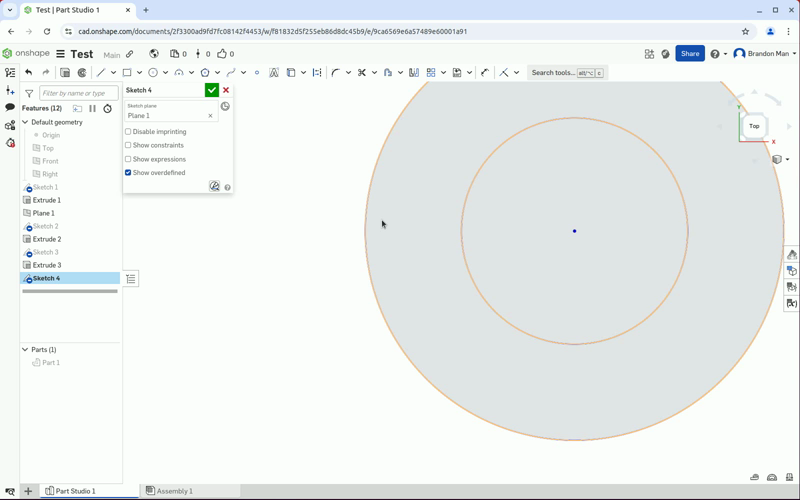
click(382, 219)
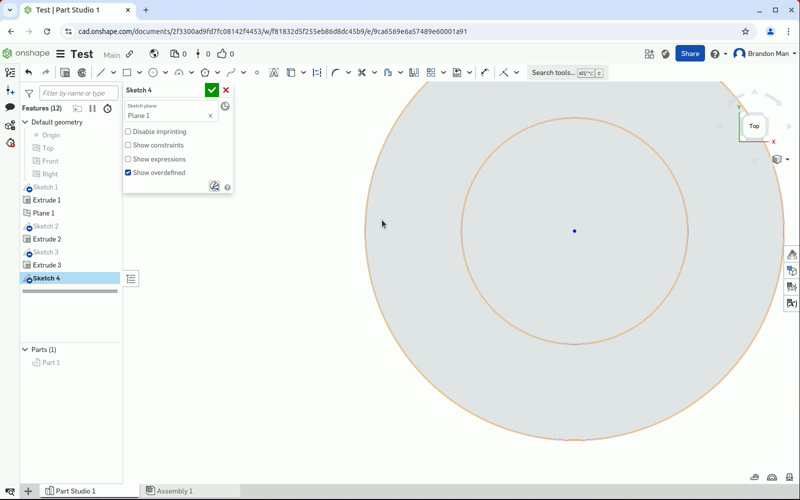
scroll(-6)
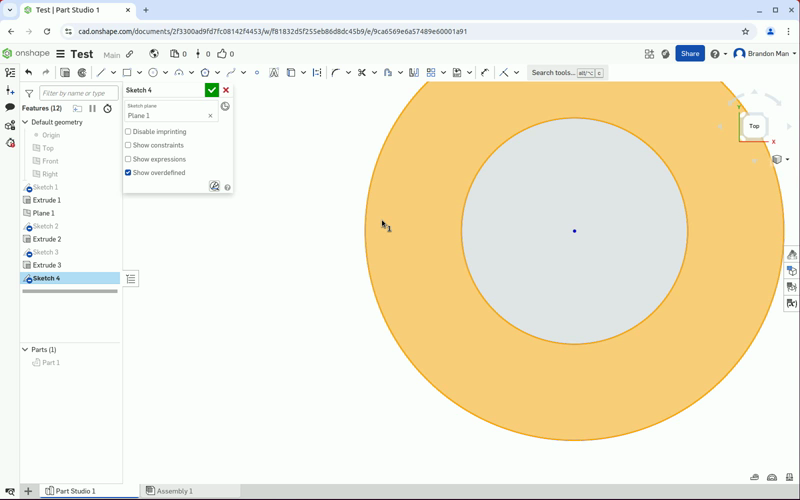
scroll(-6)
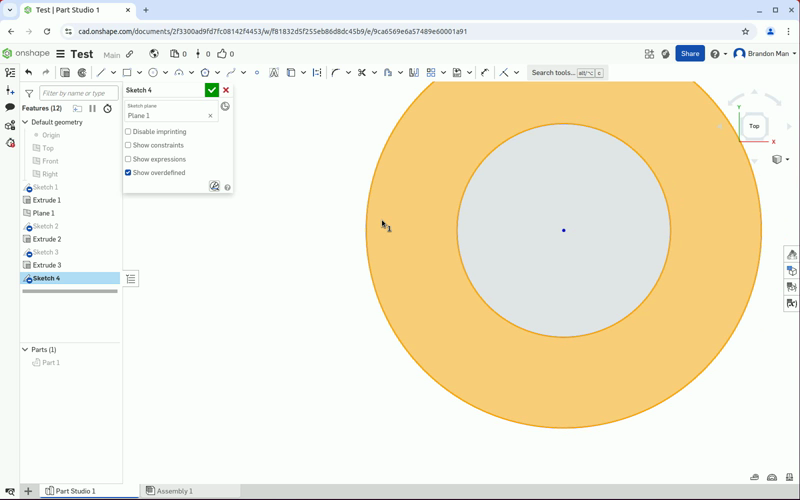
scroll(-6)
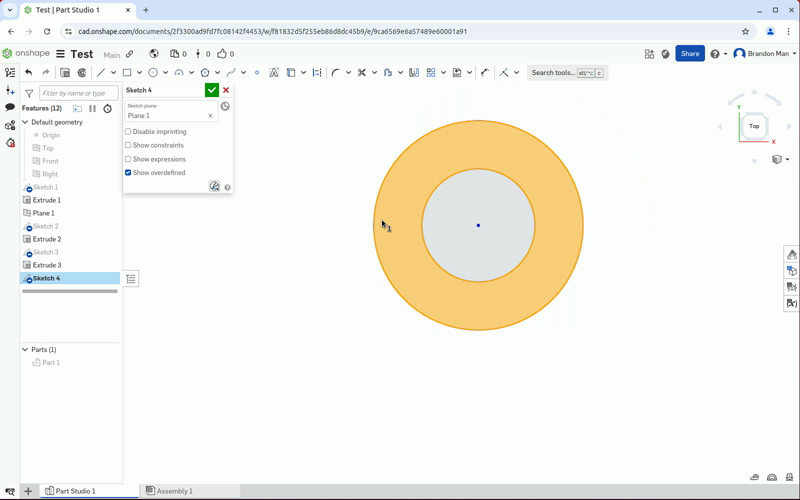
scroll(-6)
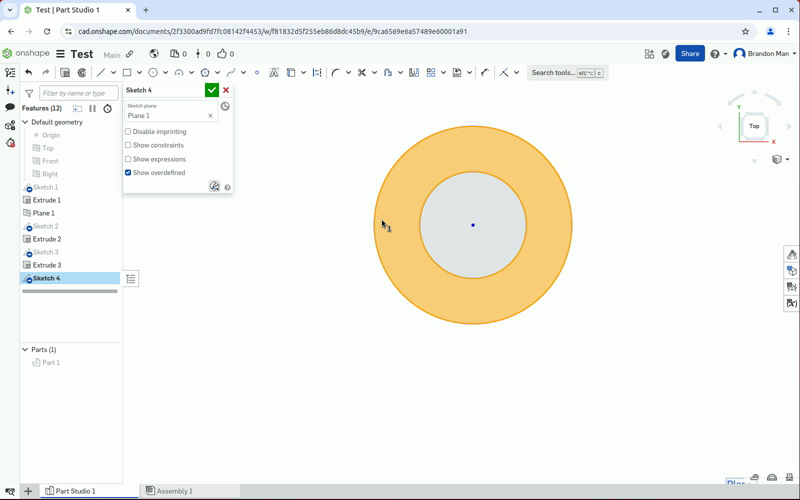
scroll(-6)
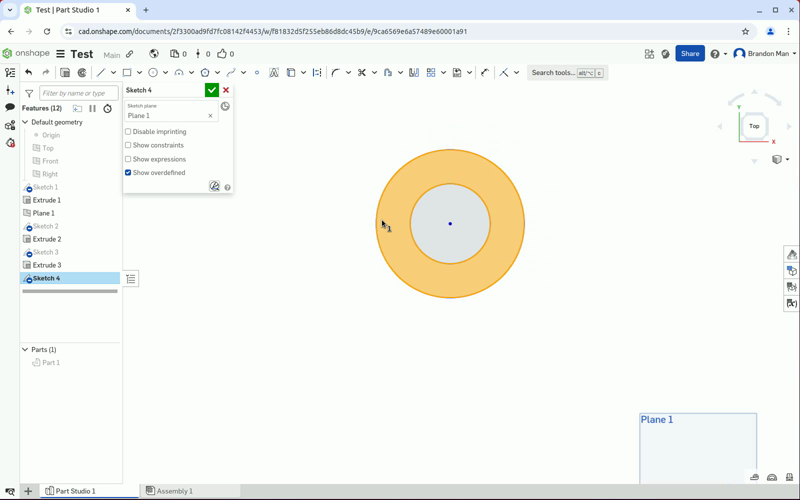
scroll(-6)
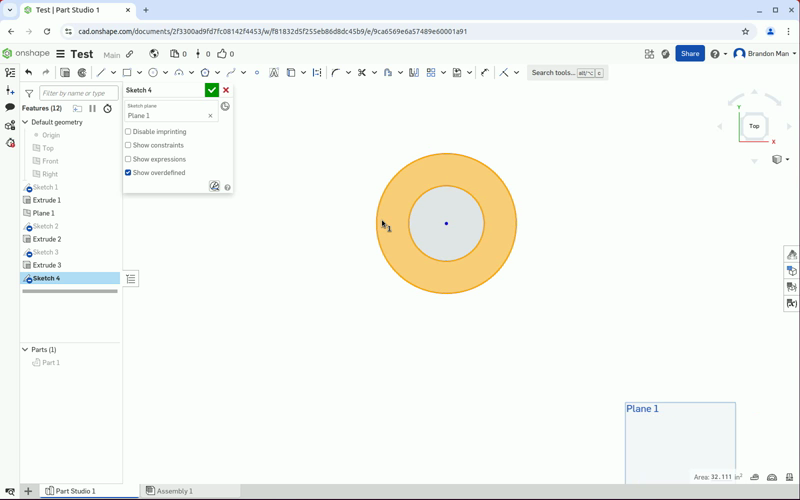
scroll(-6)
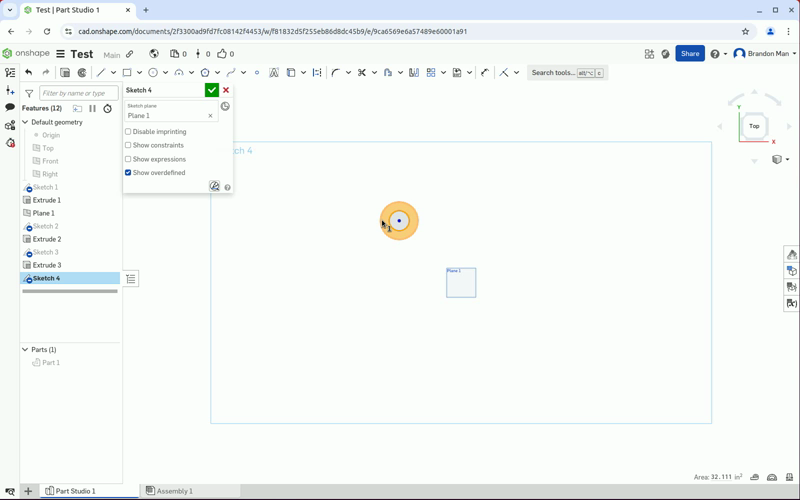
mouse_move(73, 352)
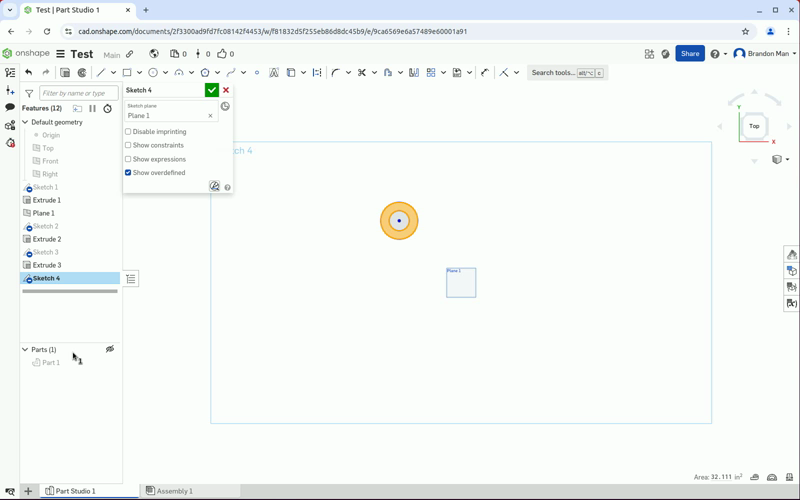
key(shift+y)
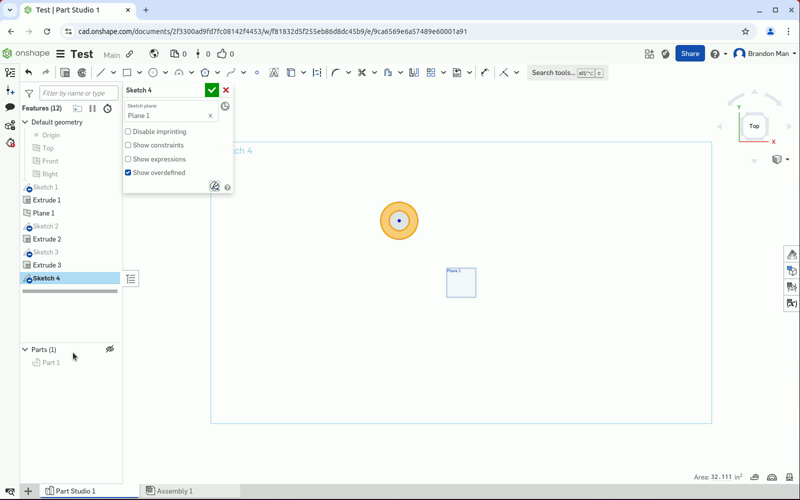
key(shift+e)
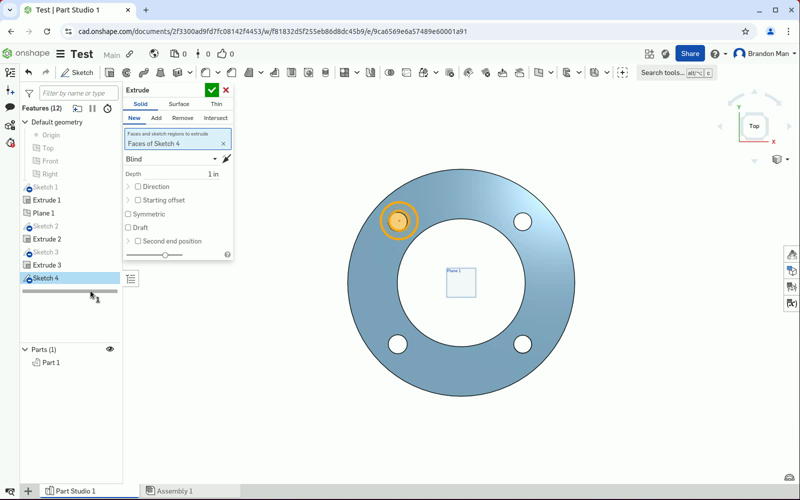
mouse_move(143, 106)
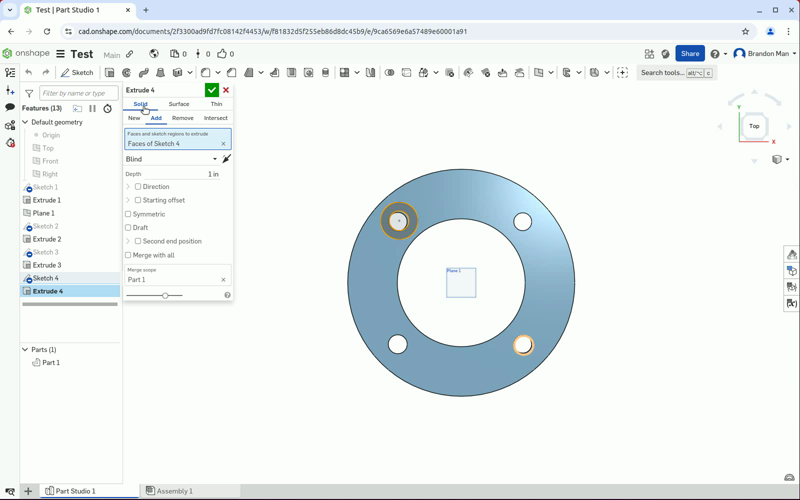
click(143, 106)
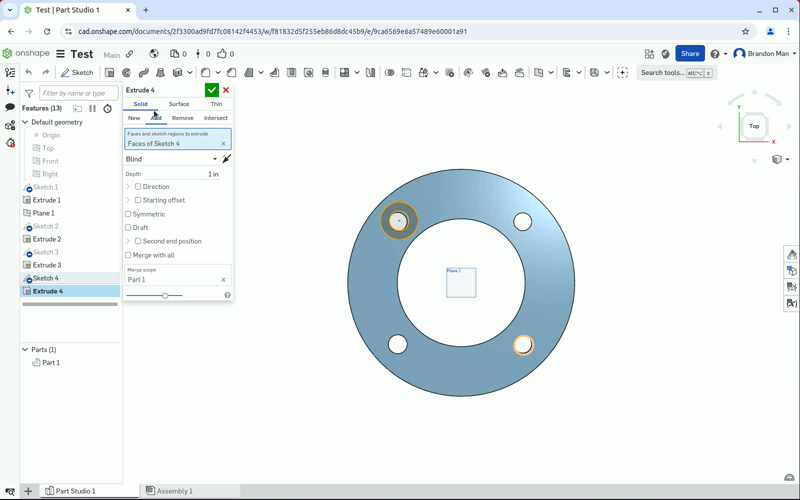
mouse_move(186, 120)
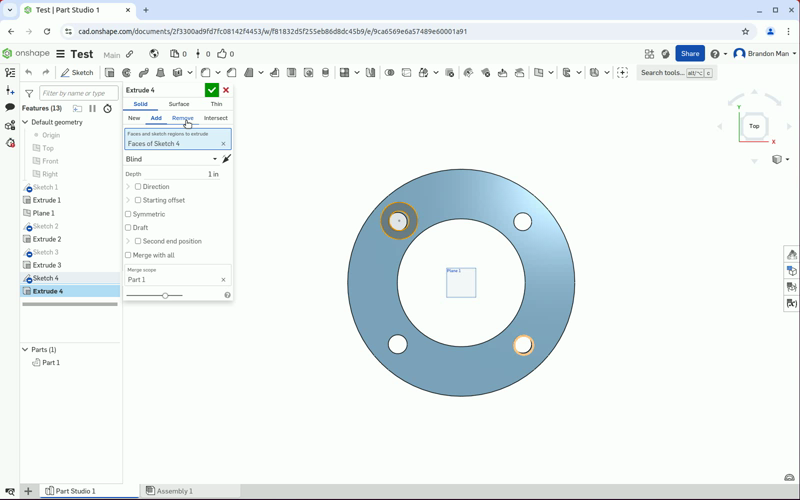
click(186, 120)
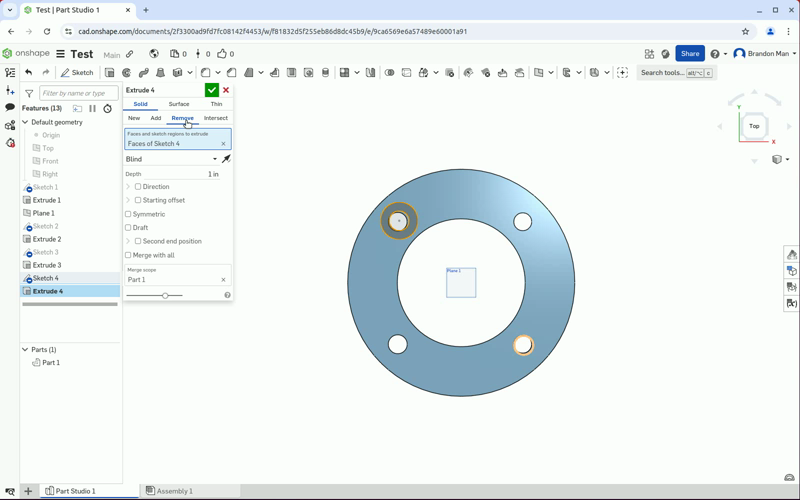
key(tab, 4)
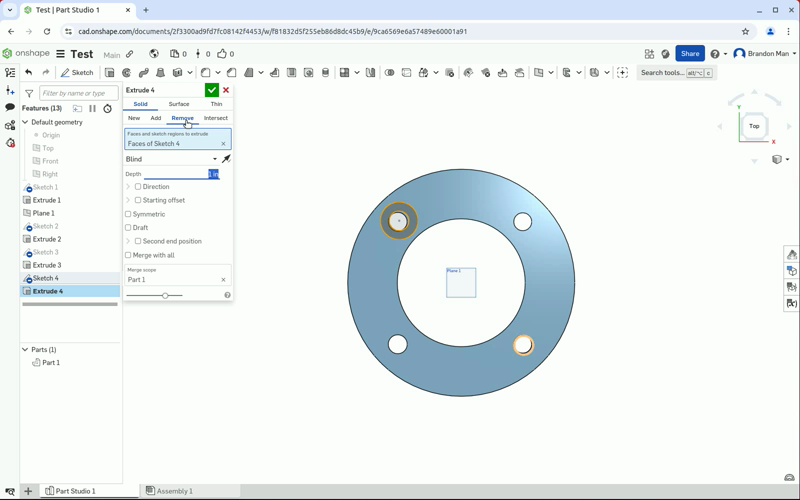
text(0.963)
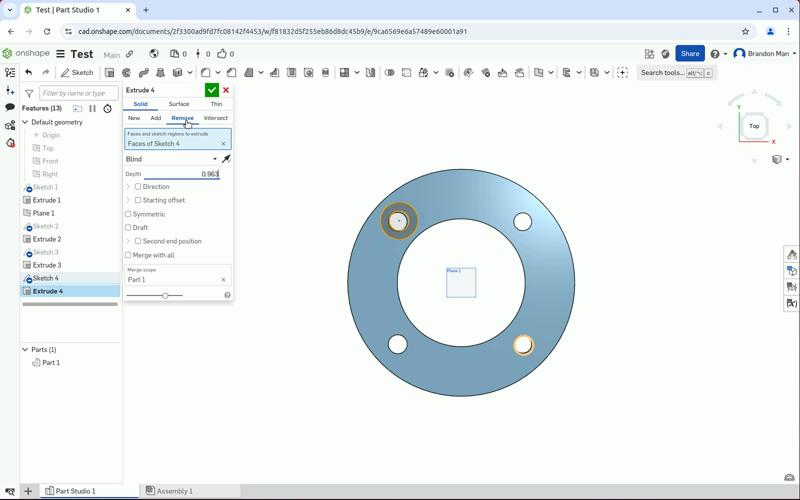
key(tab, 6)
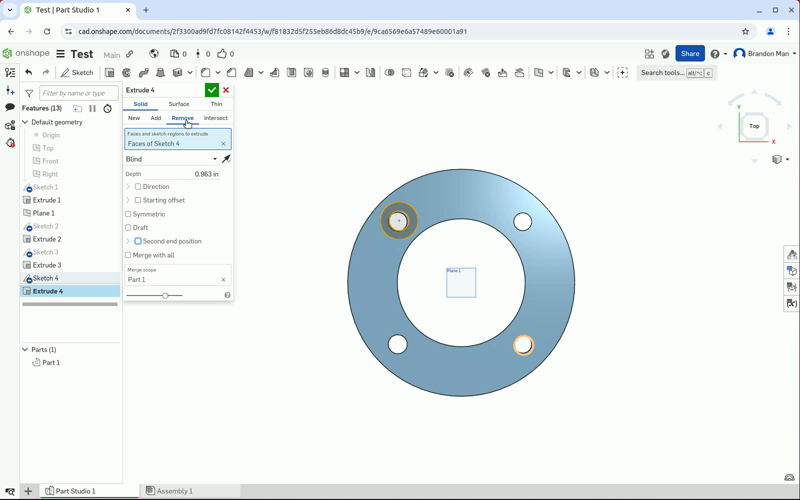
key(space)
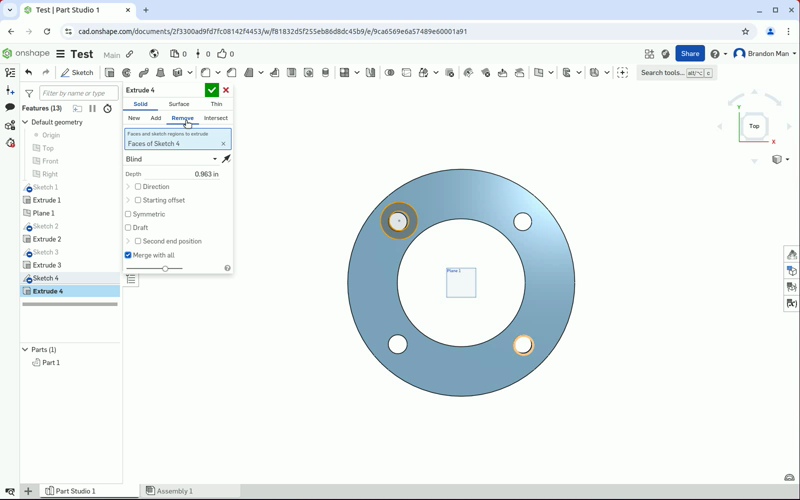
key(enter)
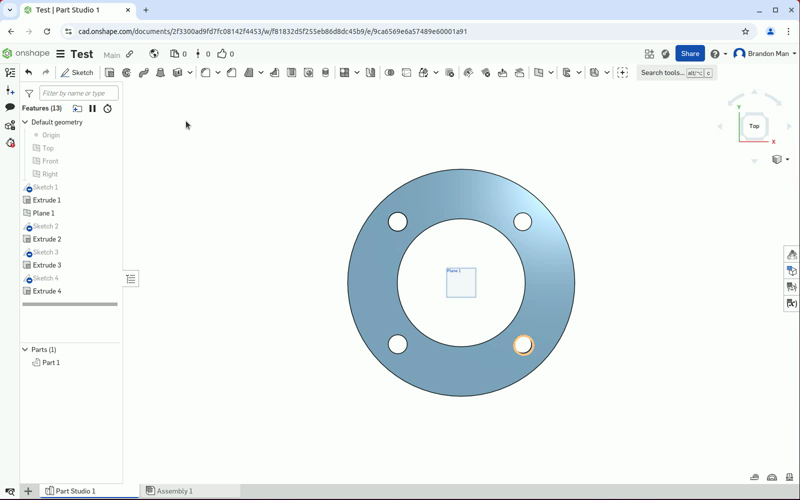
key(shift+h)
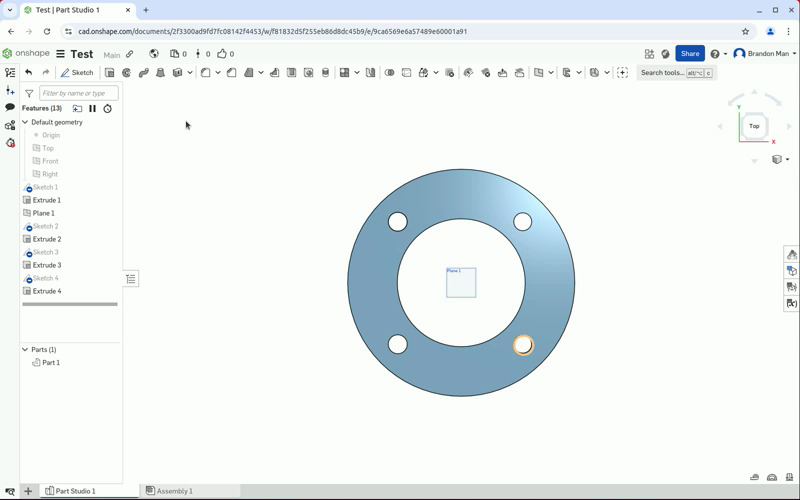
key(shift+h)
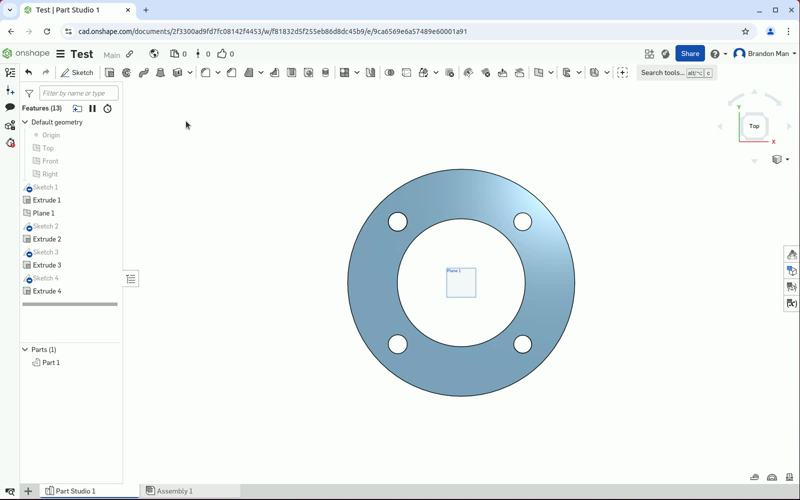
mouse_move(73, 189)
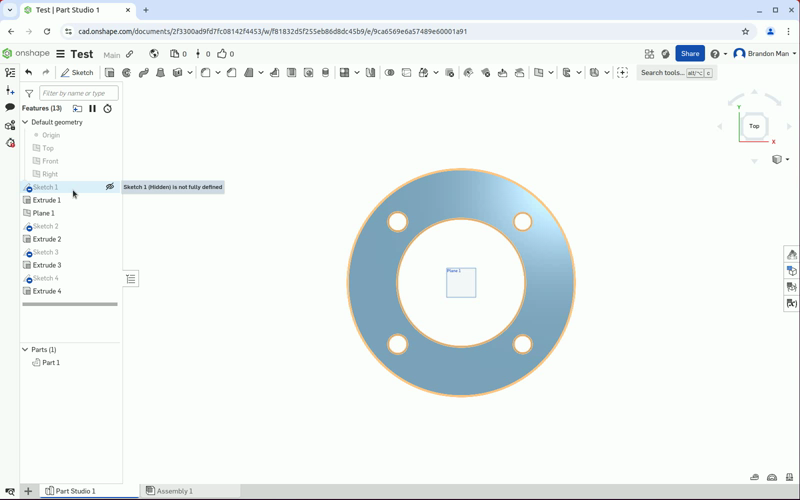
click(73, 189)
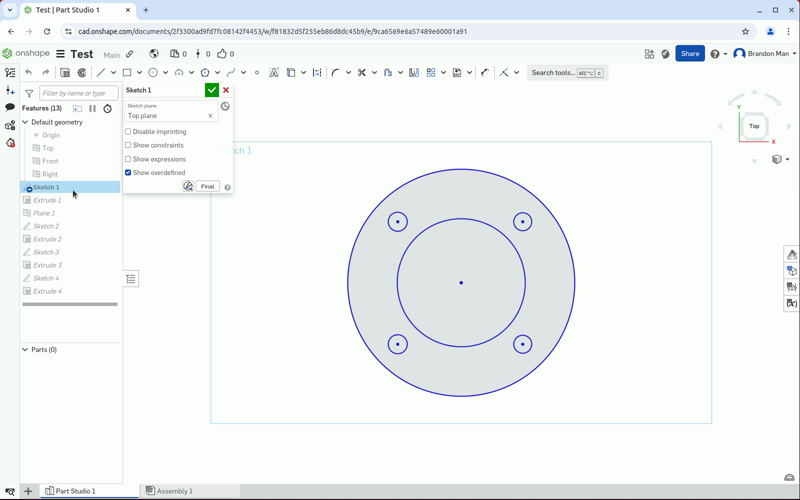
mouse_move(229, 92)
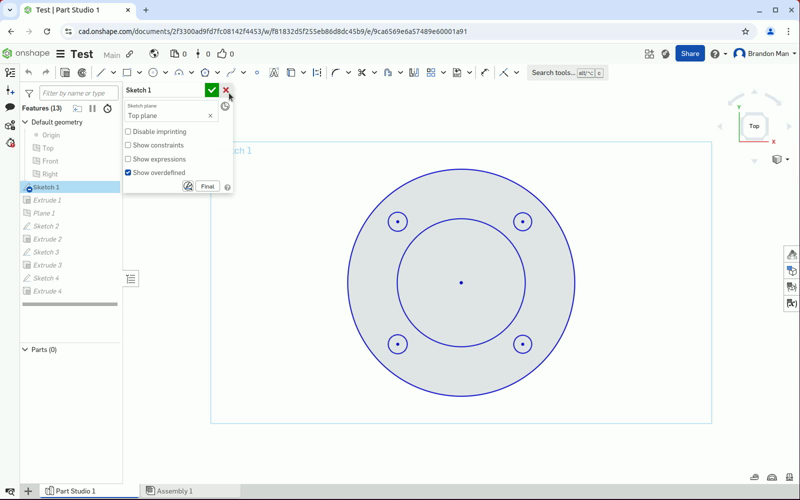
click(229, 92)
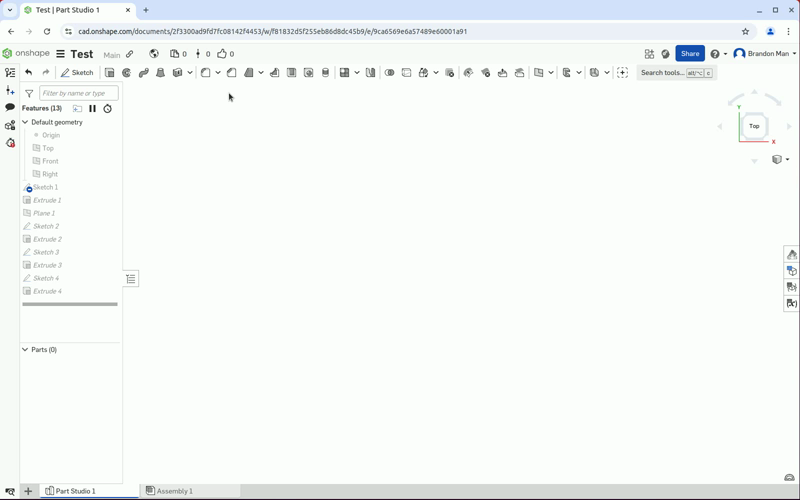
key(shift+s)
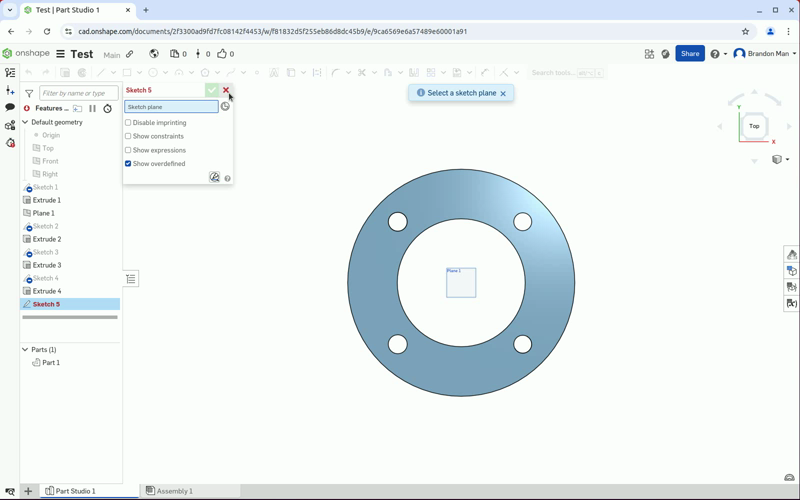
mouse_move(73, 215)
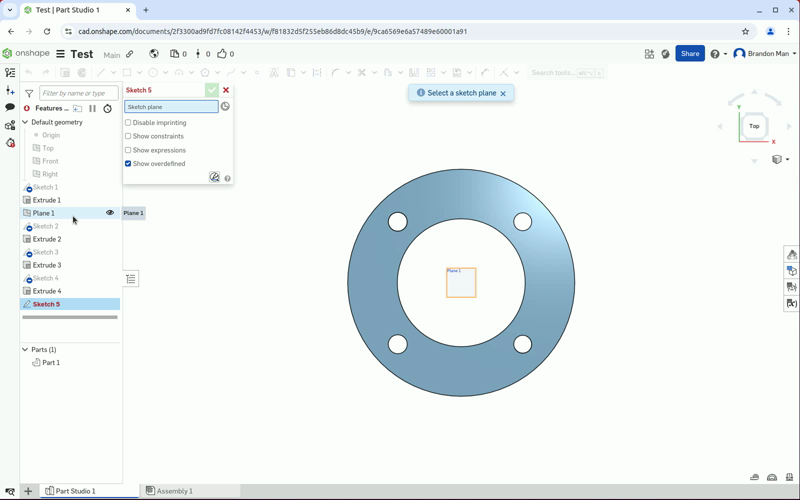
click(73, 215)
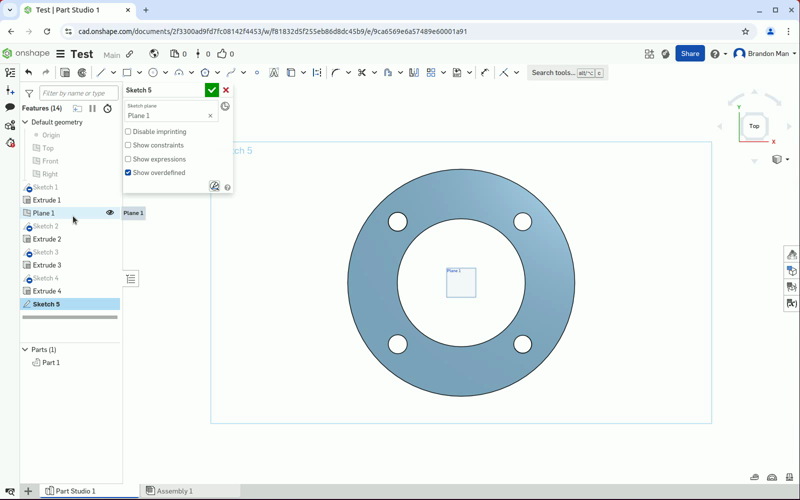
mouse_move(73, 352)
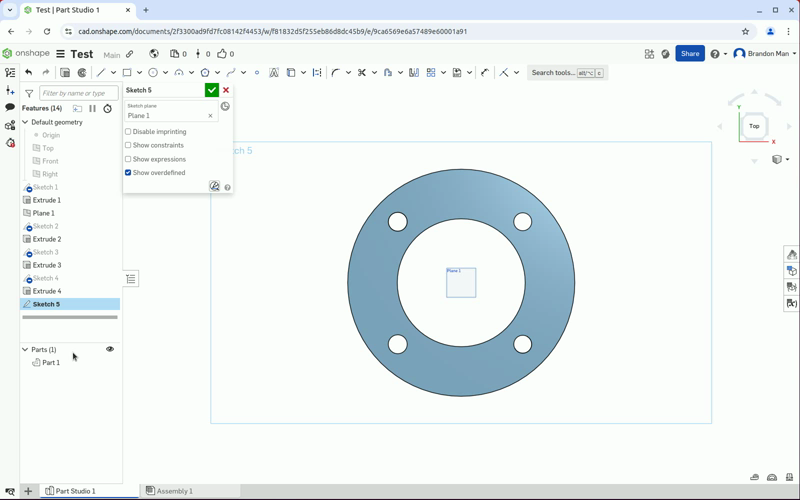
key(y)
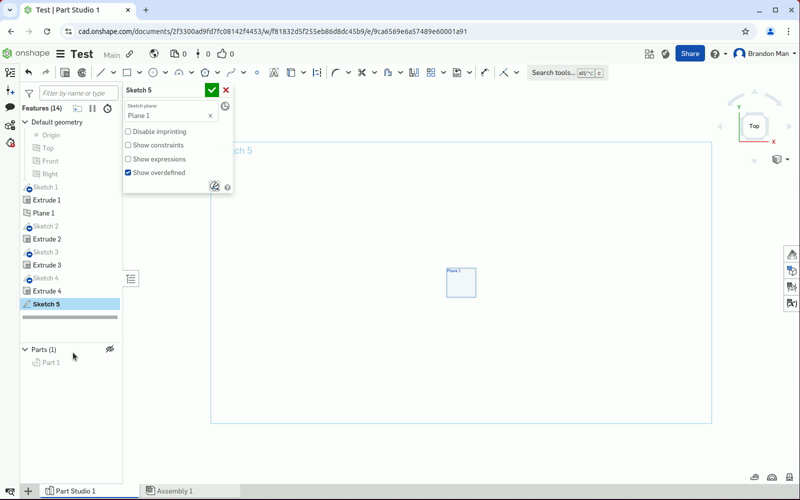
key(c)
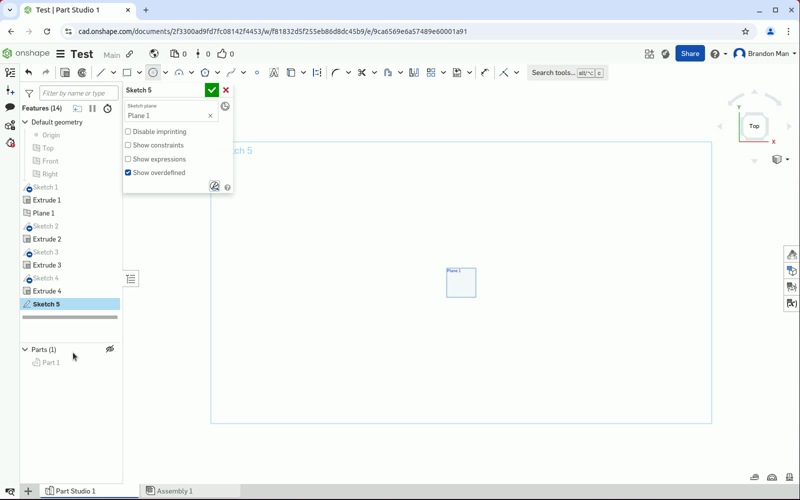
key_down(shift)
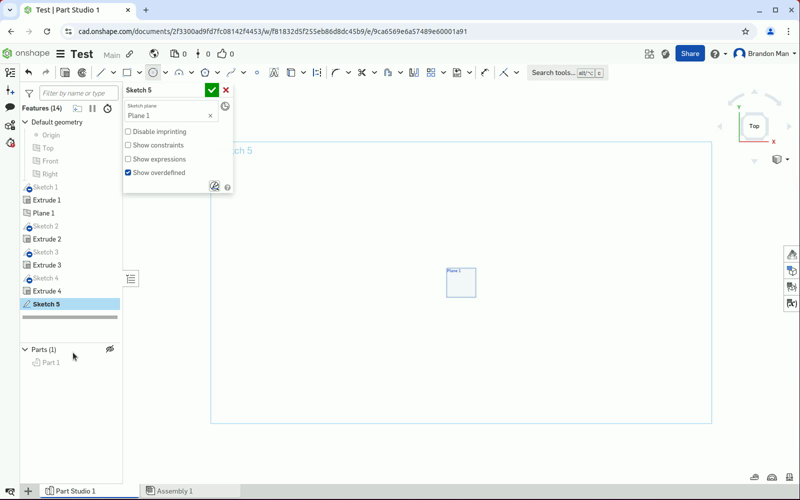
mouse_move(523, 345)
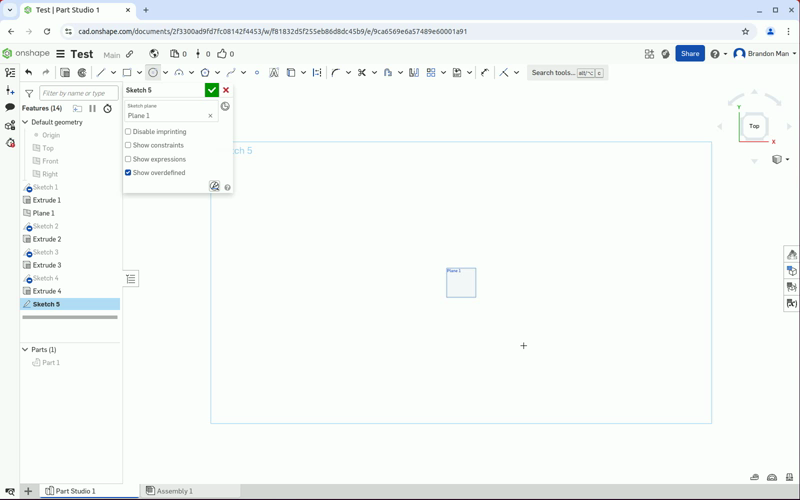
click(523, 345)
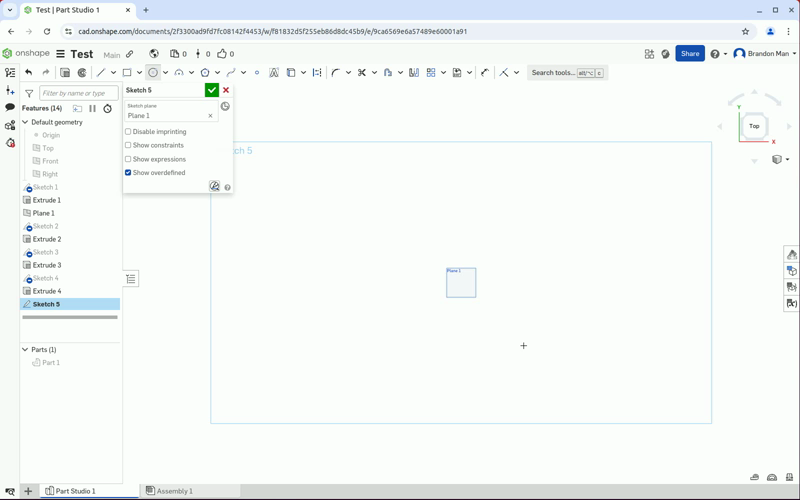
key_up(shift)
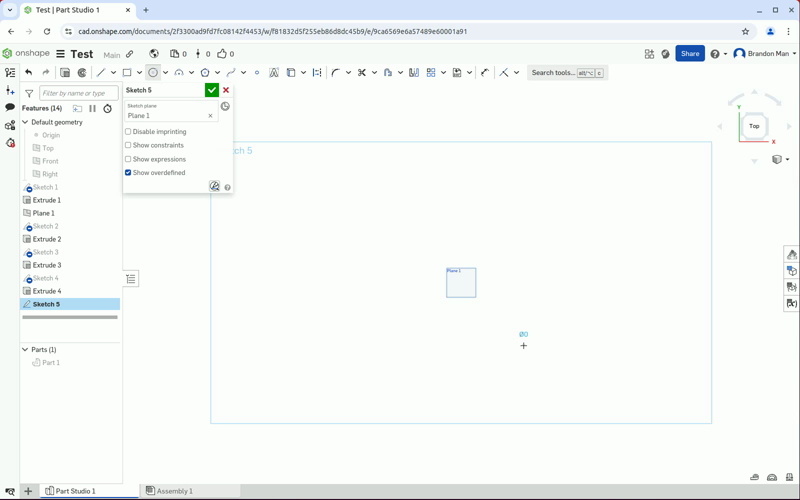
mouse_move(541, 345)
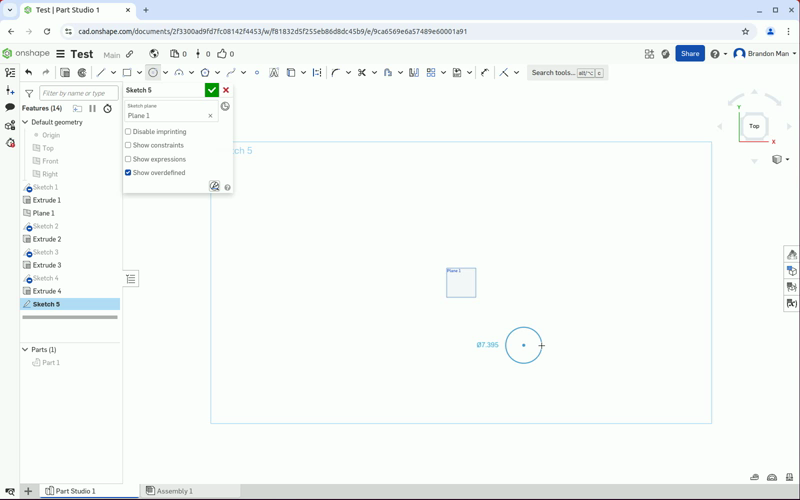
click(541, 345)
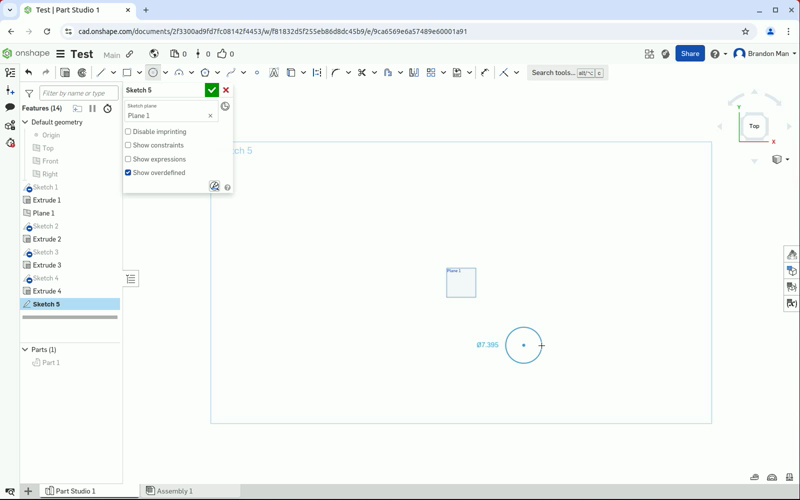
key(esc)
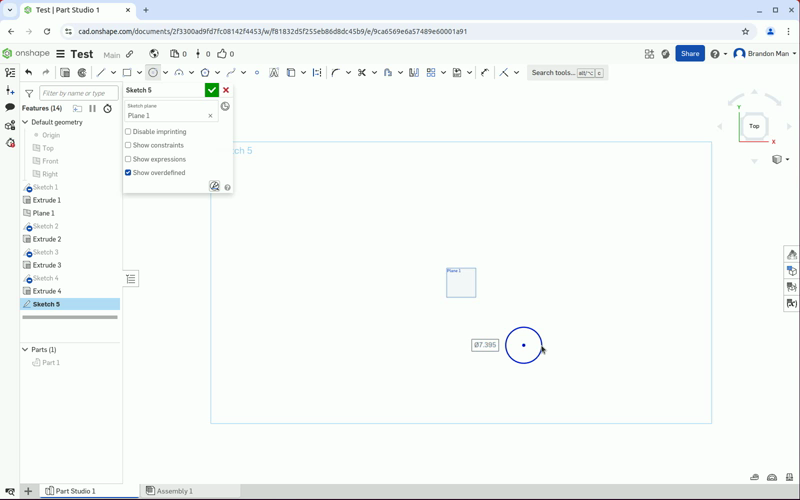
key(c)
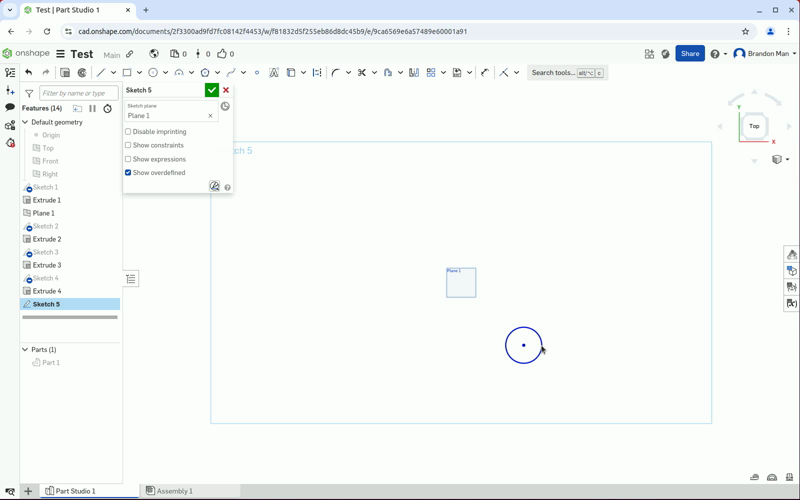
key_down(shift)
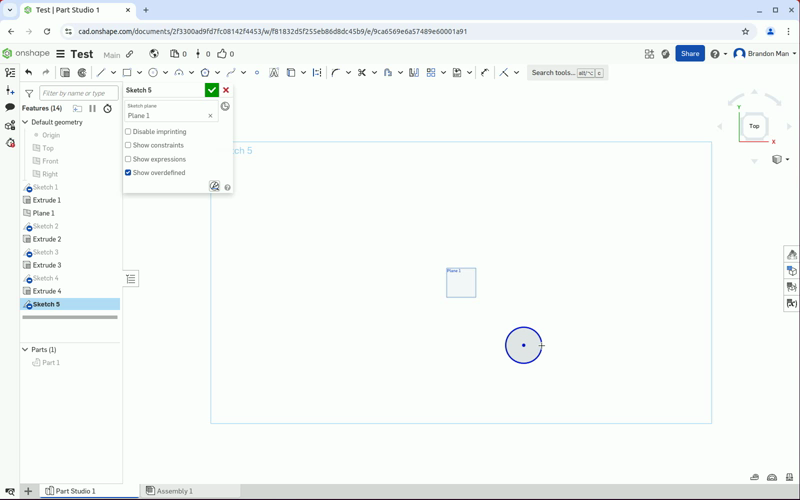
mouse_move(523, 345)
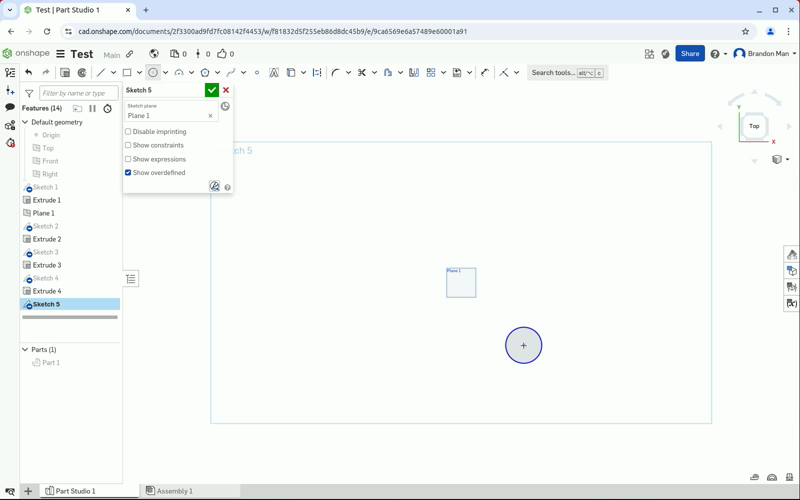
click(523, 345)
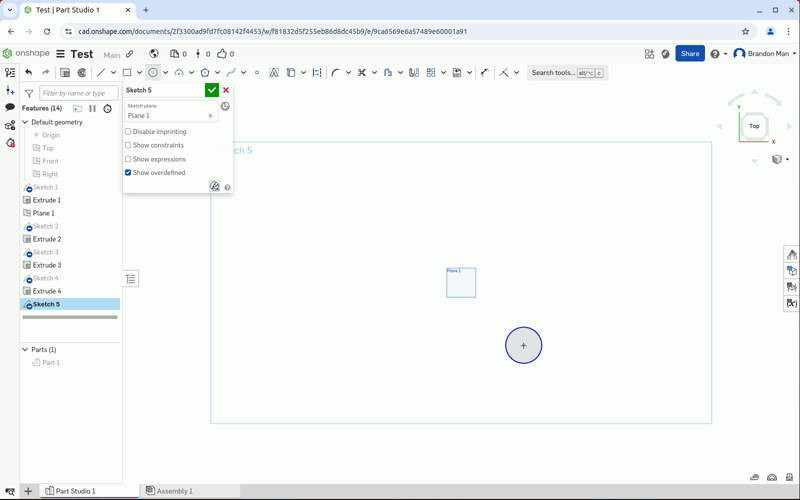
key_up(shift)
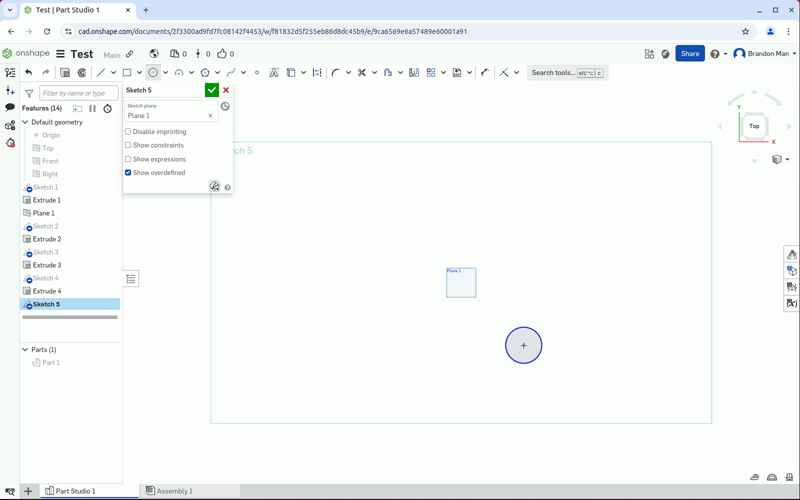
mouse_move(533, 345)
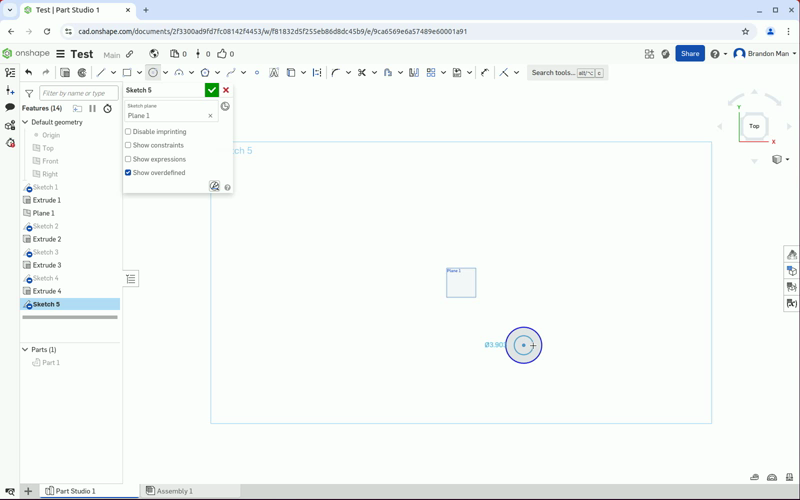
click(533, 345)
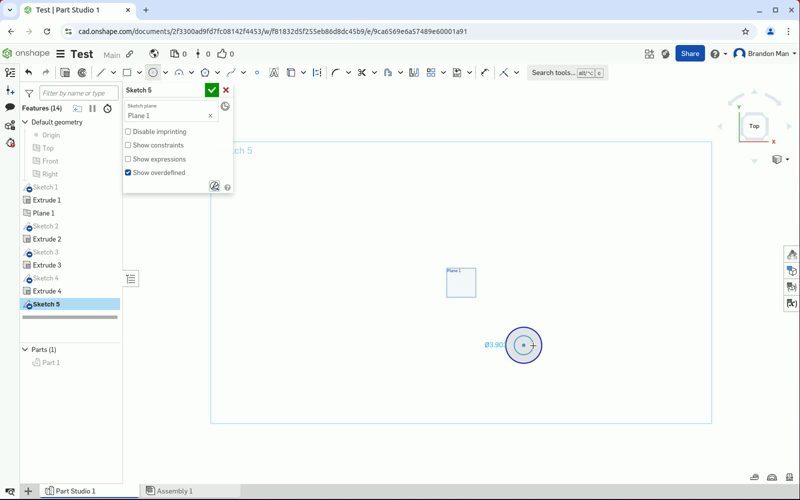
key(esc)
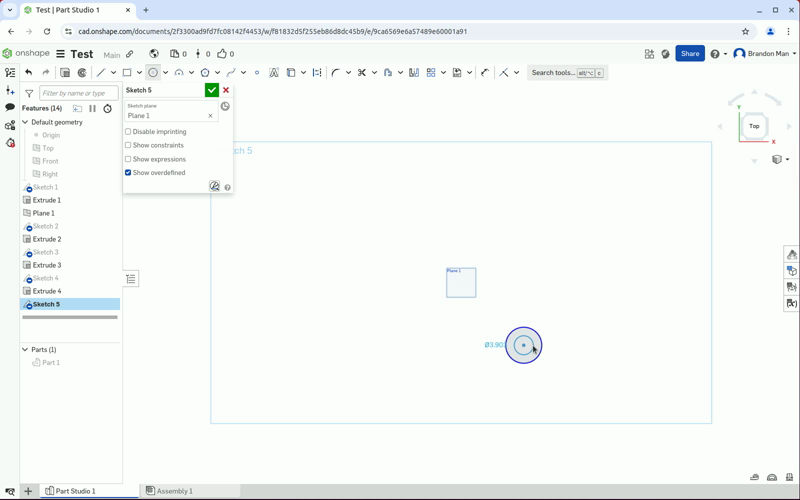
mouse_move(509, 339)
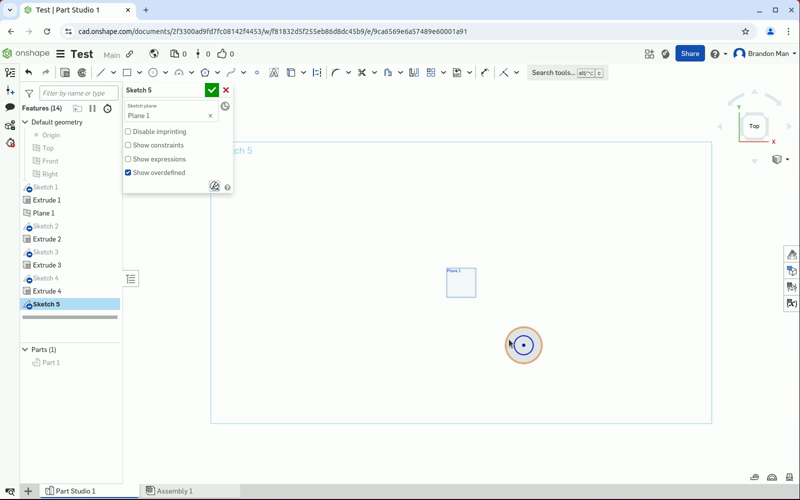
scroll(6)
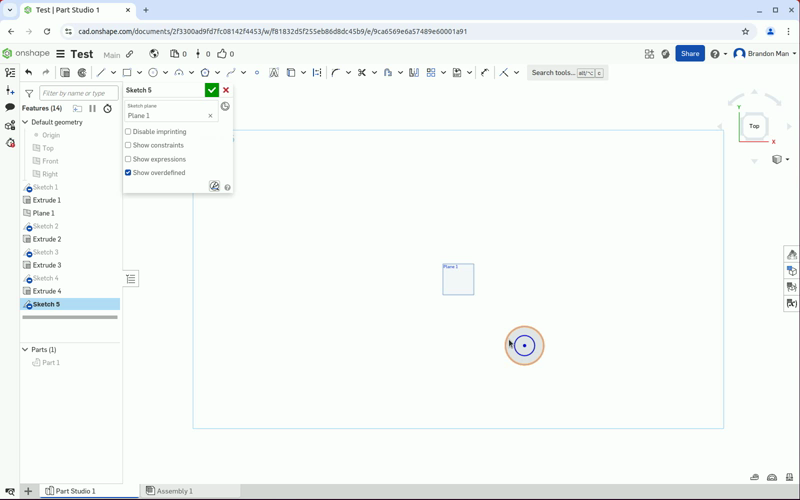
scroll(6)
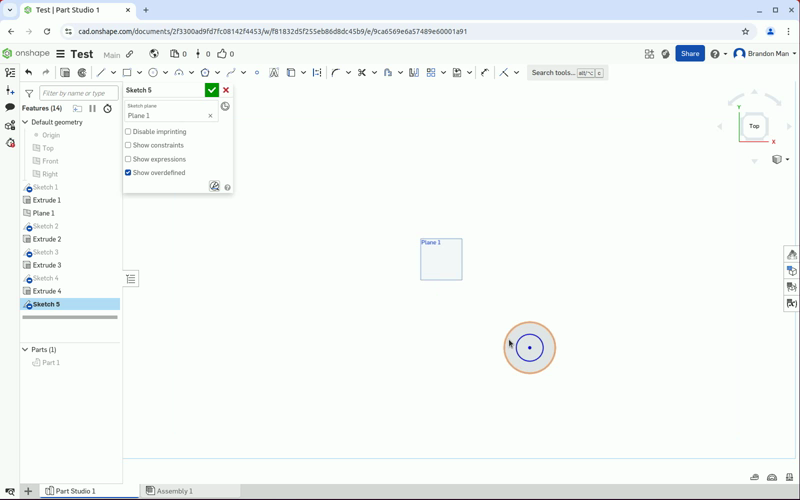
scroll(6)
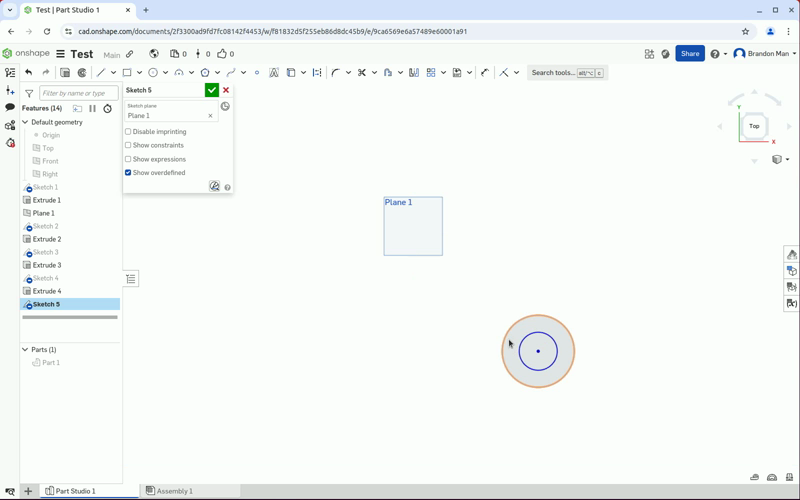
scroll(6)
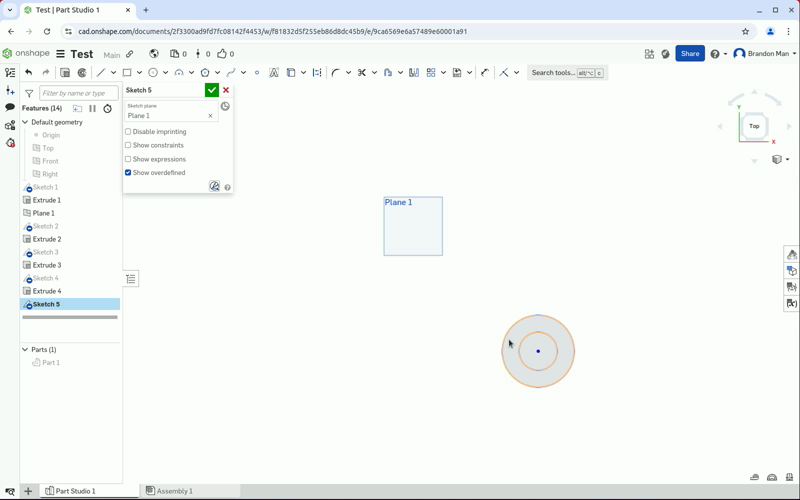
scroll(6)
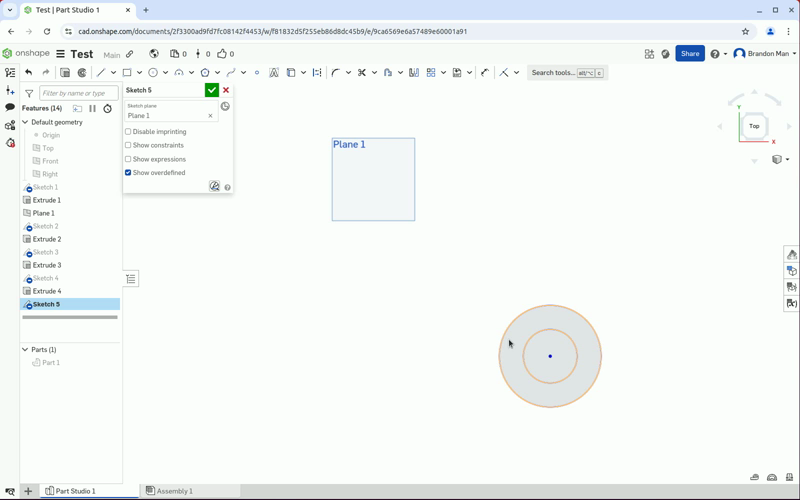
scroll(6)
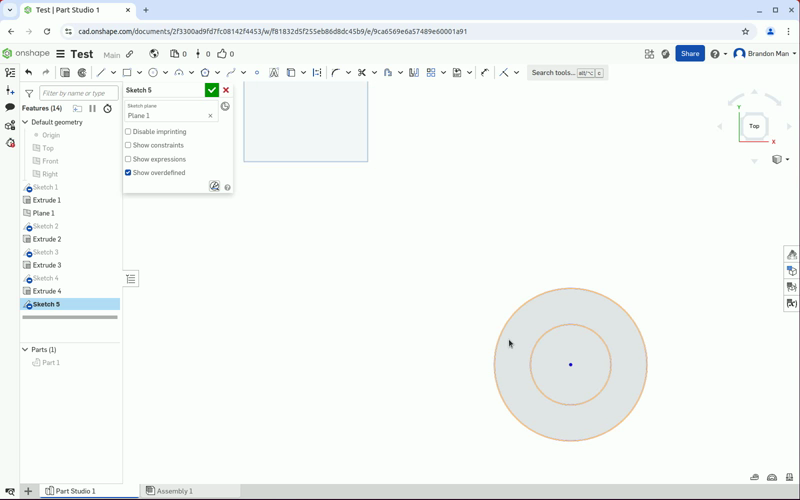
scroll(6)
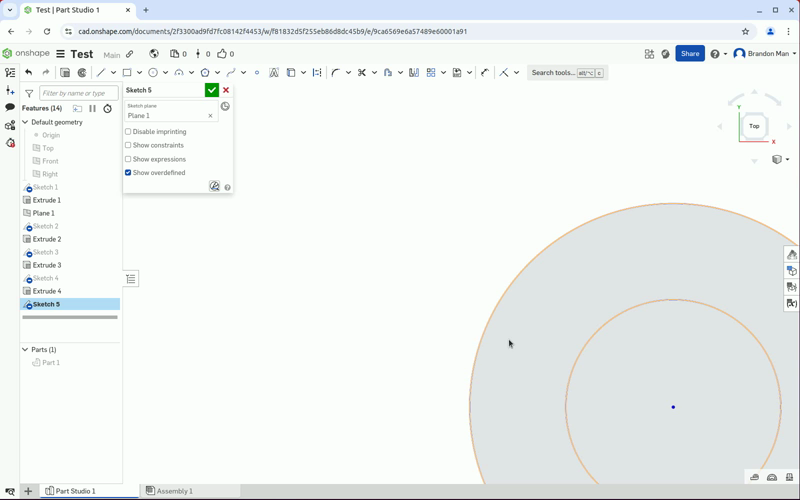
click(509, 339)
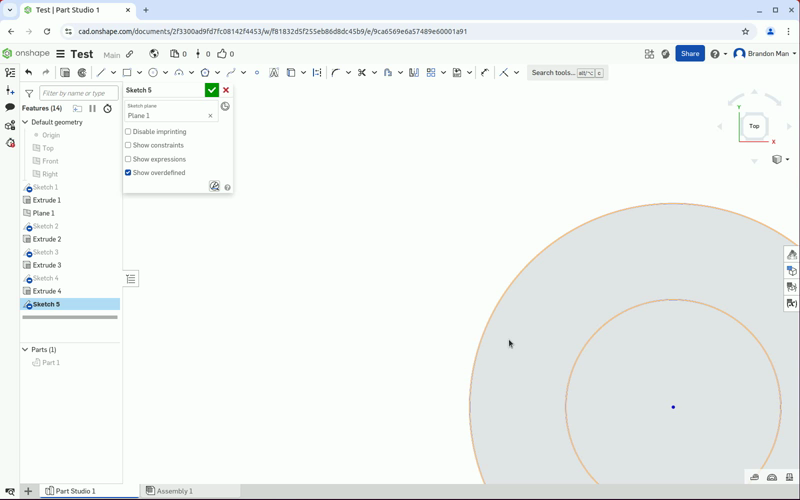
scroll(-6)
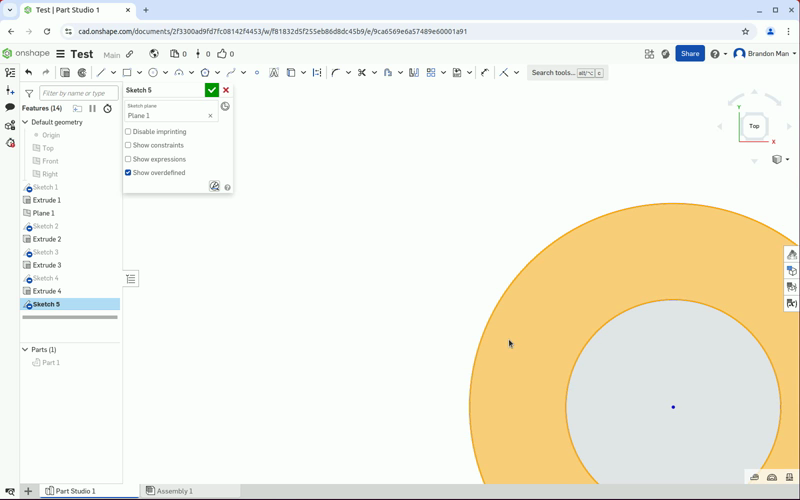
scroll(-6)
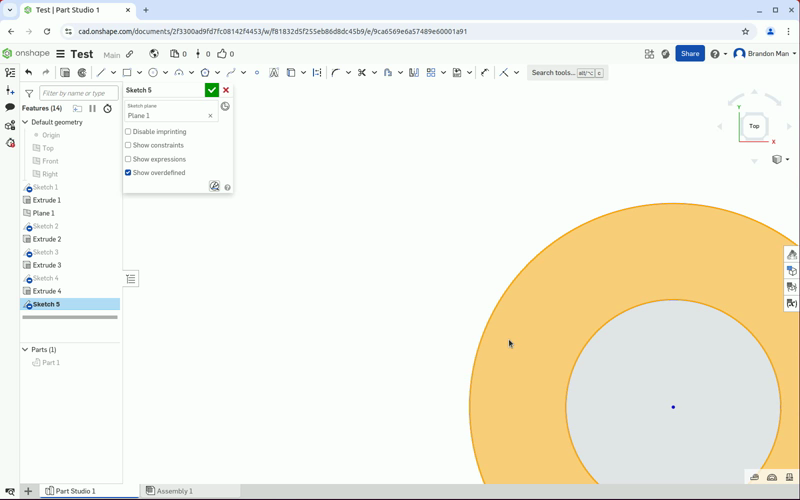
scroll(-6)
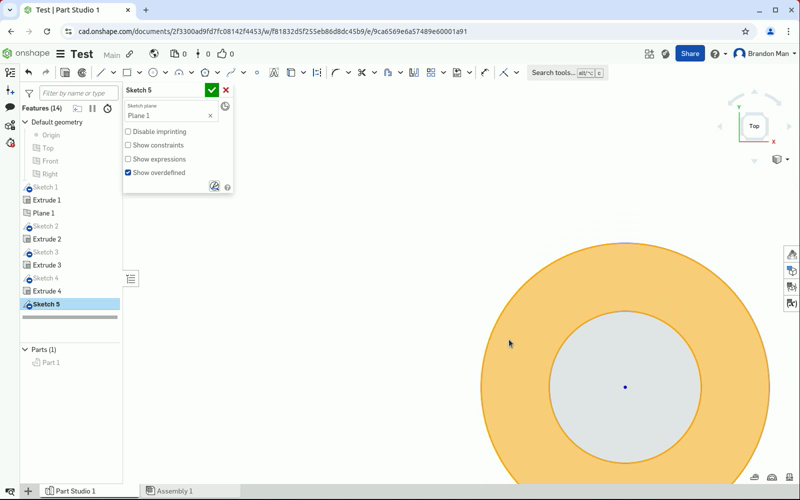
scroll(-6)
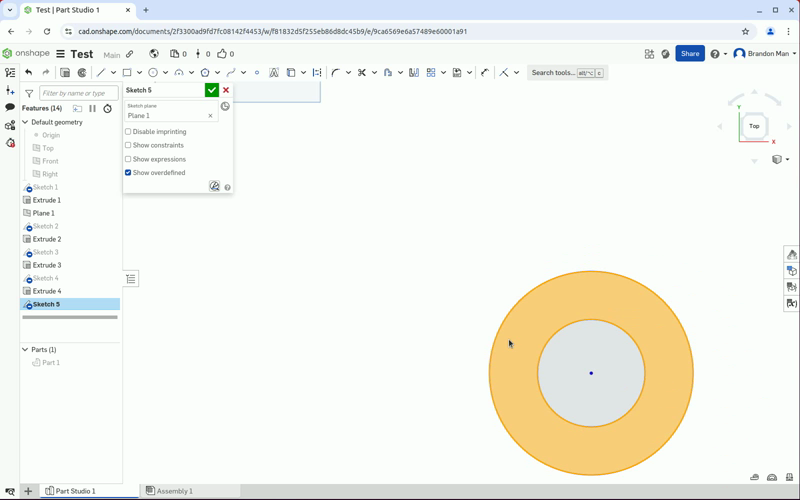
scroll(-6)
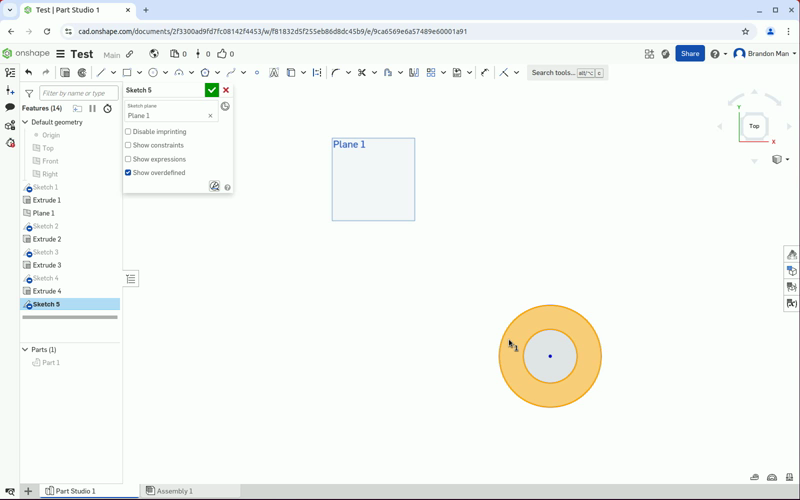
scroll(-6)
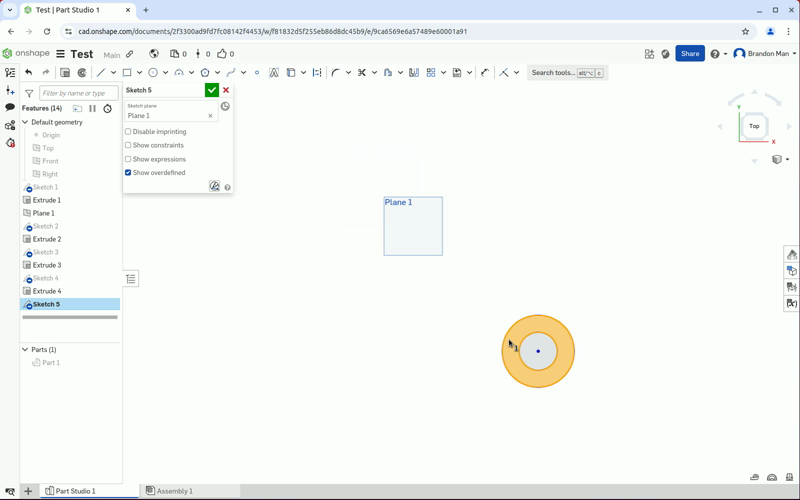
scroll(-6)
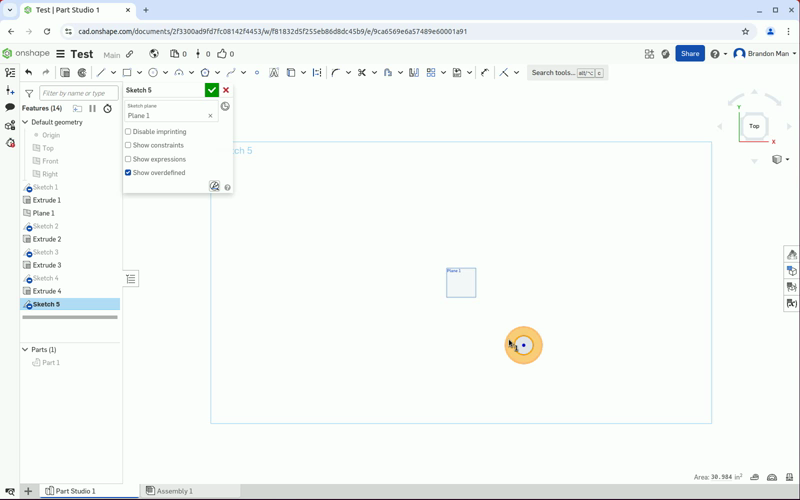
mouse_move(73, 352)
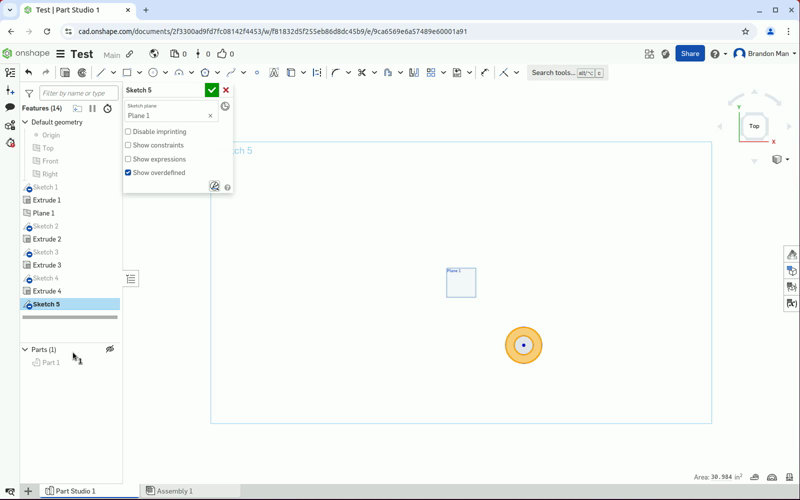
key(shift+y)
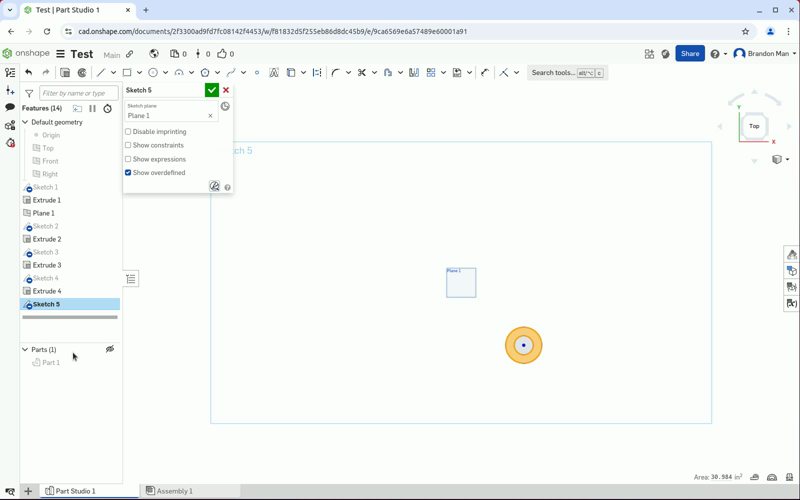
key(shift+e)
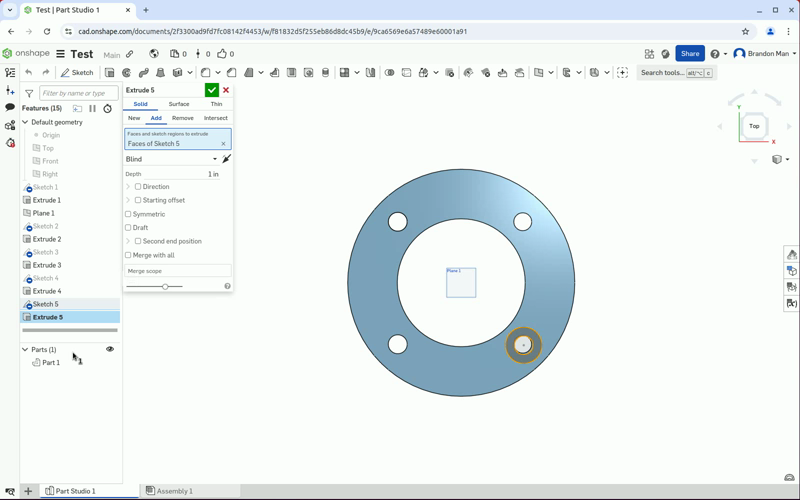
mouse_move(143, 106)
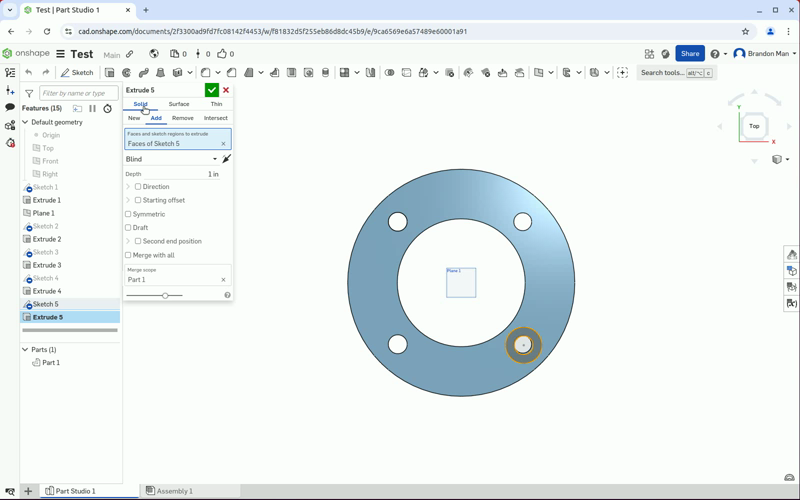
click(143, 106)
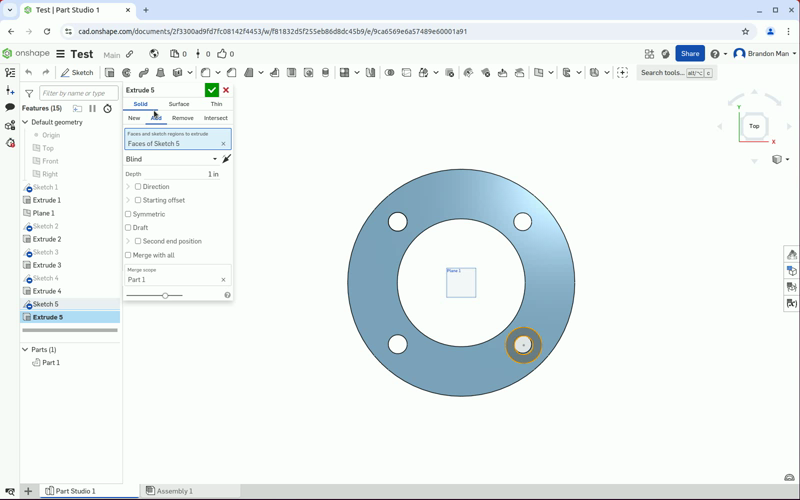
mouse_move(186, 120)
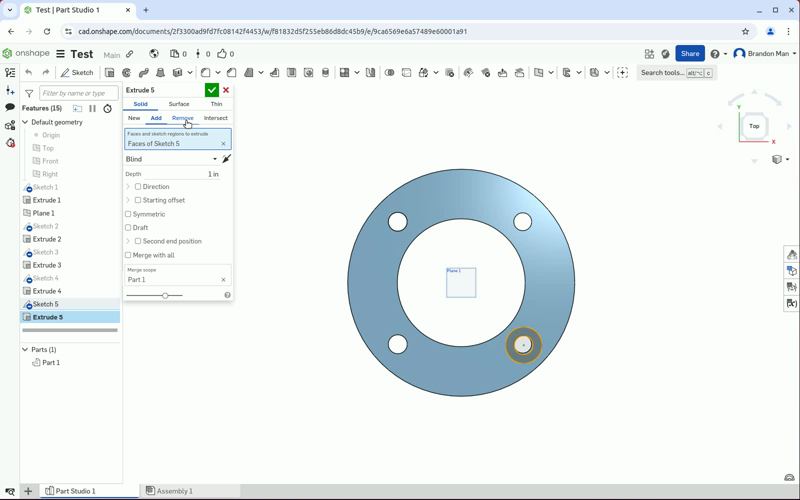
click(186, 120)
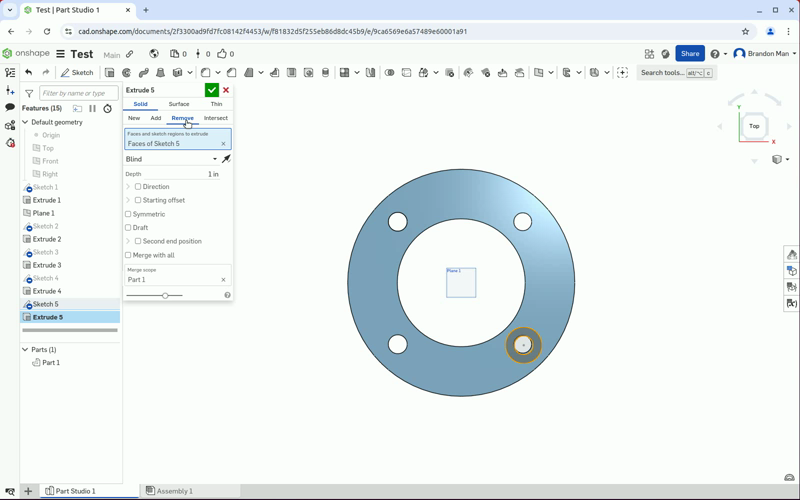
key(tab, 4)
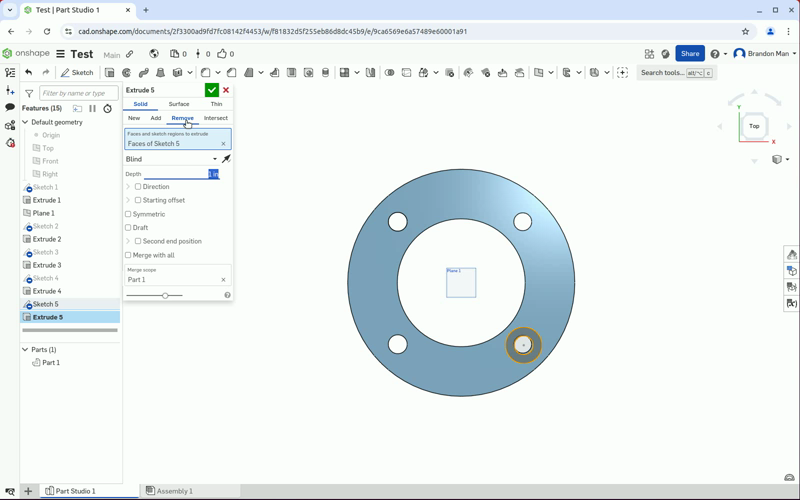
text(0.963)
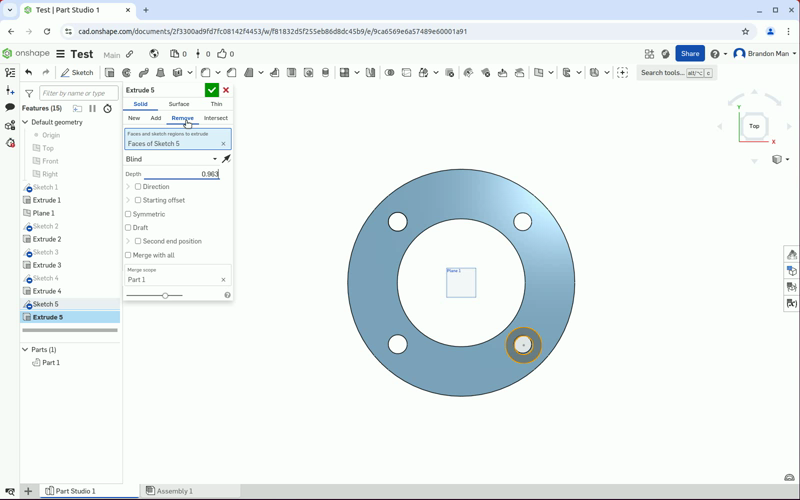
key(tab, 6)
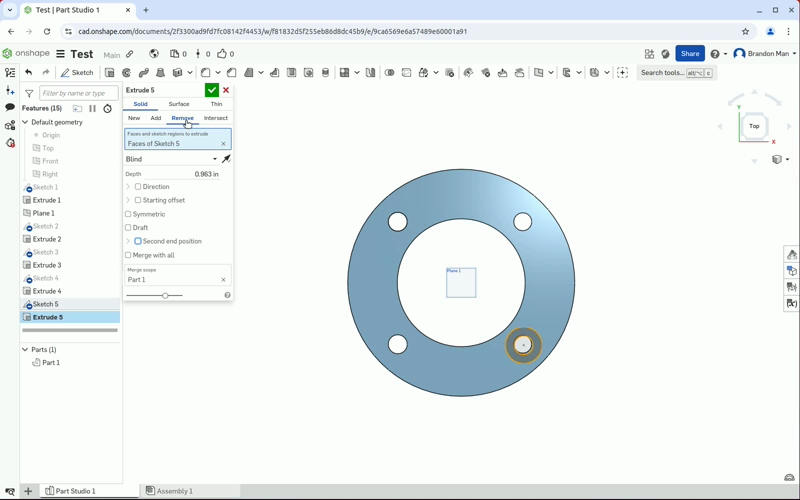
key(space)
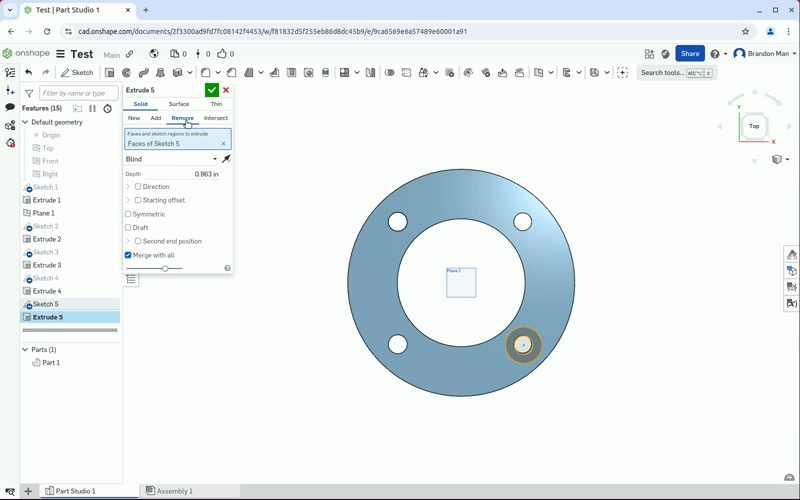
key(enter)
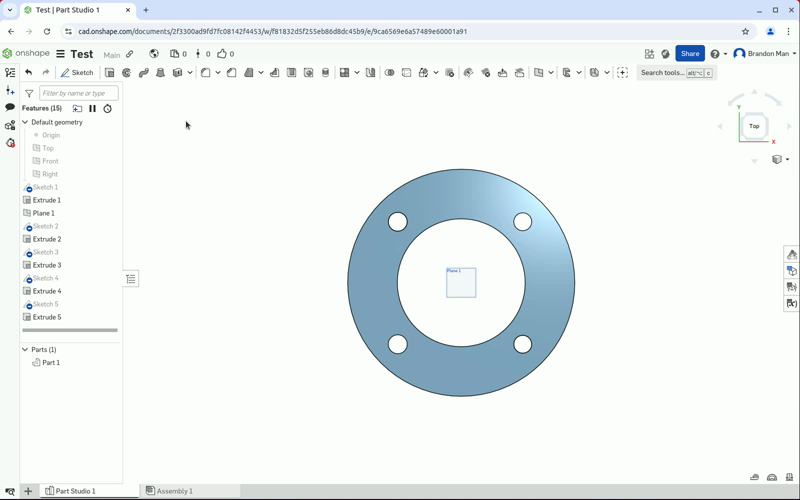
key(shift+h)
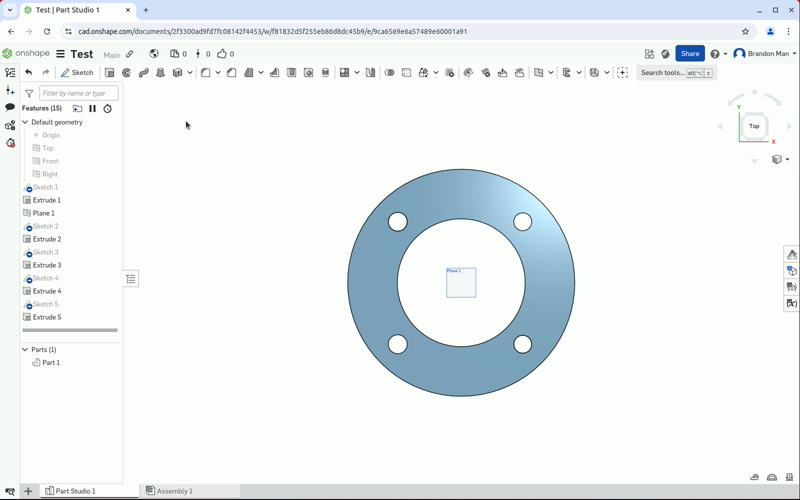
key(shift+h)
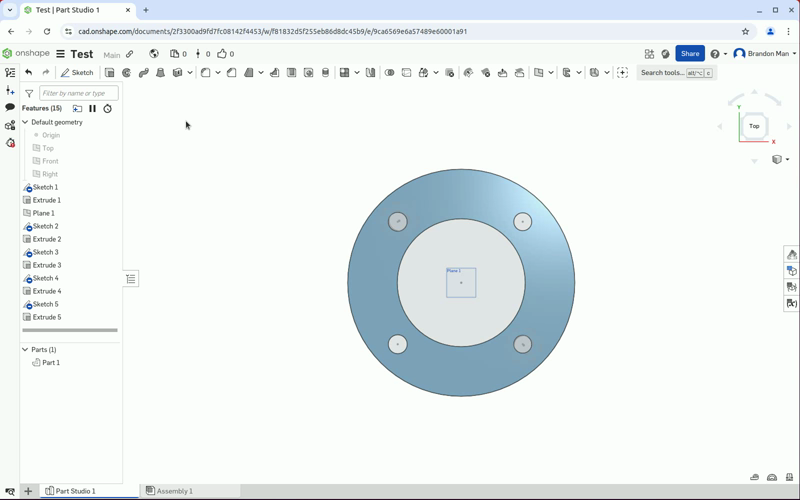
key(shift+7)
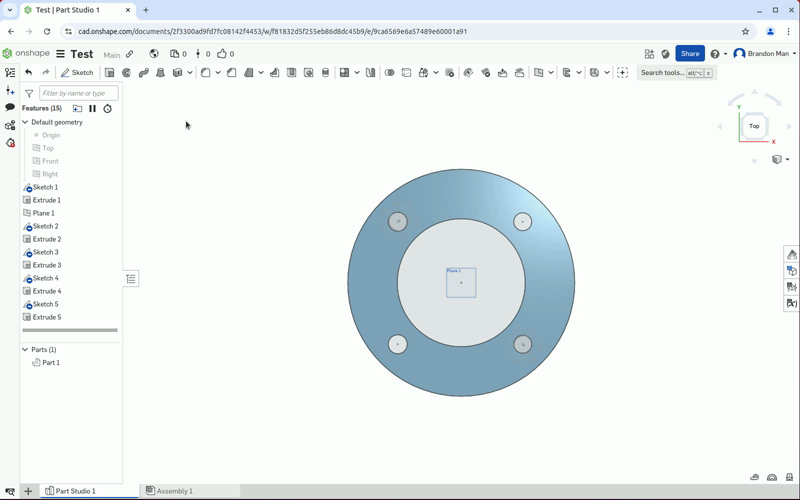
key(up, 3)
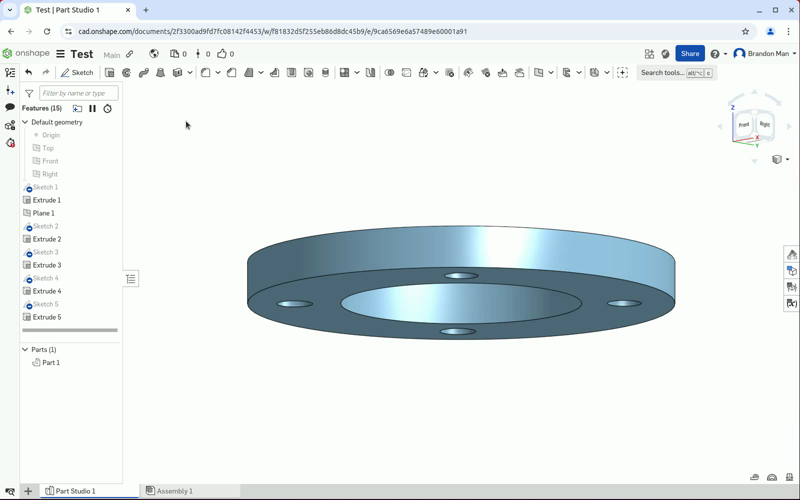
key(left, 3)
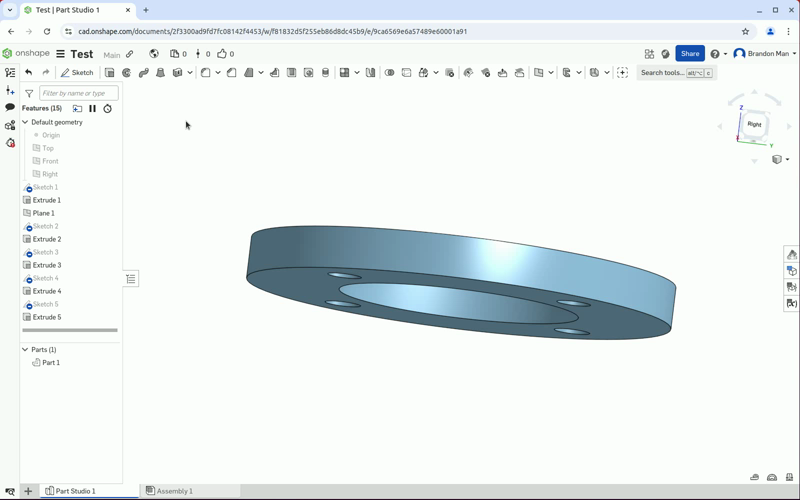
key(right, 3)
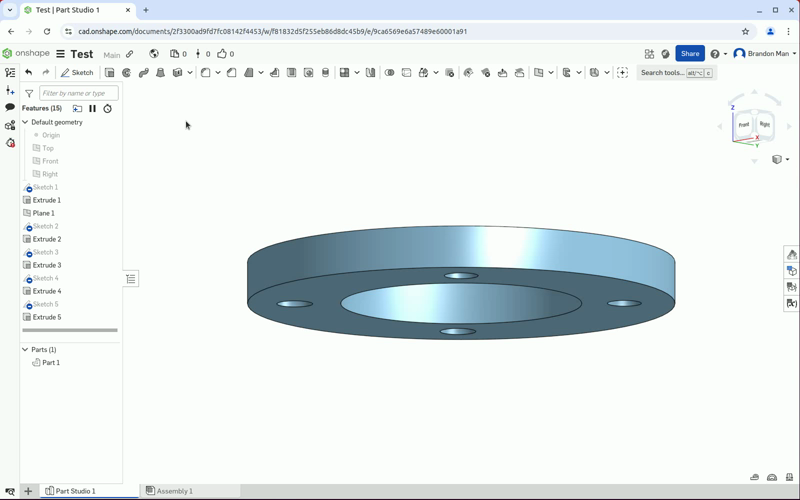
key(down, 3)
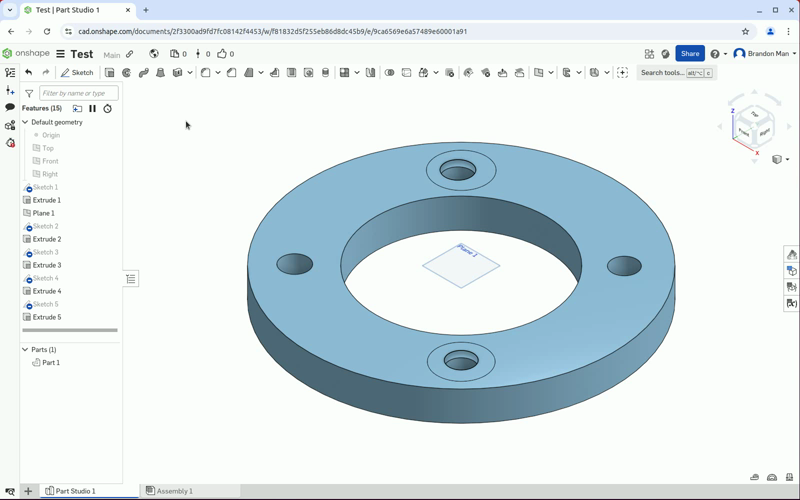
mouse_move(73, 189)
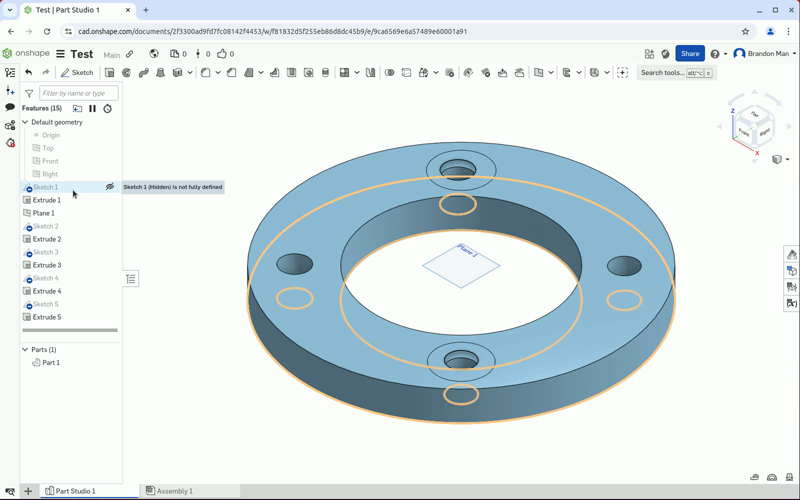
click(73, 189)